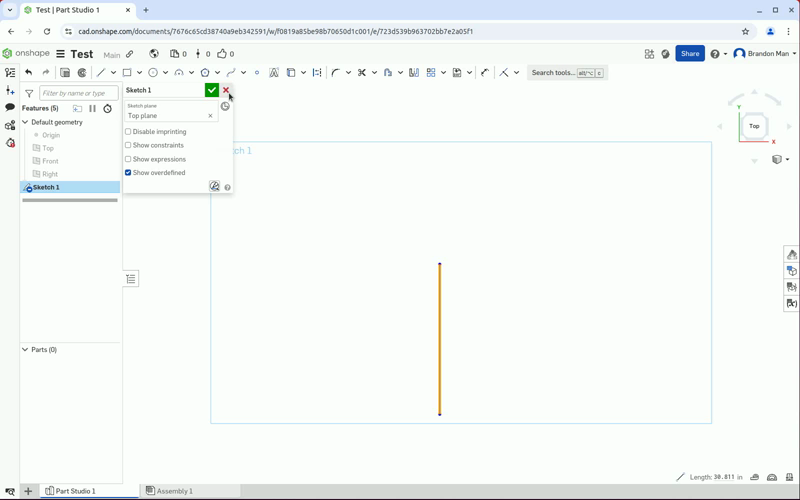
key(shift+h)
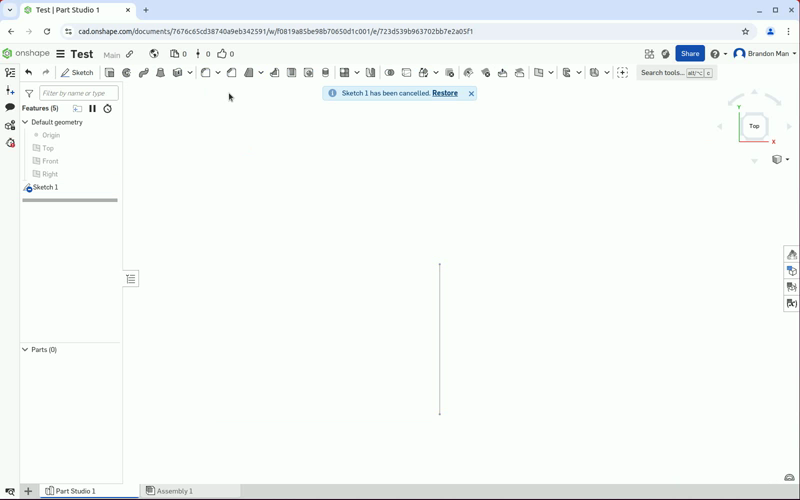
key(shift+s)
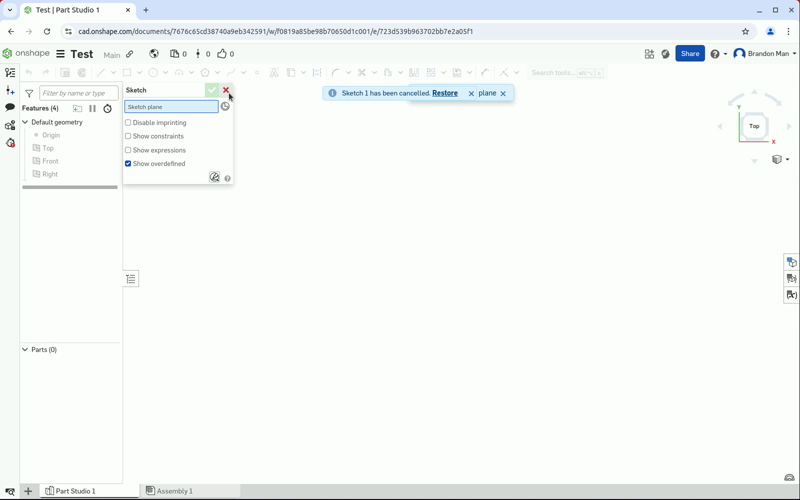
mouse_move(73, 150)
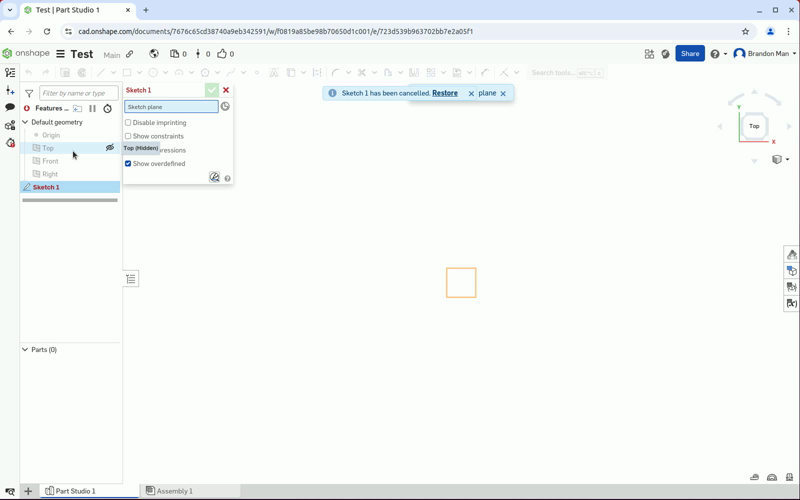
click(73, 150)
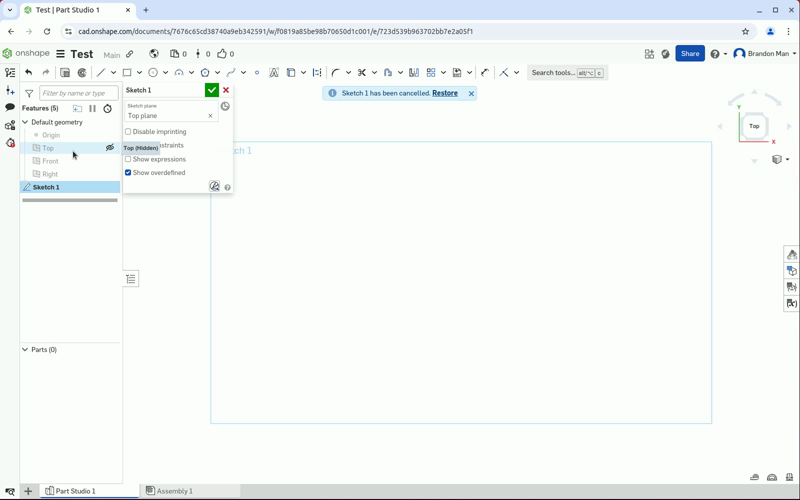
mouse_move(73, 352)
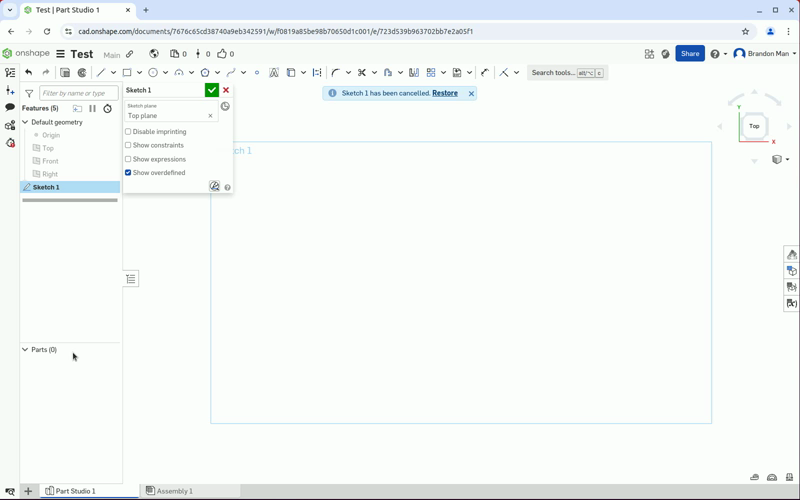
key(y)
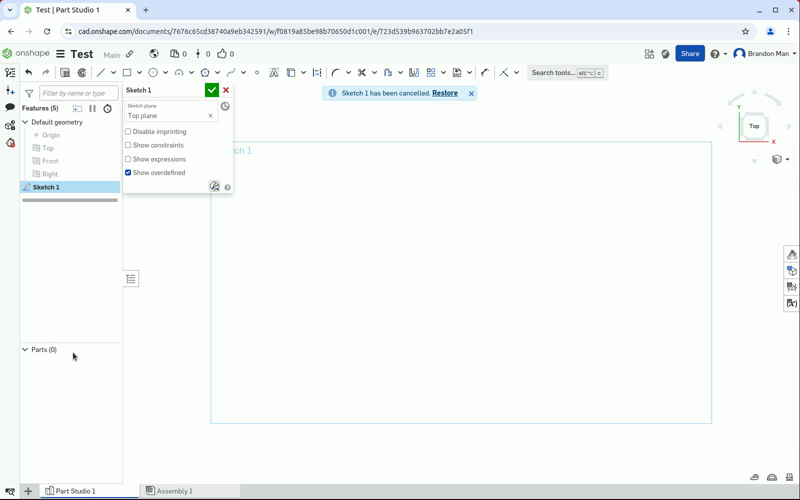
key(l)
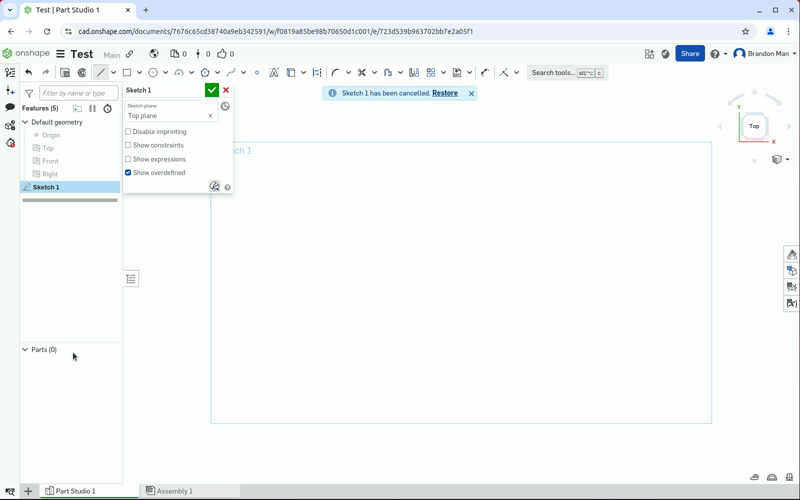
key_down(shift)
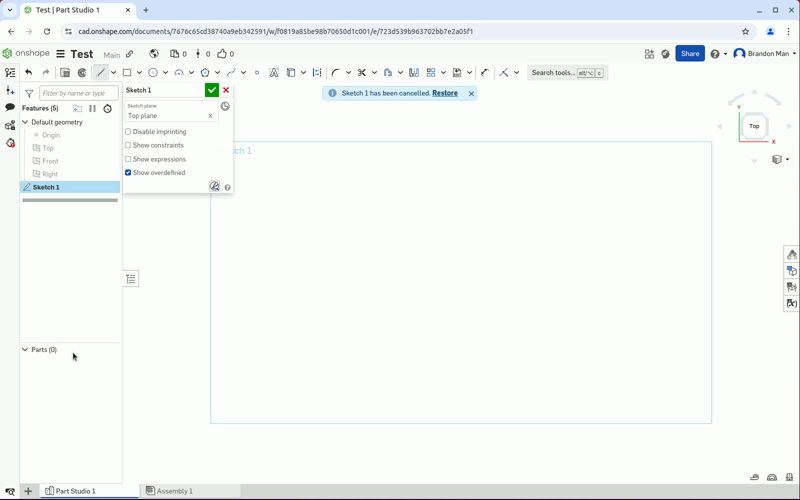
mouse_move(461, 287)
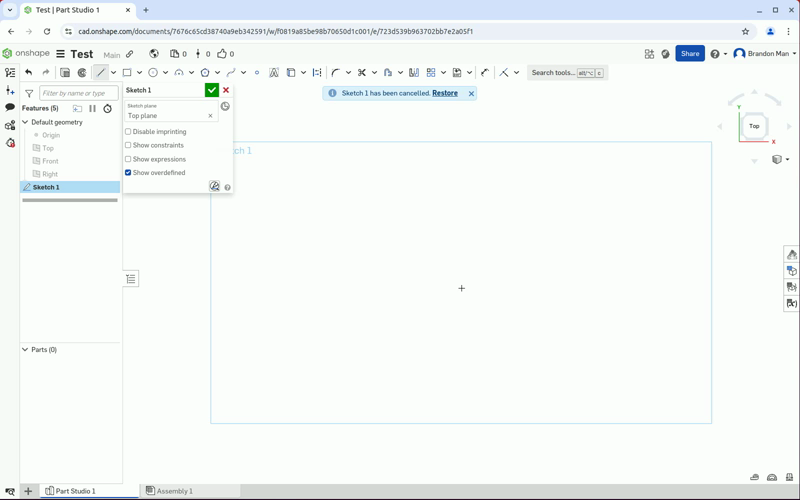
click(461, 287)
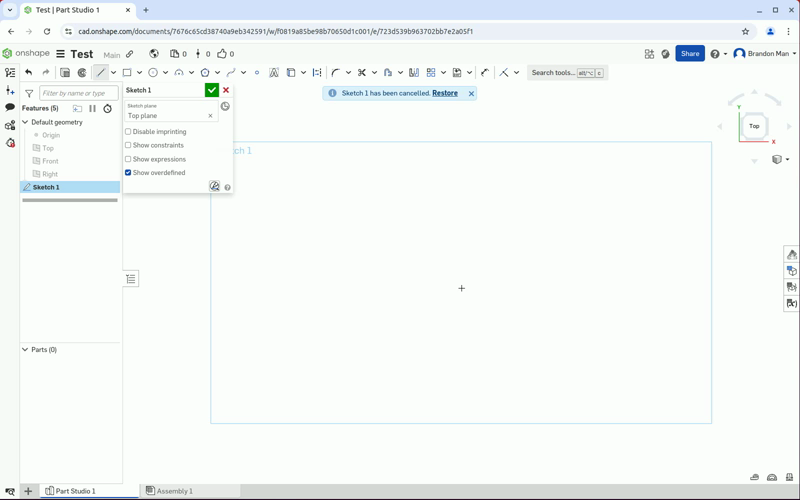
key_up(shift)
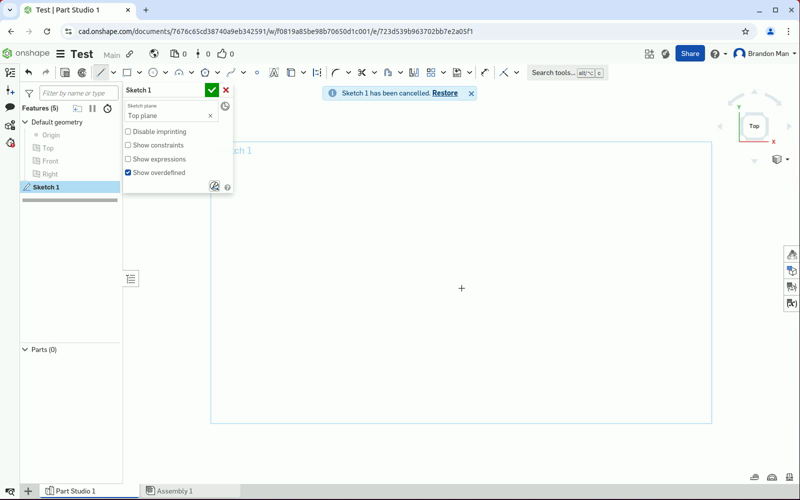
key_down(shift)
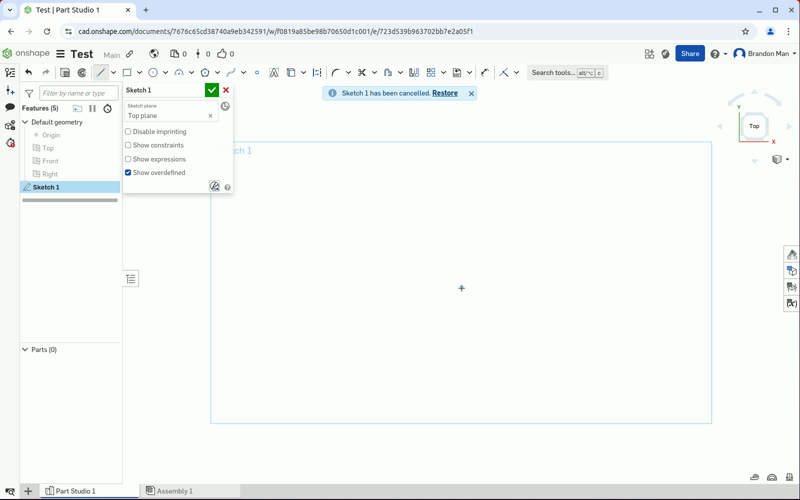
mouse_move(537, 287)
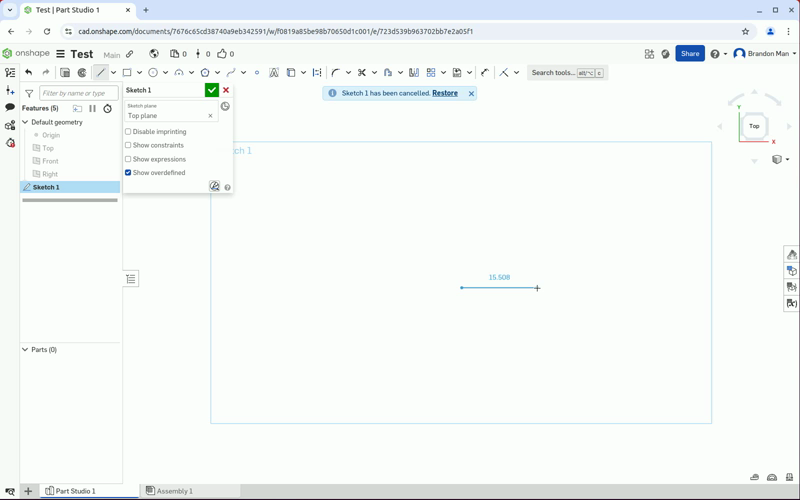
click(537, 287)
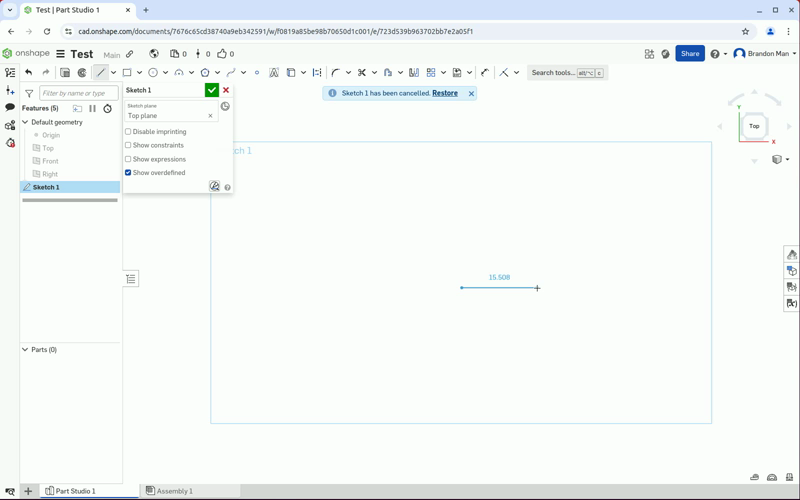
key_up(shift)
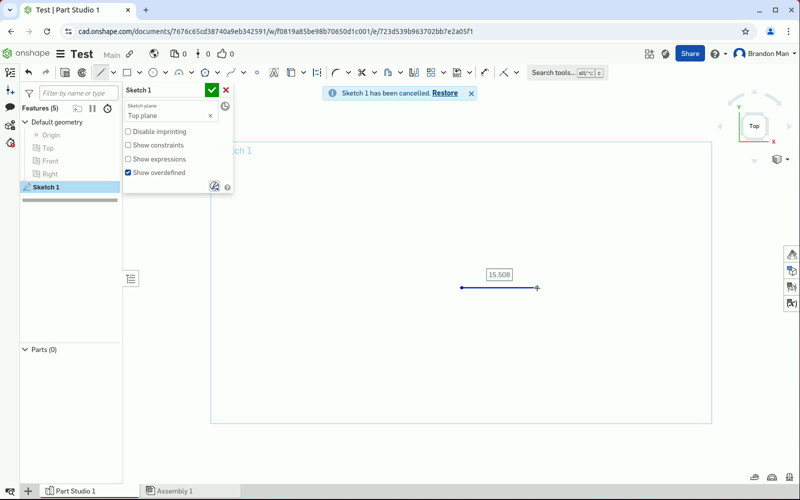
key_down(shift)
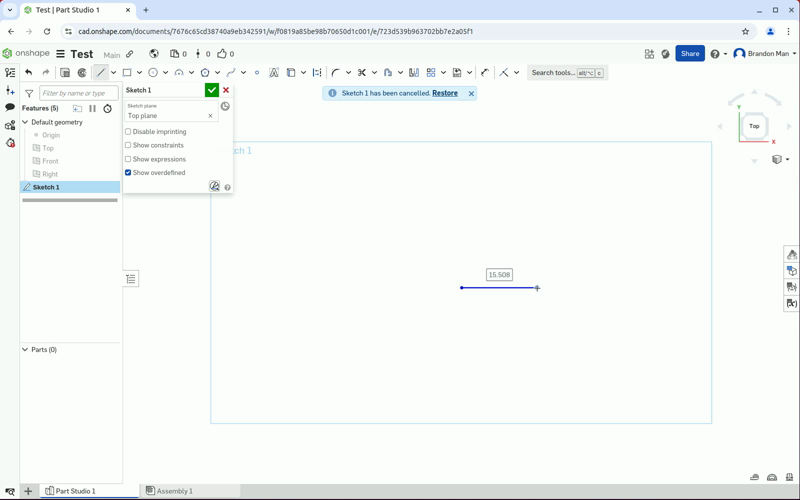
mouse_move(567, 287)
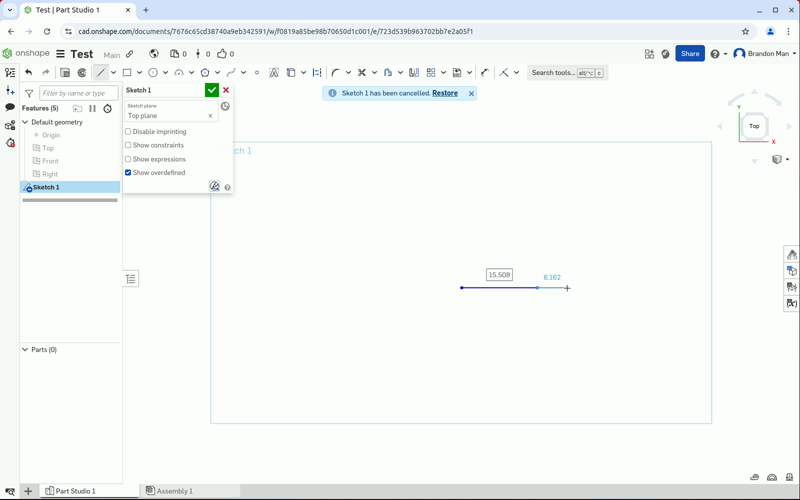
mouse_move(537, 276)
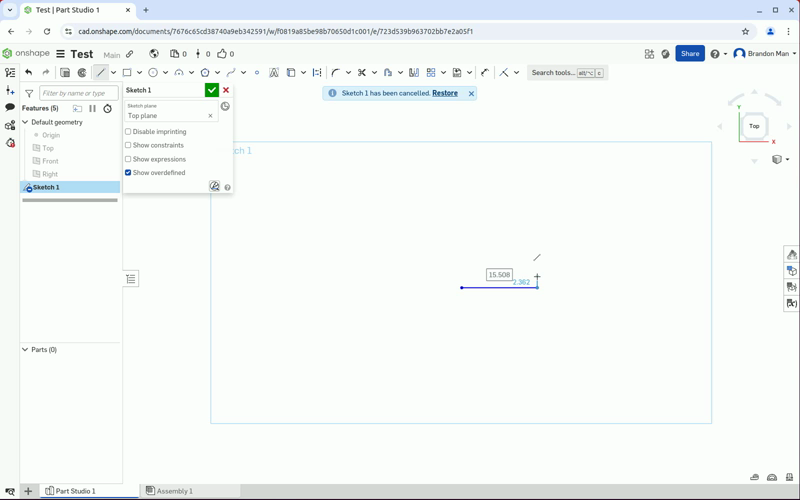
click(537, 276)
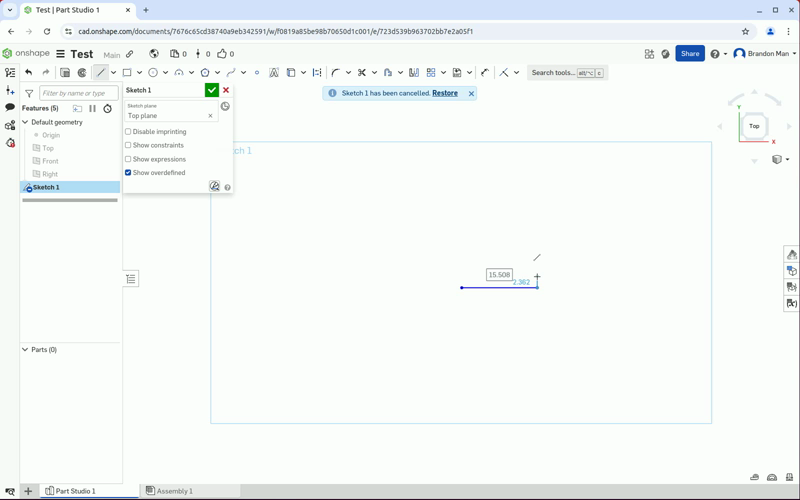
key_up(shift)
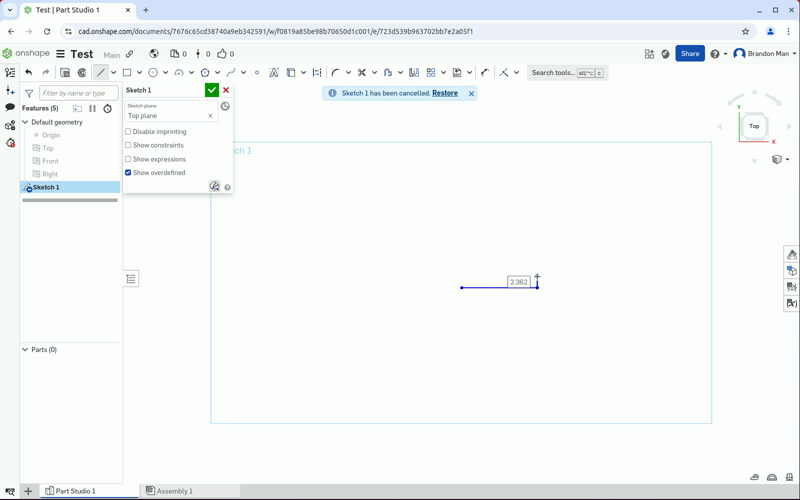
key_down(shift)
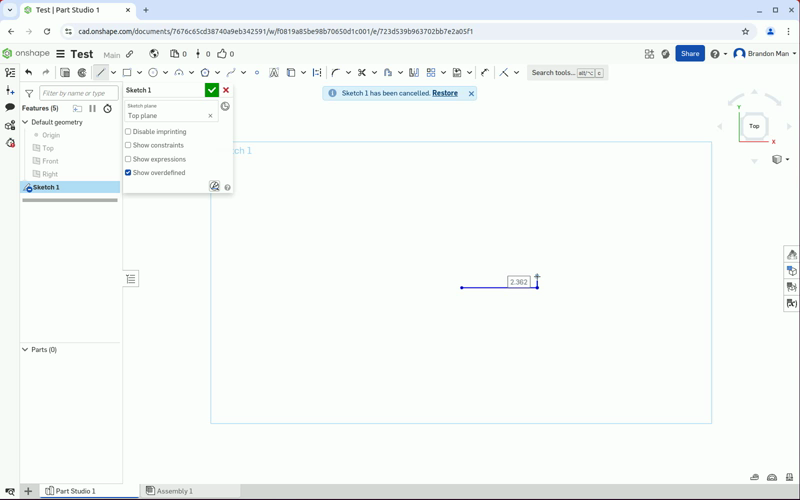
mouse_move(461, 276)
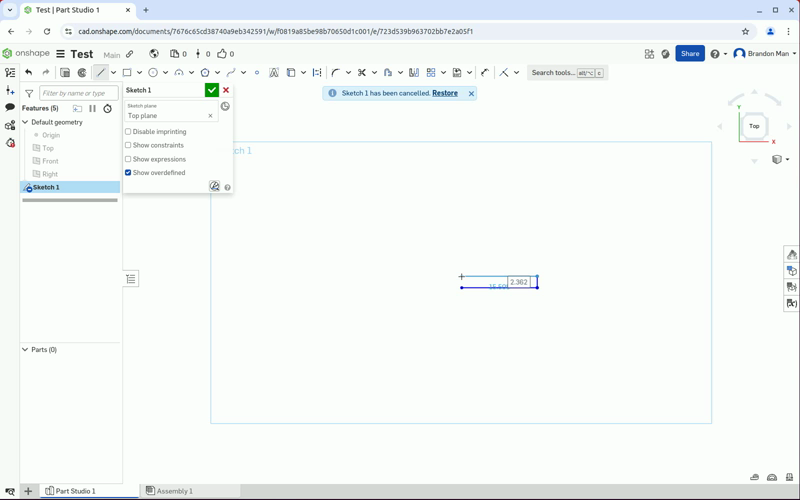
click(461, 276)
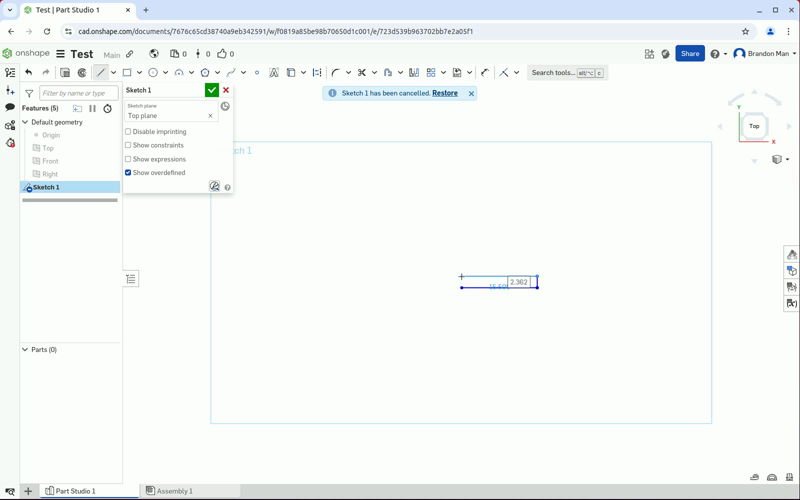
key_up(shift)
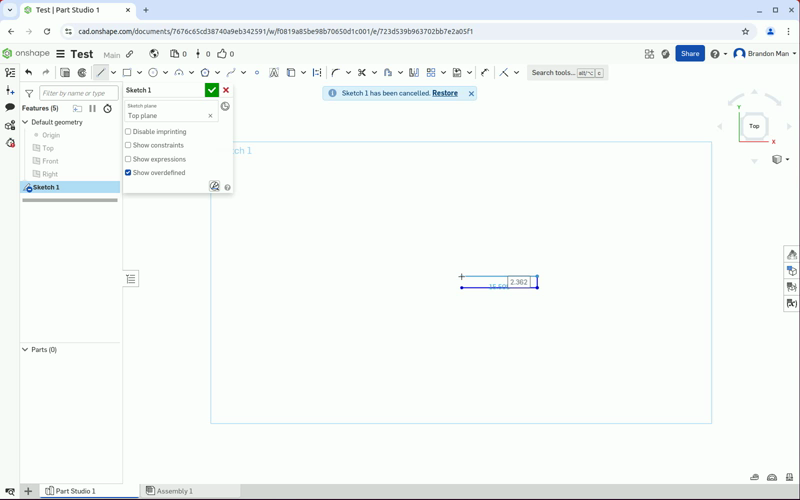
mouse_move(492, 276)
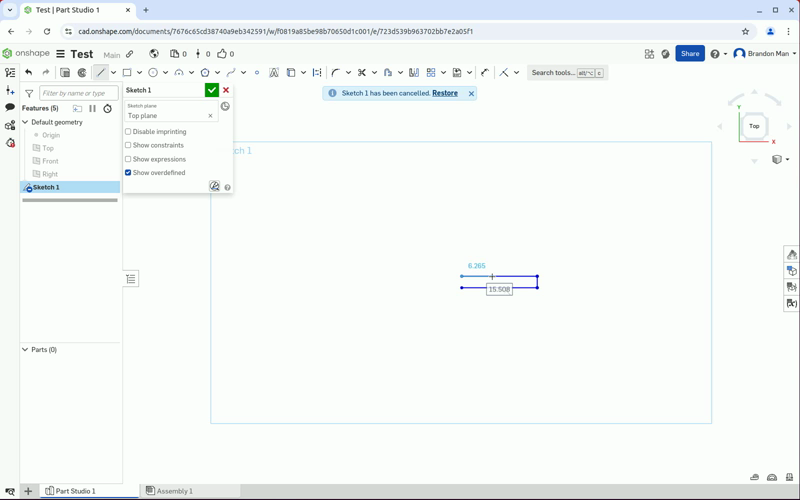
key_down(shift)
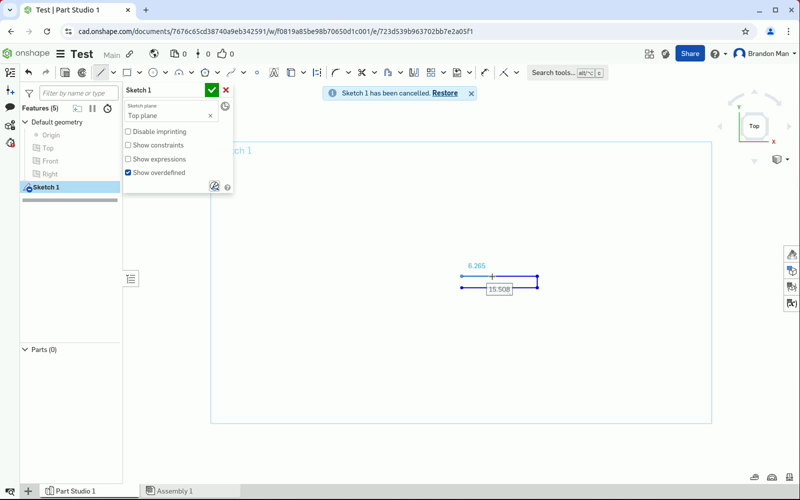
mouse_move(461, 287)
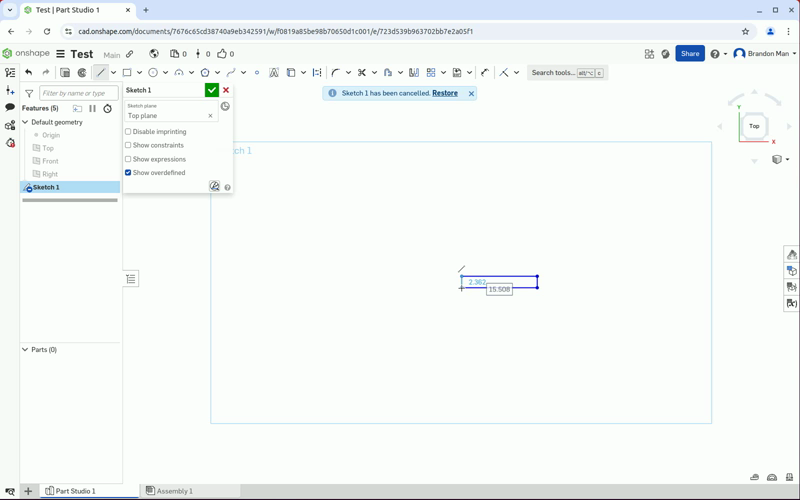
key_up(shift)
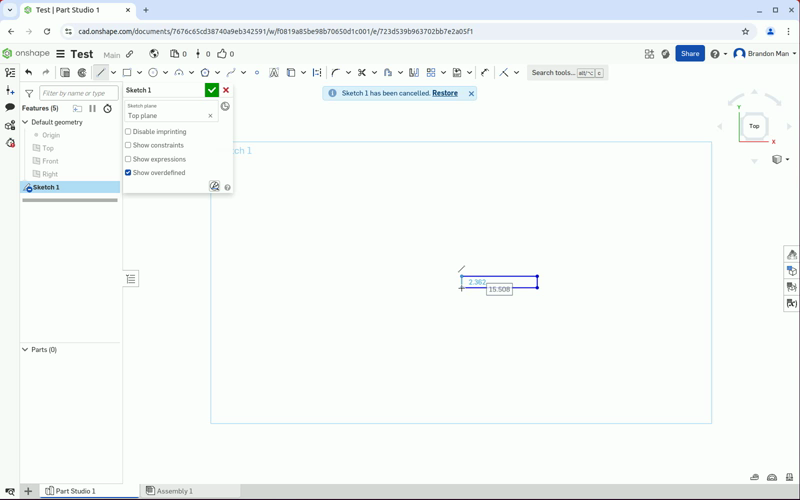
click(461, 287)
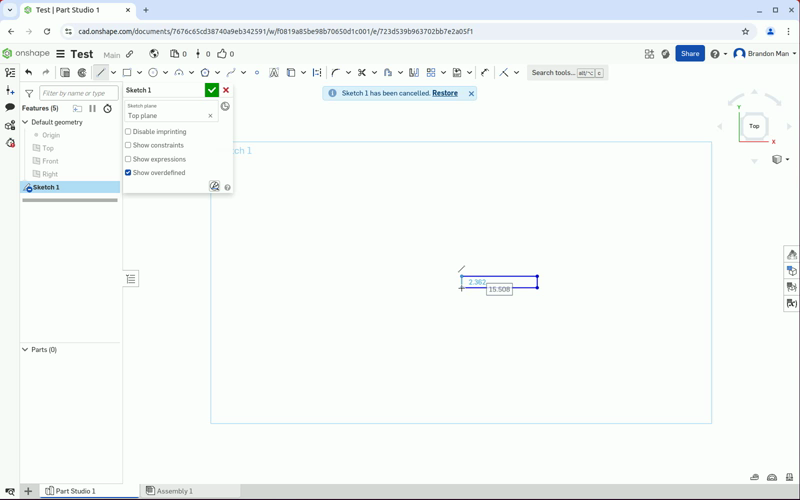
key(esc)
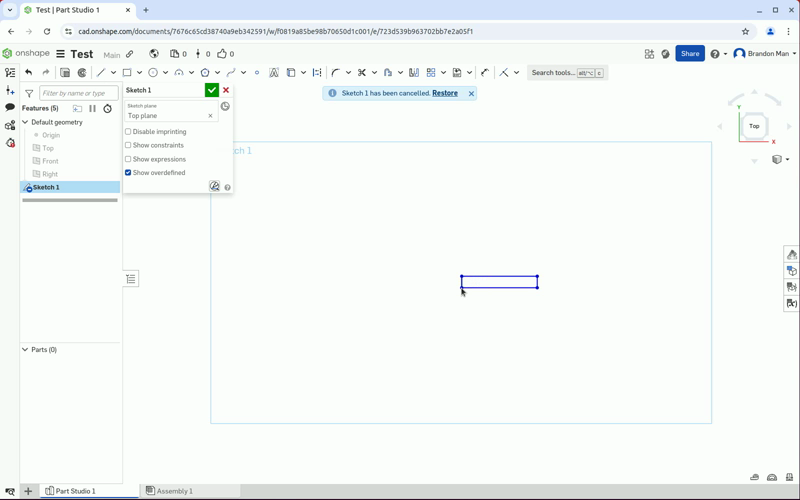
mouse_move(519, 279)
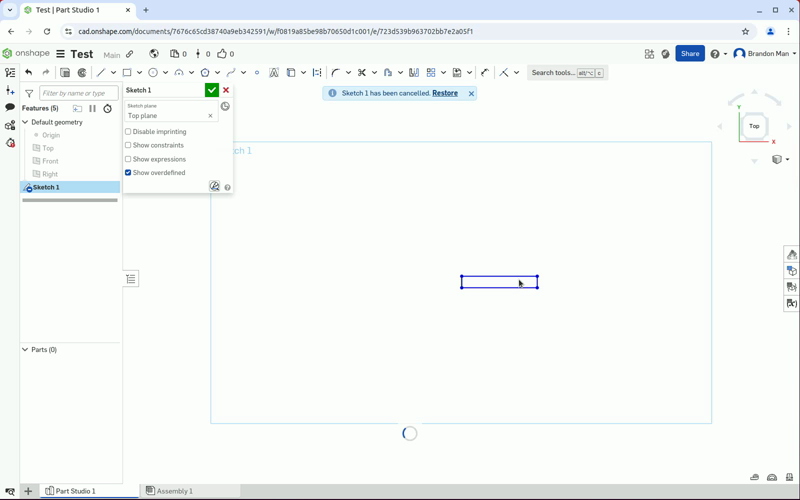
scroll(6)
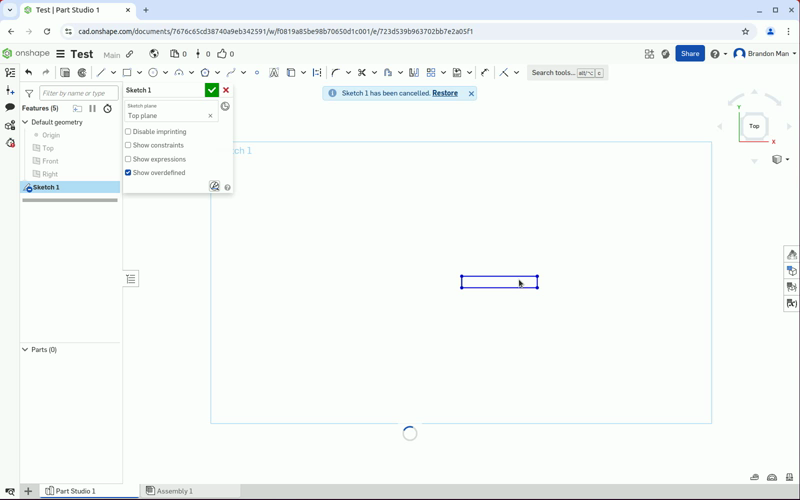
scroll(6)
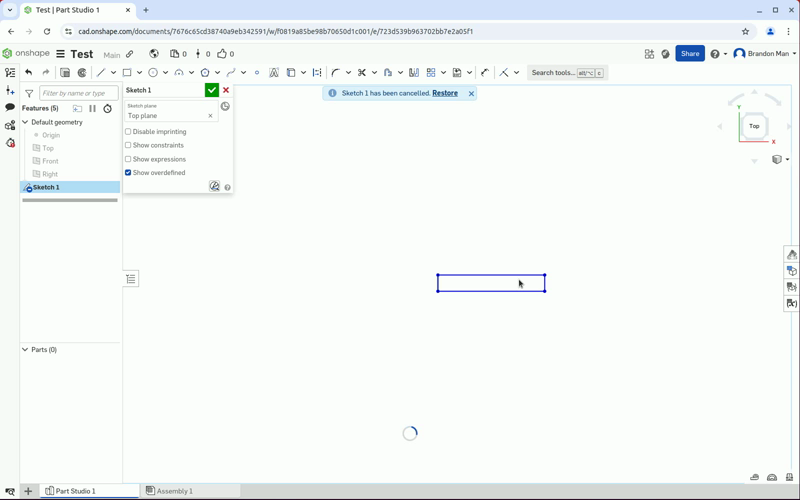
scroll(6)
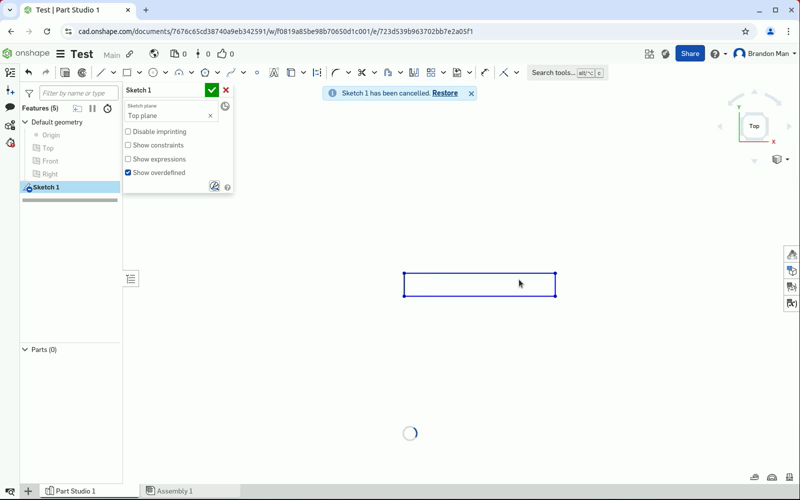
scroll(6)
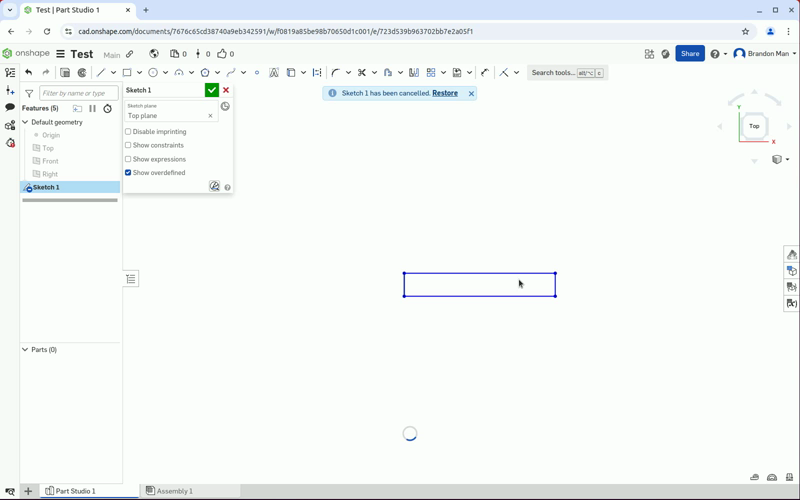
scroll(6)
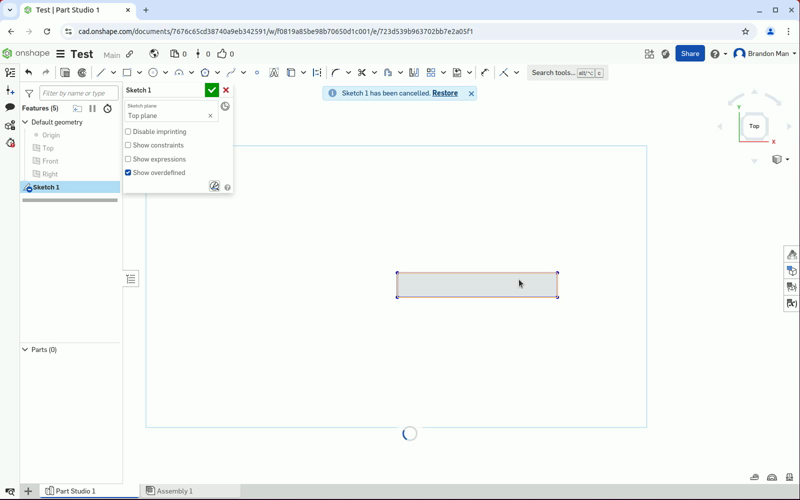
scroll(6)
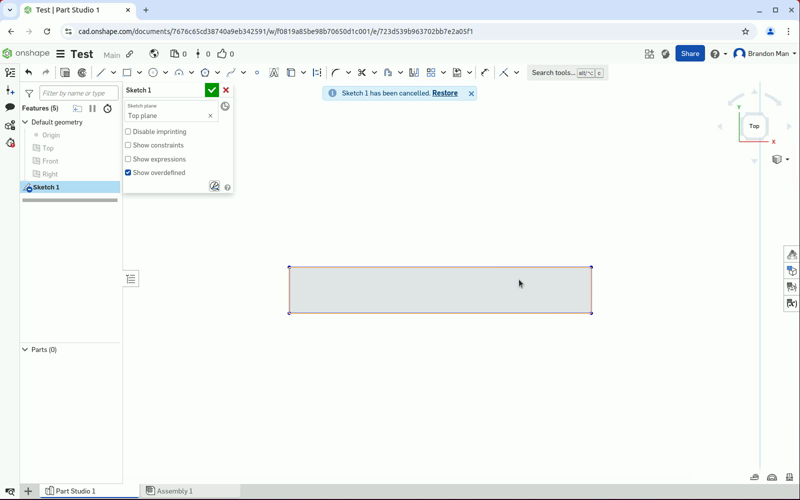
scroll(6)
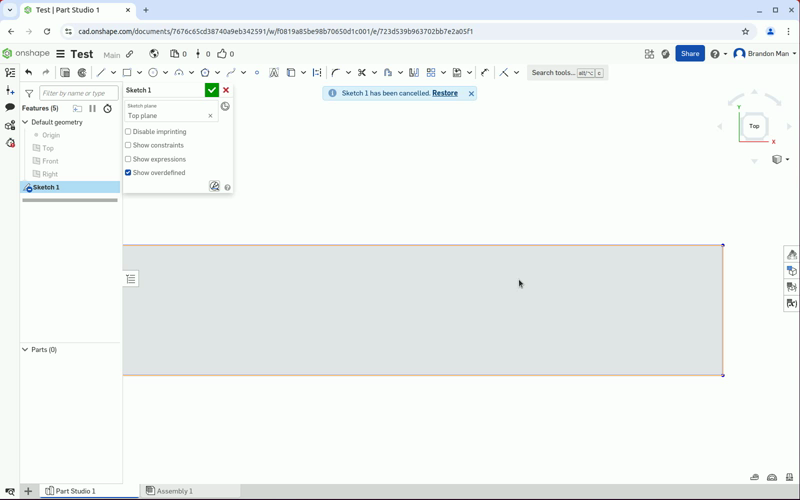
click(519, 279)
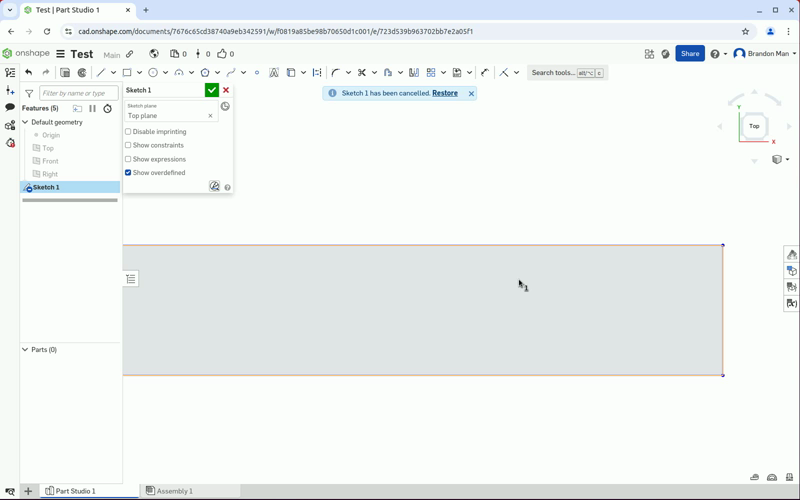
scroll(-6)
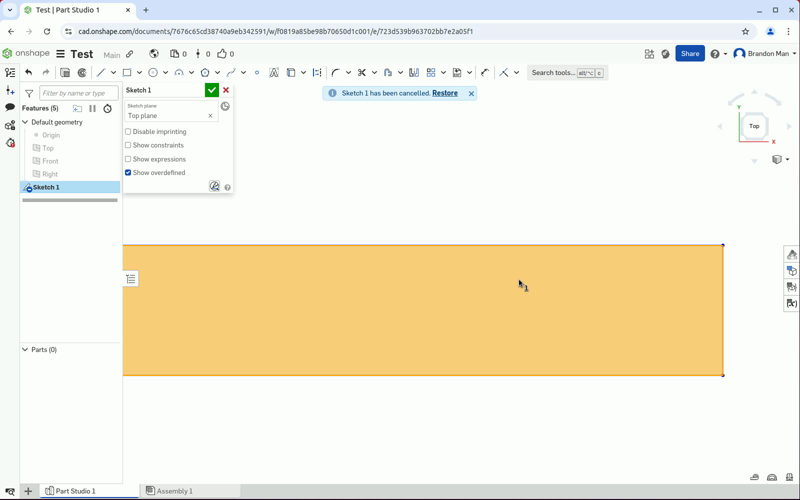
scroll(-6)
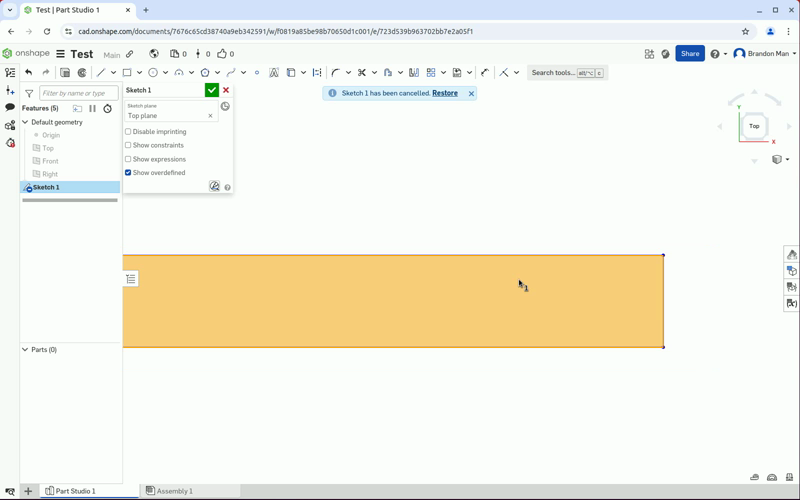
scroll(-6)
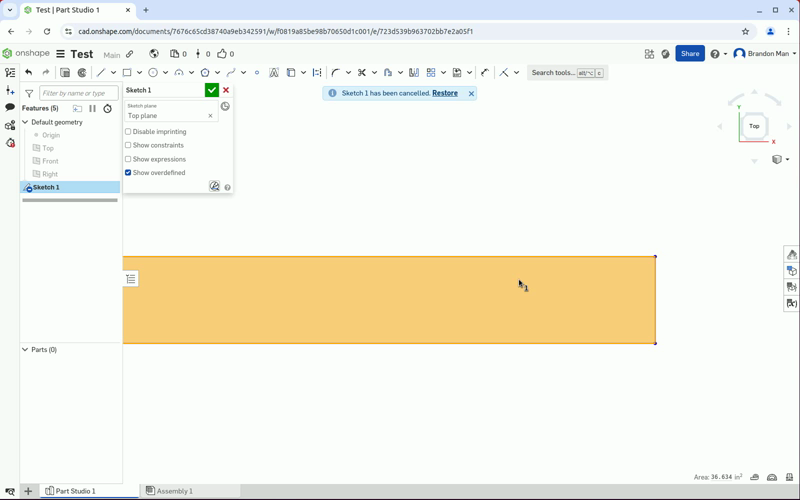
scroll(-6)
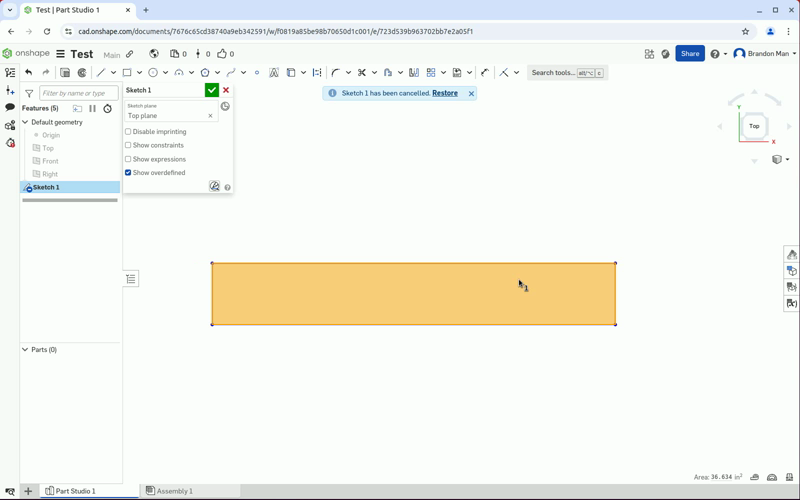
scroll(-6)
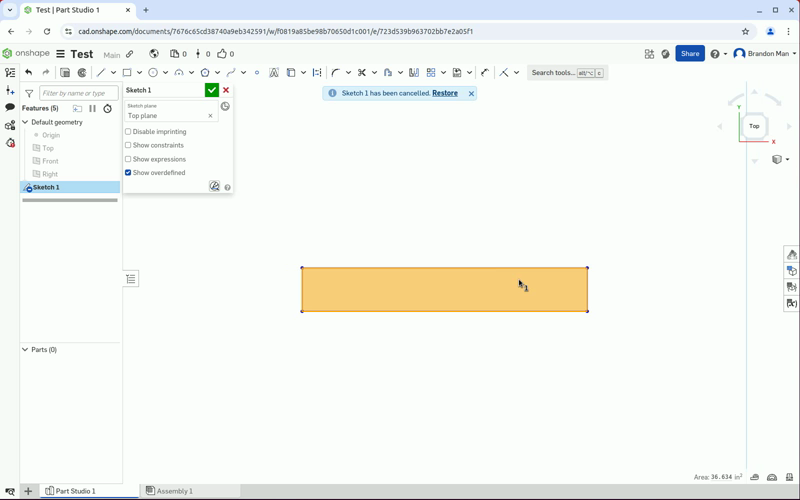
scroll(-6)
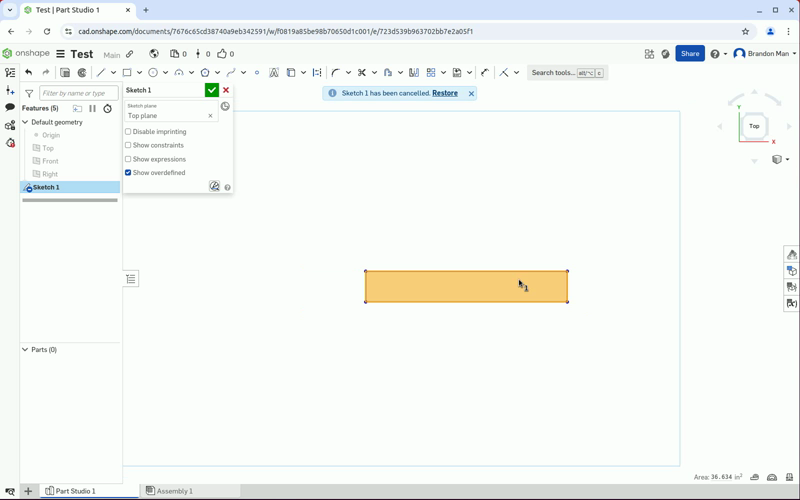
scroll(-6)
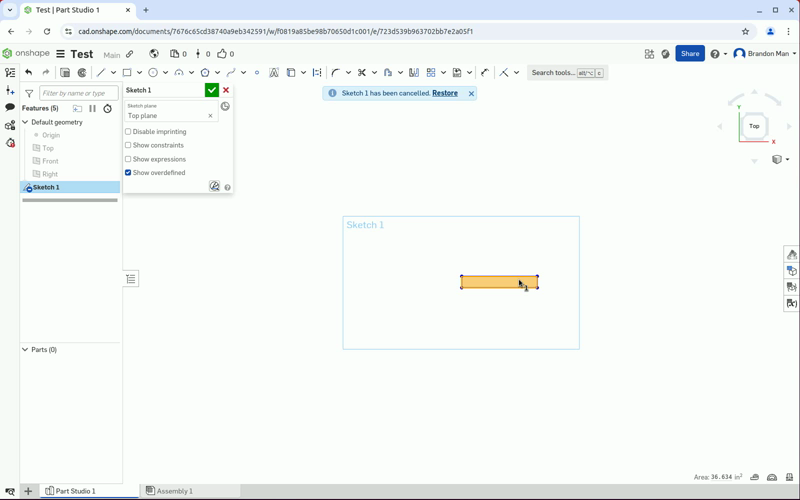
mouse_move(73, 352)
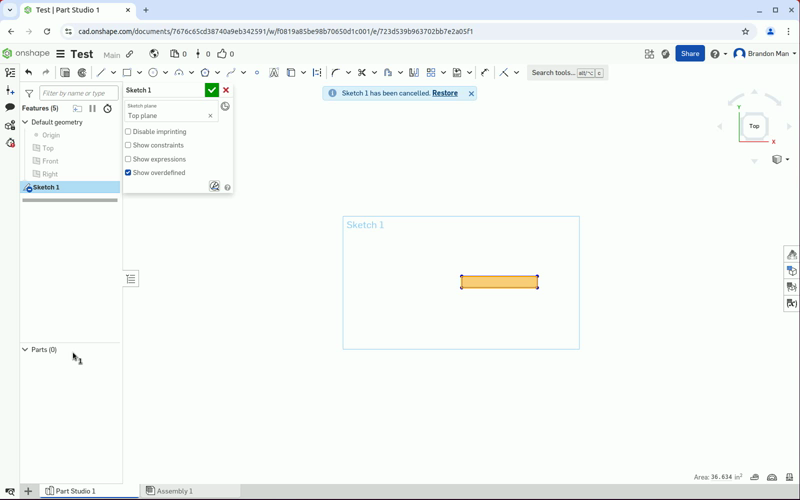
key(shift+y)
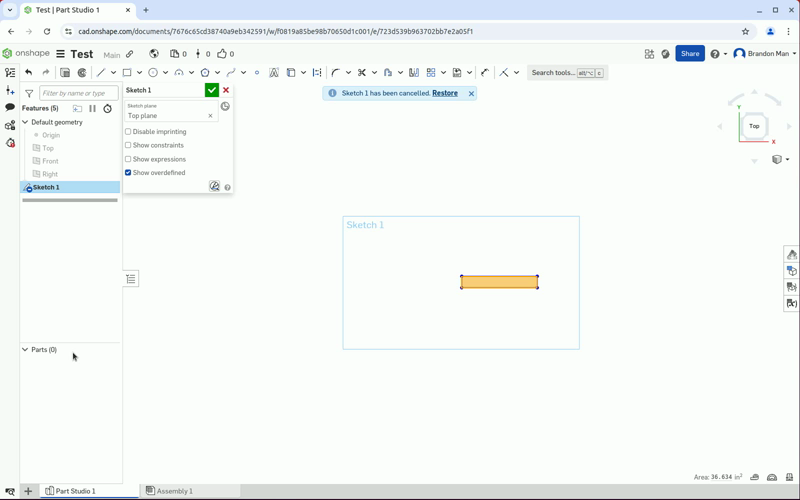
key(shift+e)
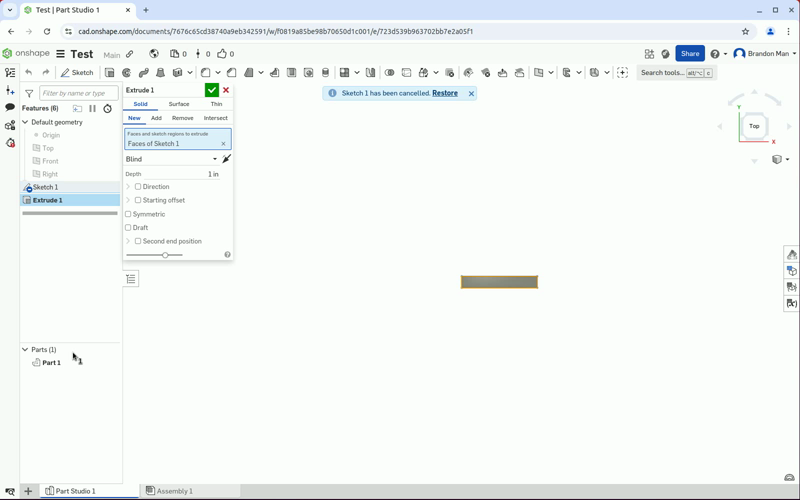
mouse_move(143, 106)
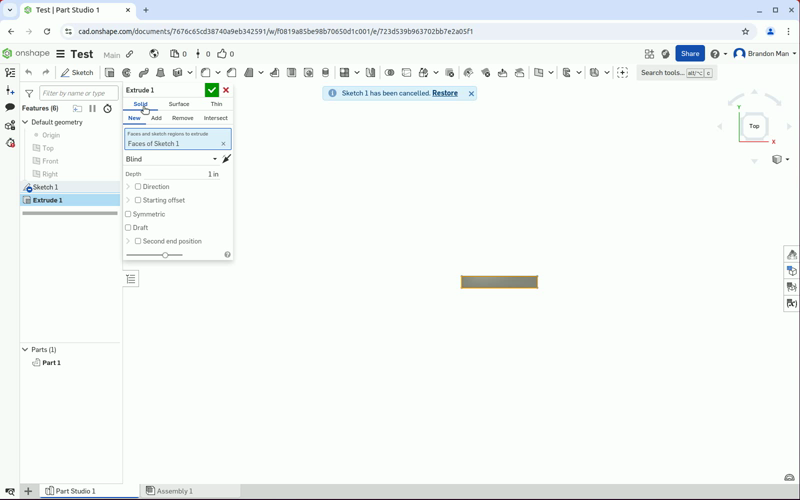
click(143, 106)
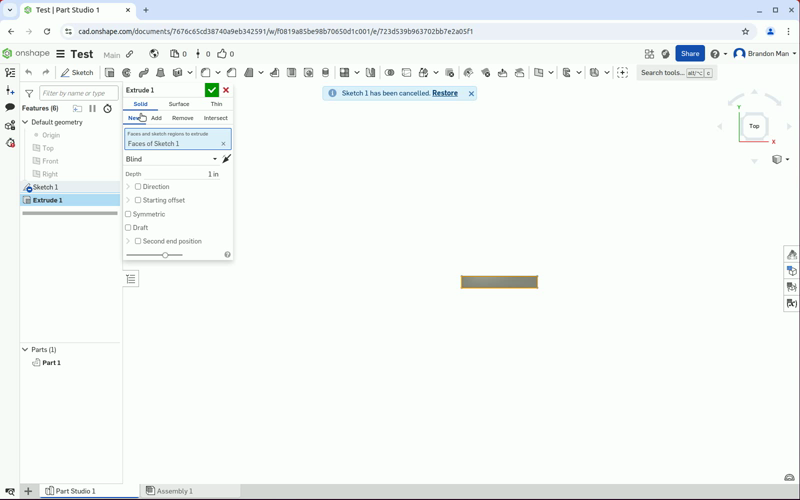
mouse_move(137, 120)
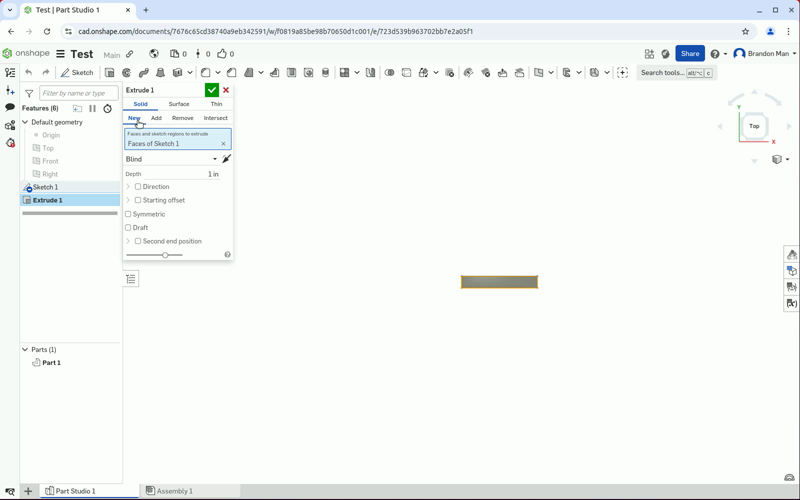
click(137, 120)
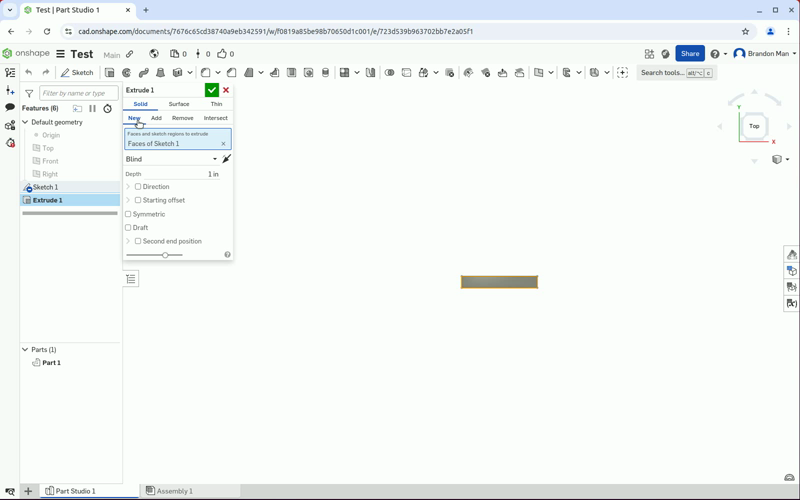
key(tab, 4)
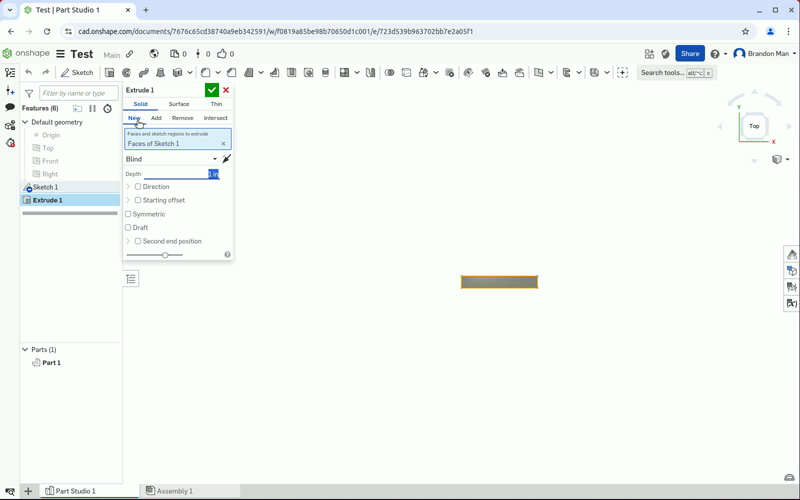
text(23.108)
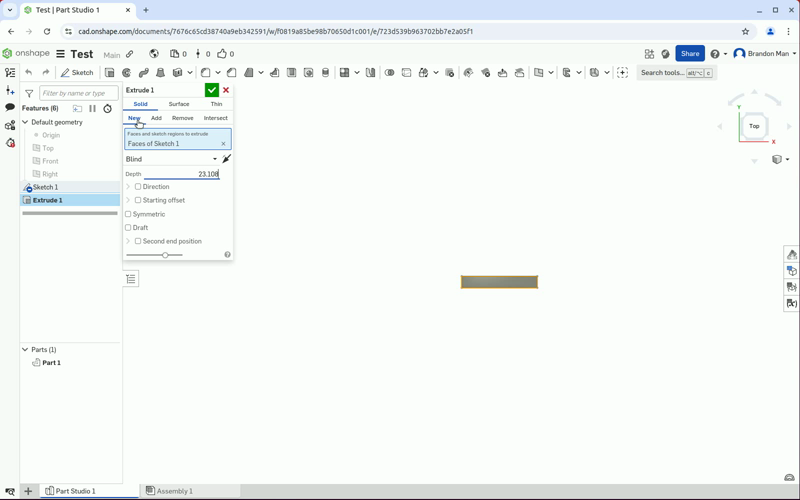
key(enter)
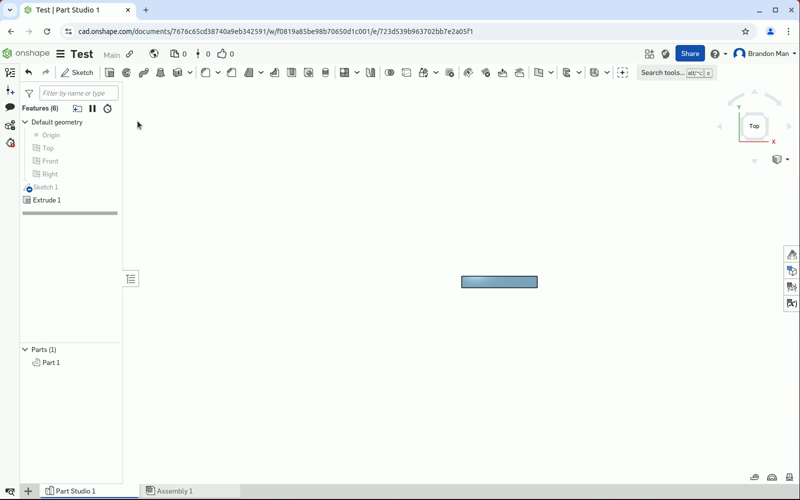
key(shift+h)
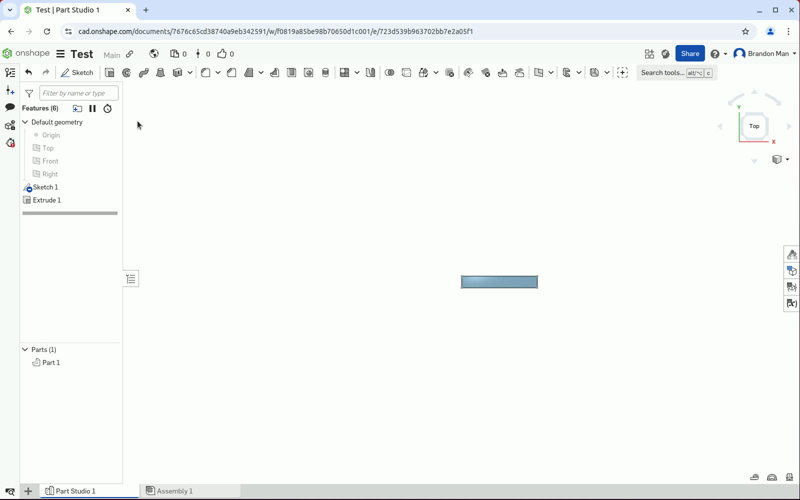
key(shift+h)
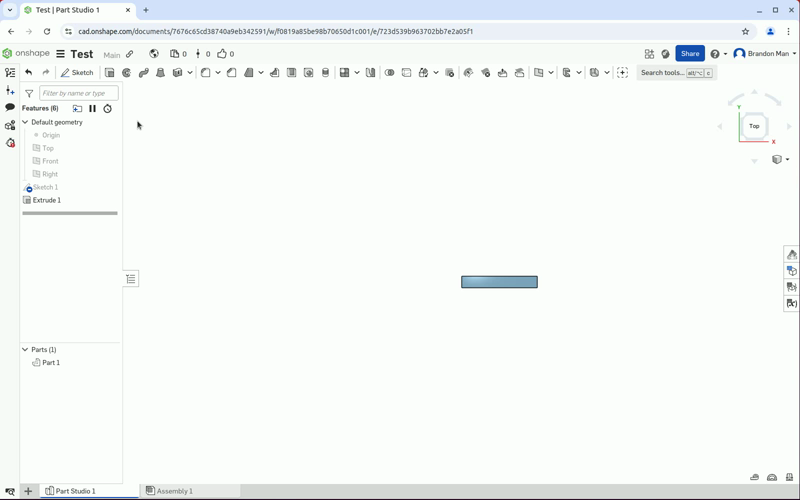
mouse_move(73, 189)
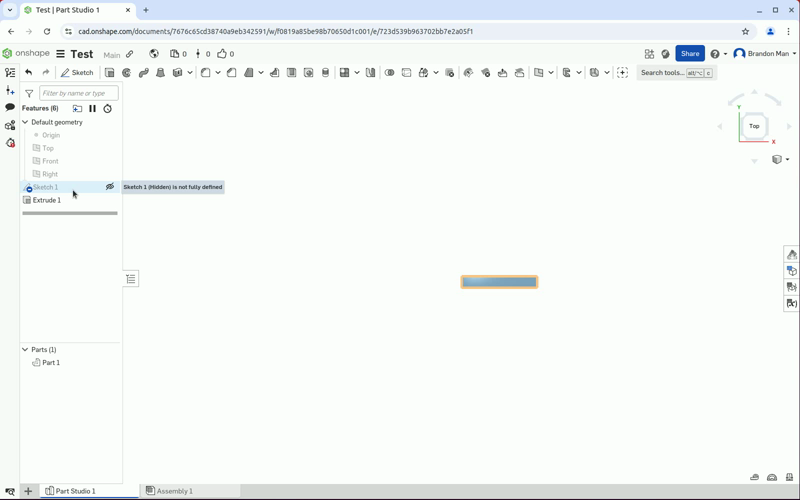
click(73, 189)
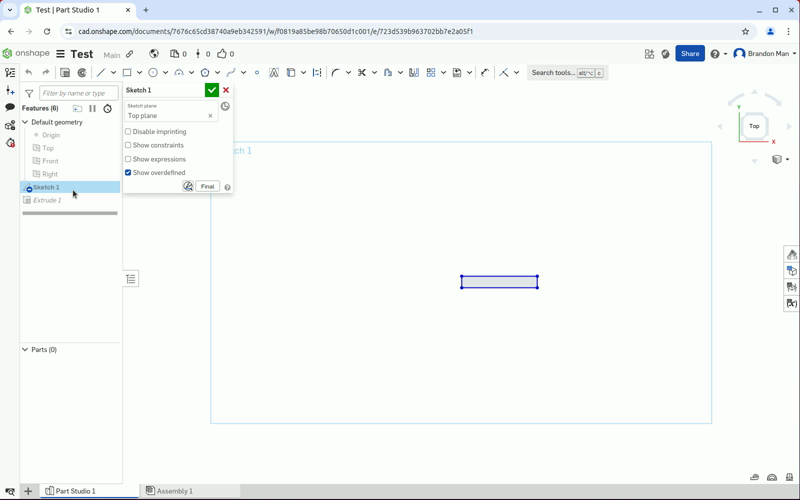
mouse_move(229, 92)
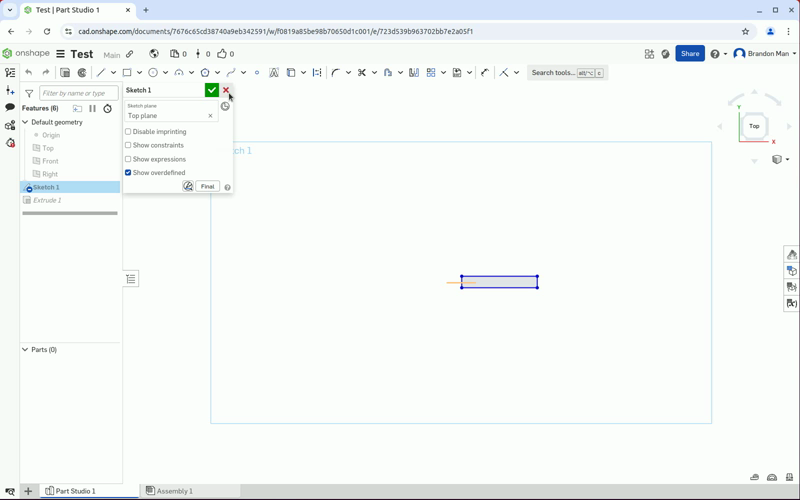
click(229, 92)
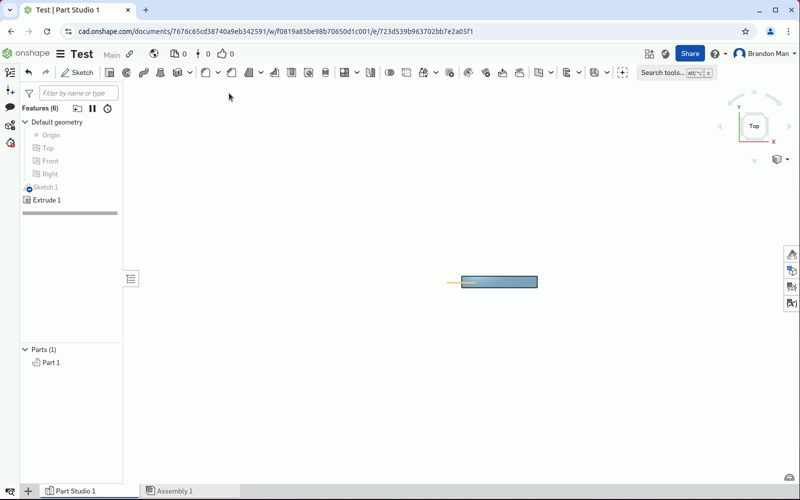
mouse_move(73, 352)
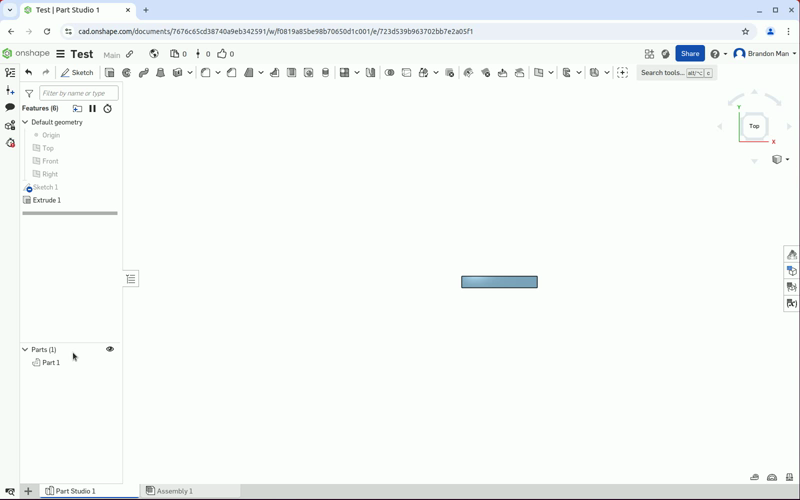
key(y)
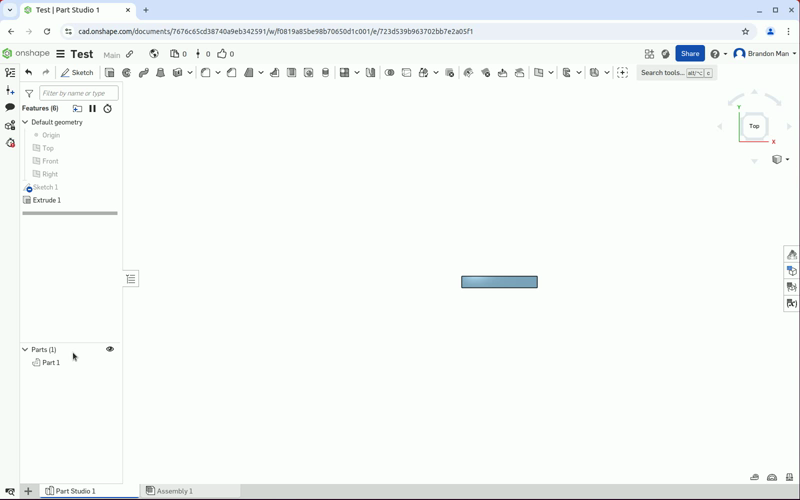
key(shift+p)
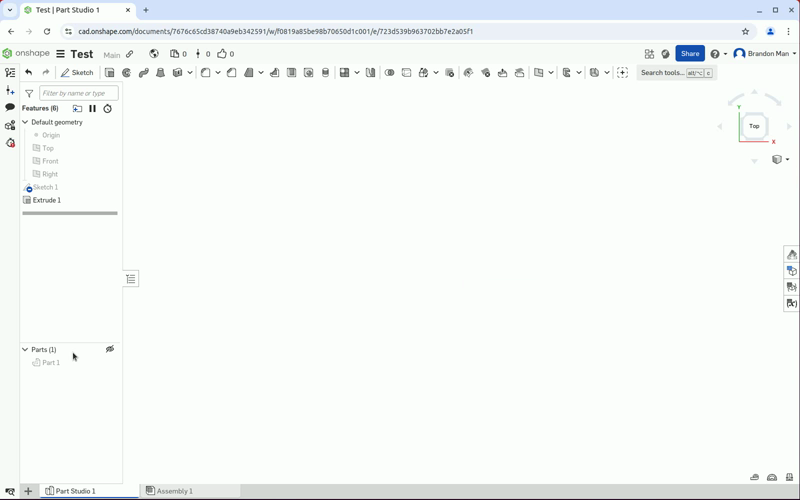
key(space)
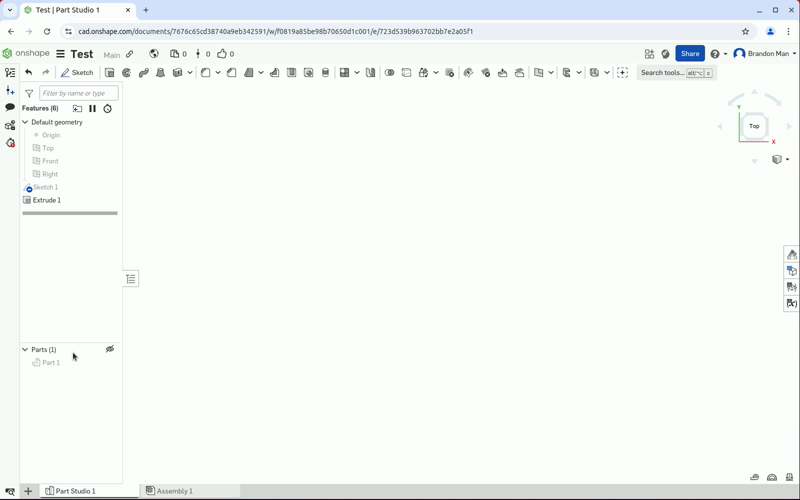
key_down(shift)
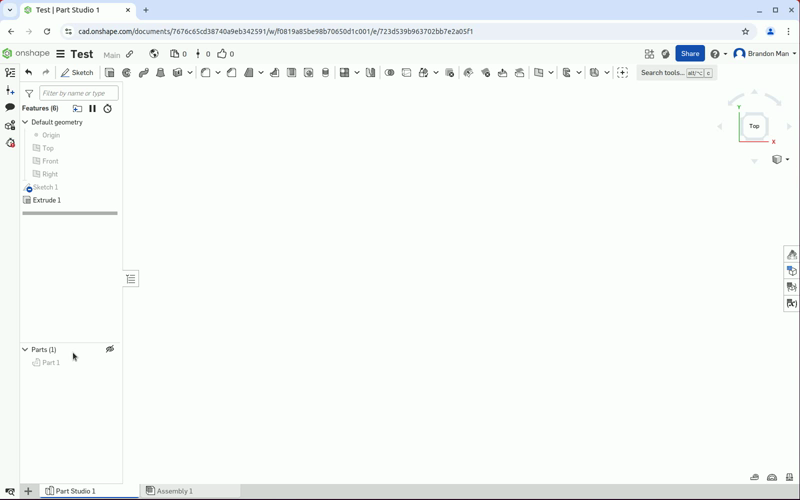
key(up)
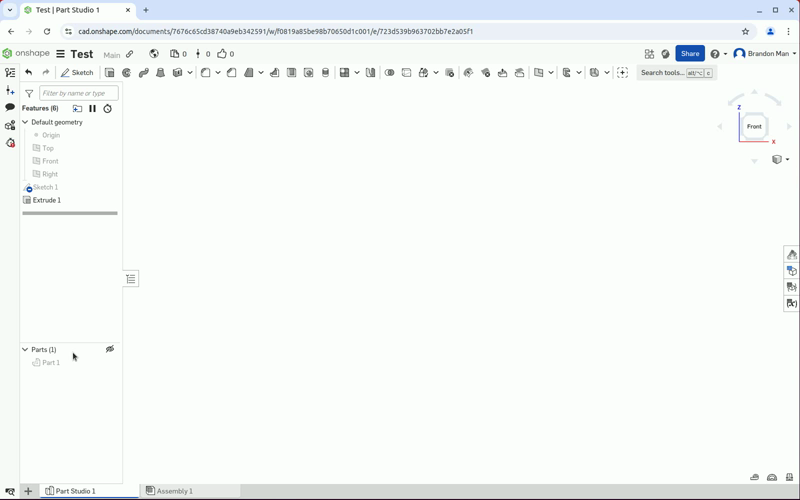
key_up(shift)
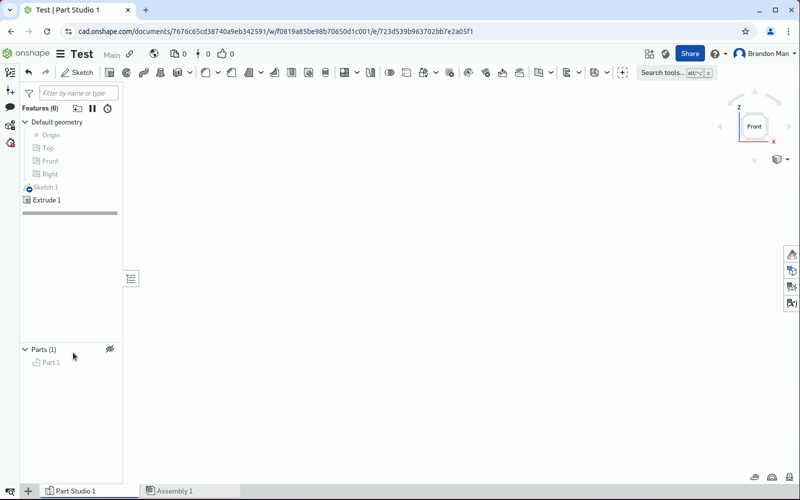
key(space)
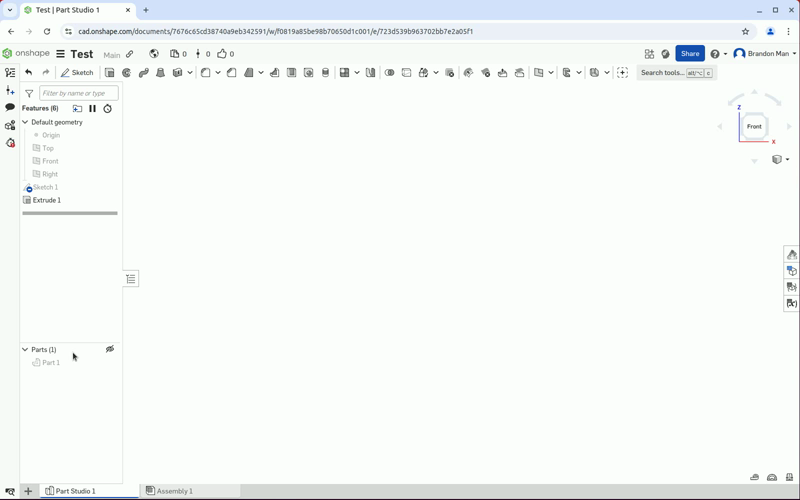
key_down(shift)
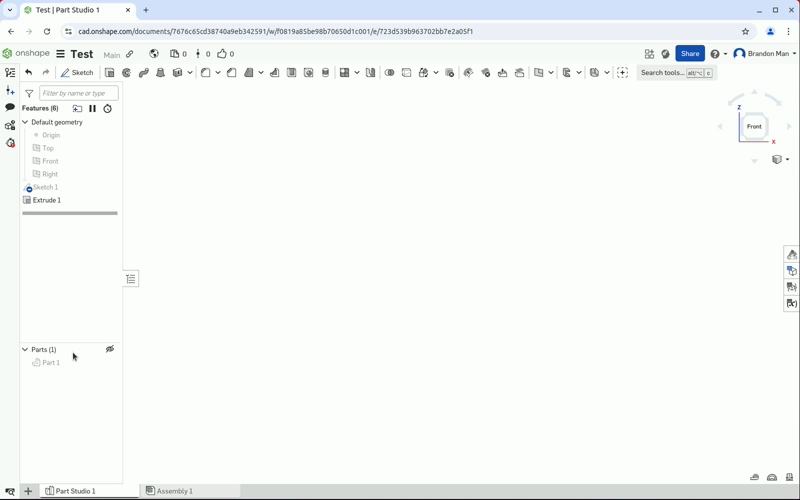
key(left)
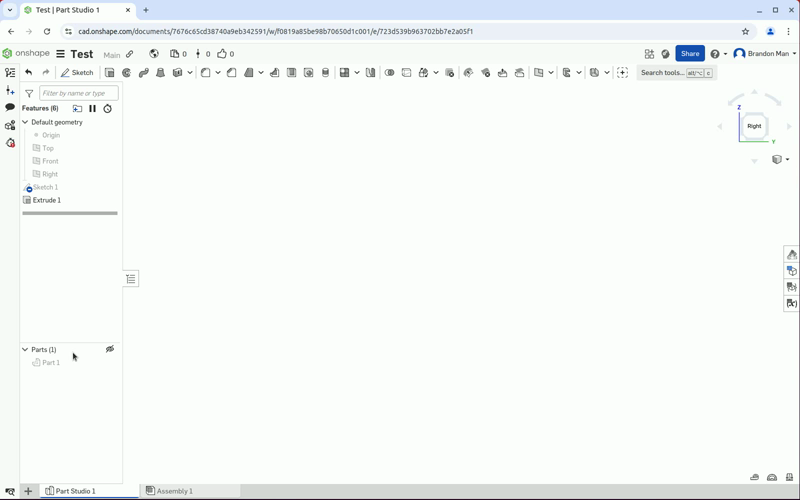
key_up(shift)
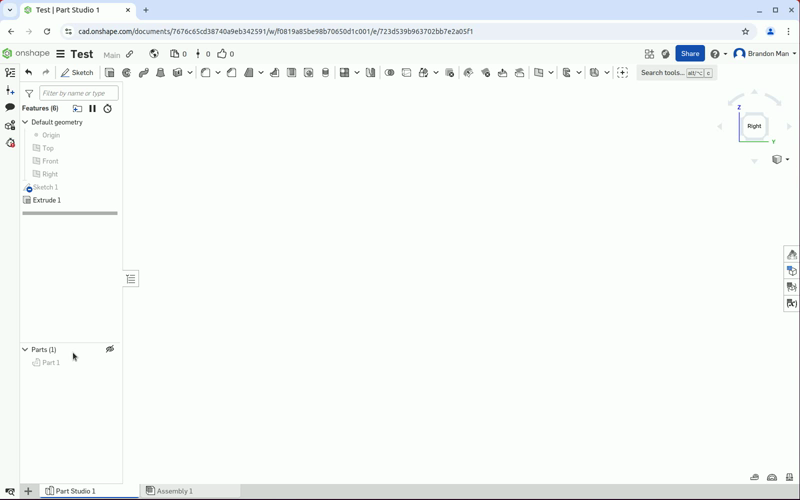
mouse_move(73, 352)
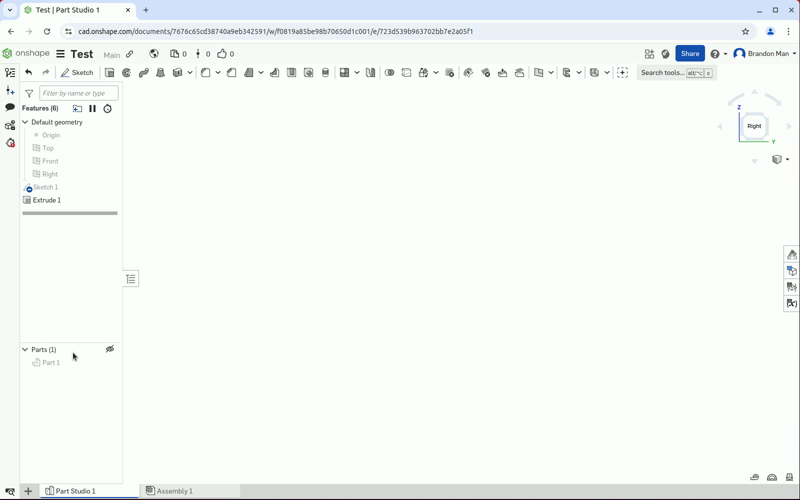
key(shift+y)
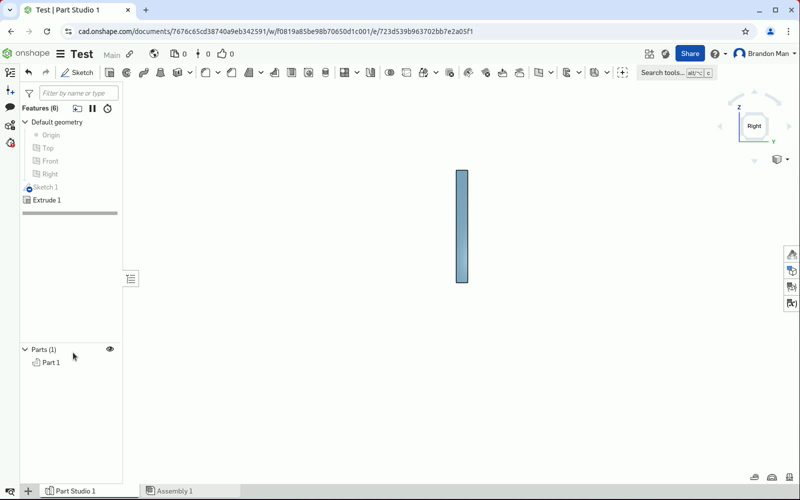
mouse_move(541, 75)
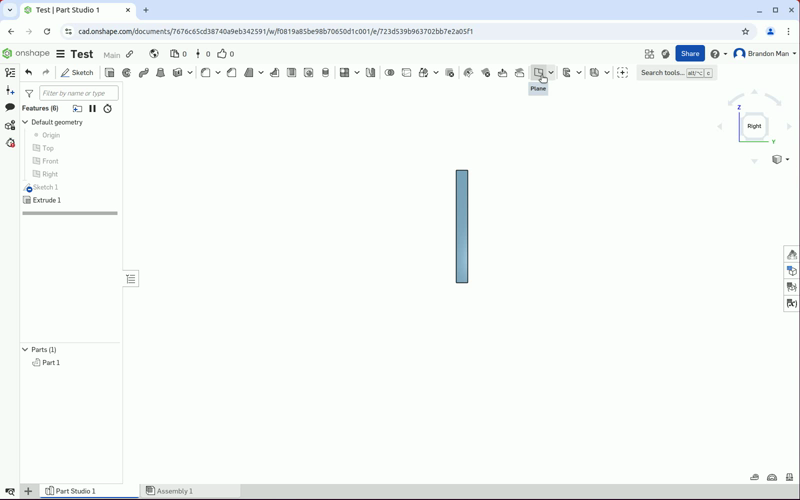
click(541, 75)
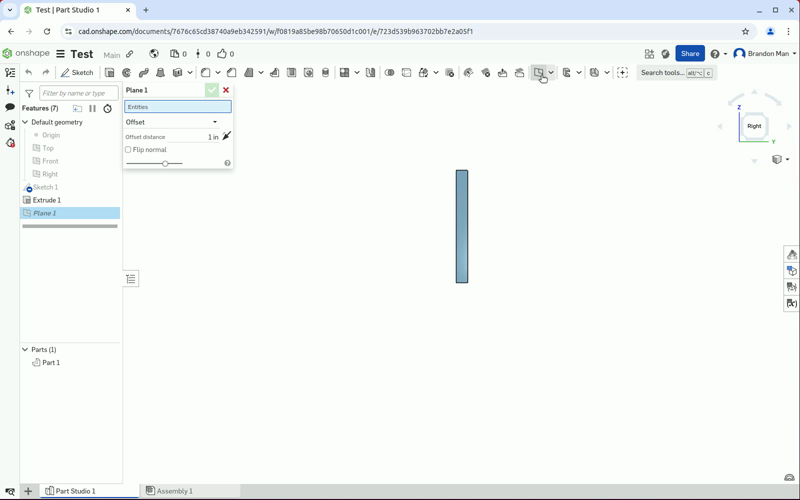
mouse_move(73, 176)
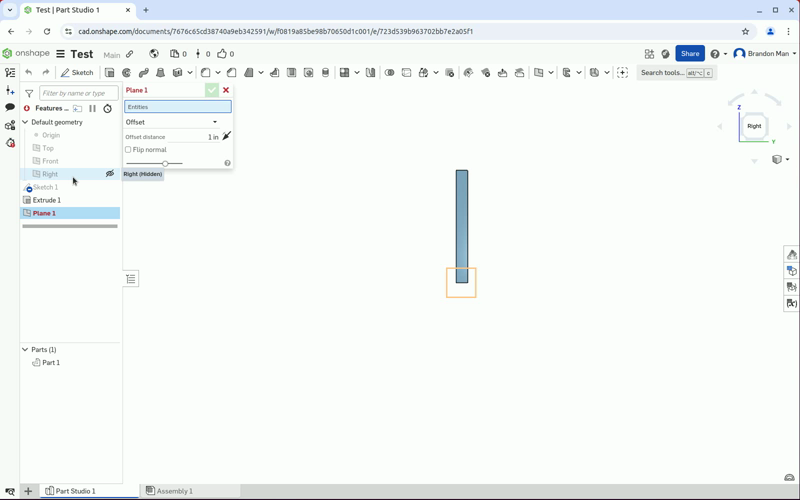
click(73, 176)
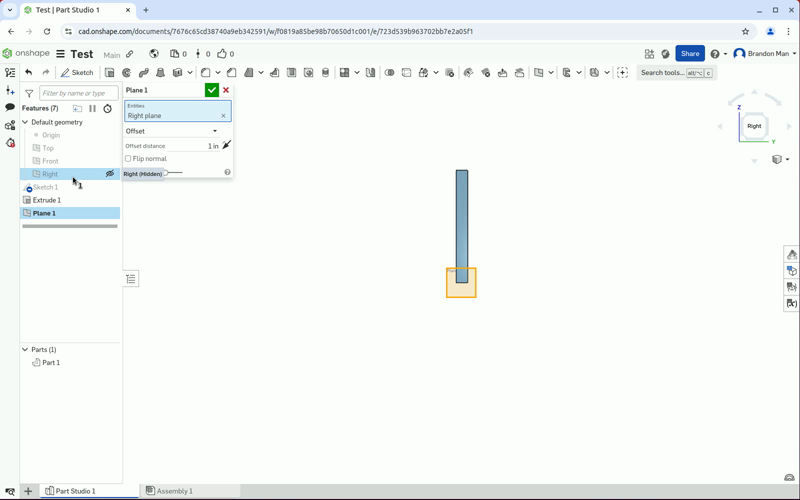
key(tab, 2)
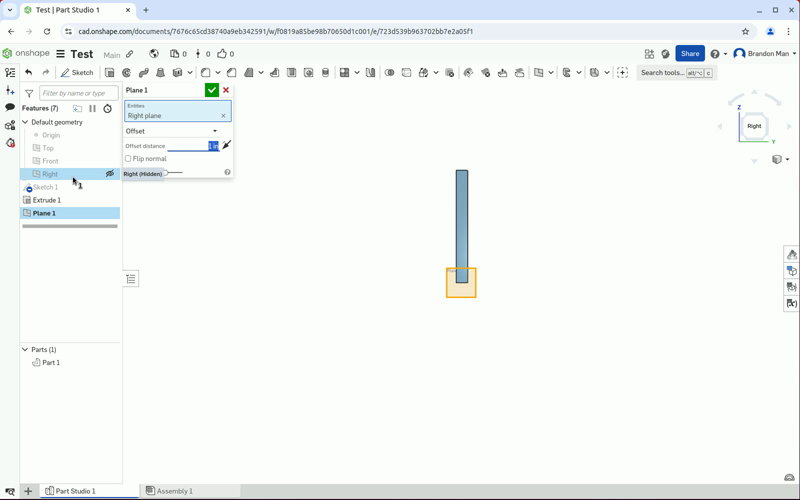
text(15.652)
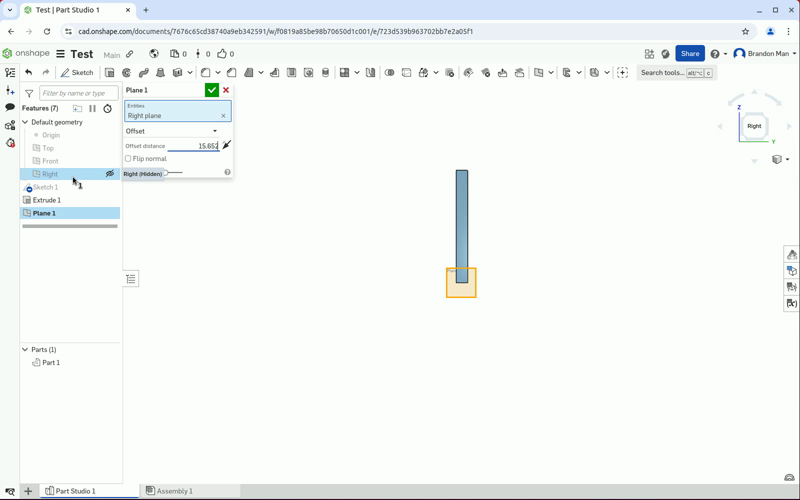
key(enter, 2)
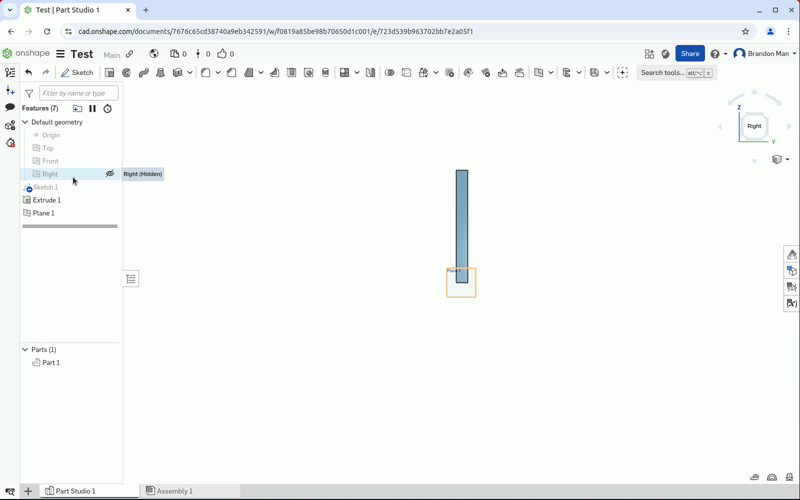
key(shift+s)
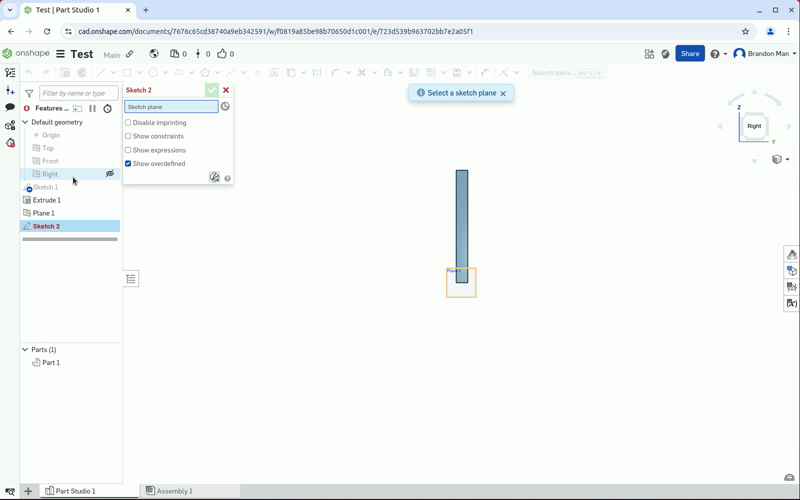
mouse_move(73, 215)
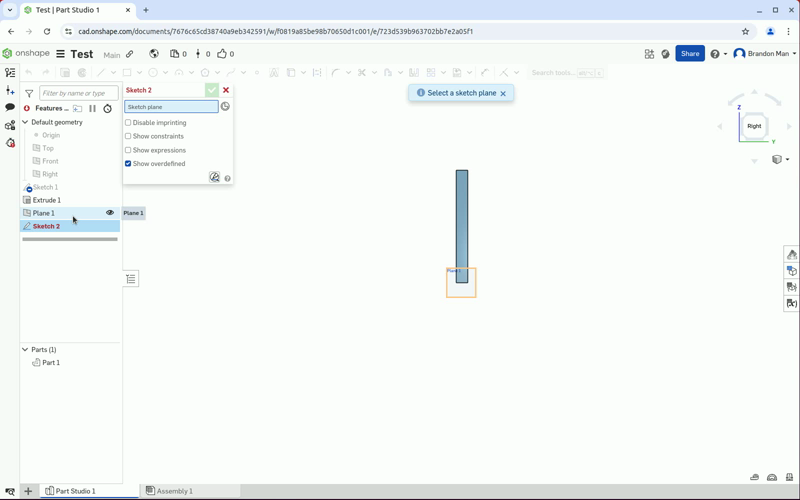
click(73, 215)
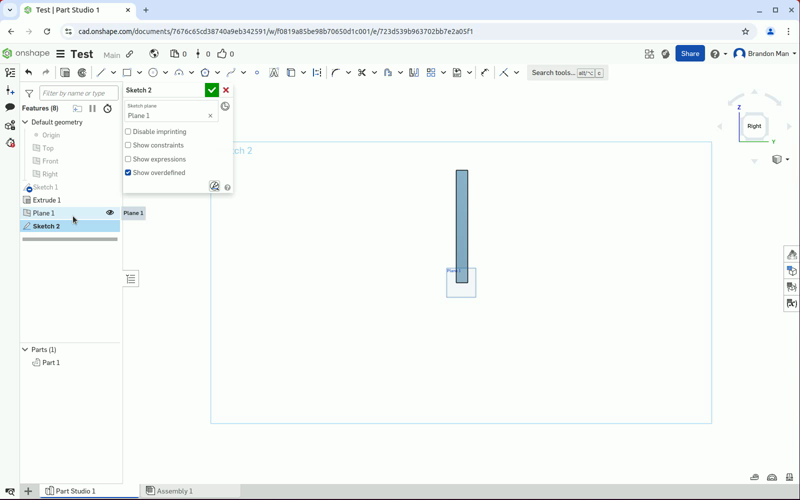
mouse_move(73, 352)
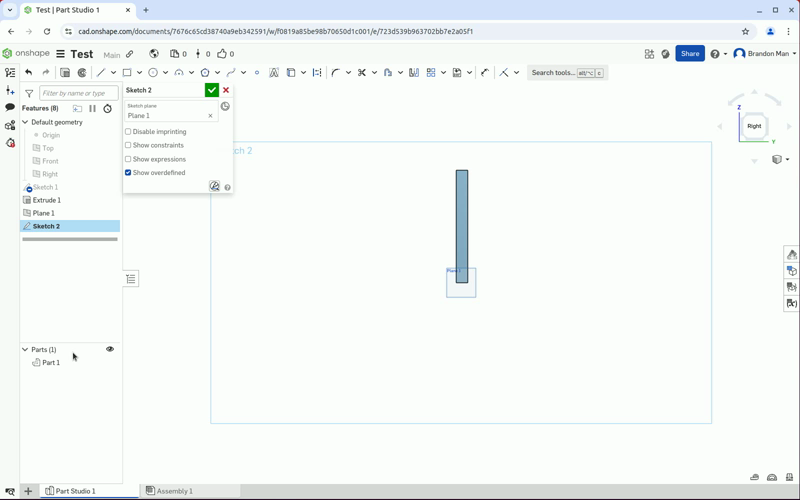
key(y)
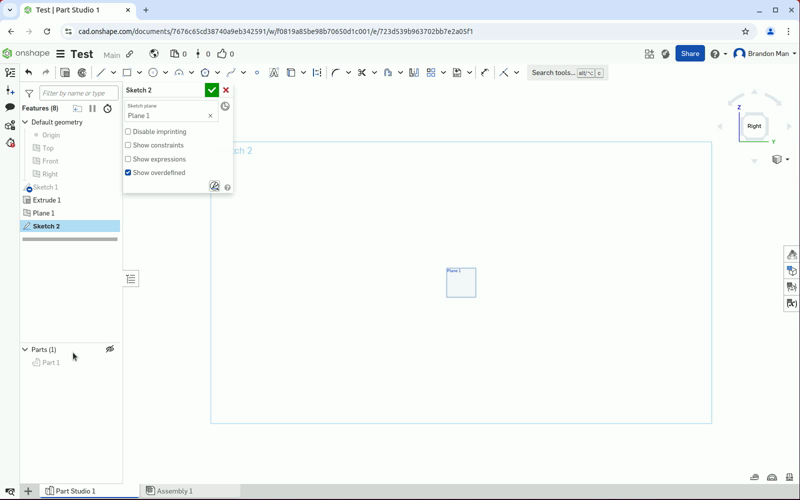
key(l)
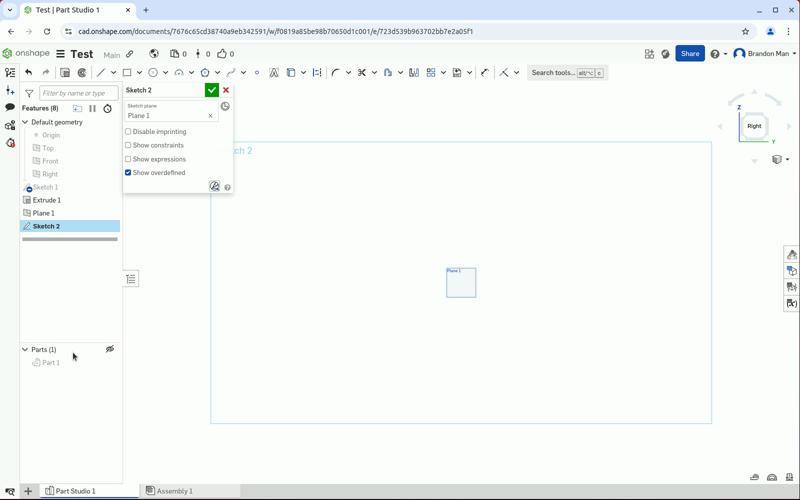
key_down(shift)
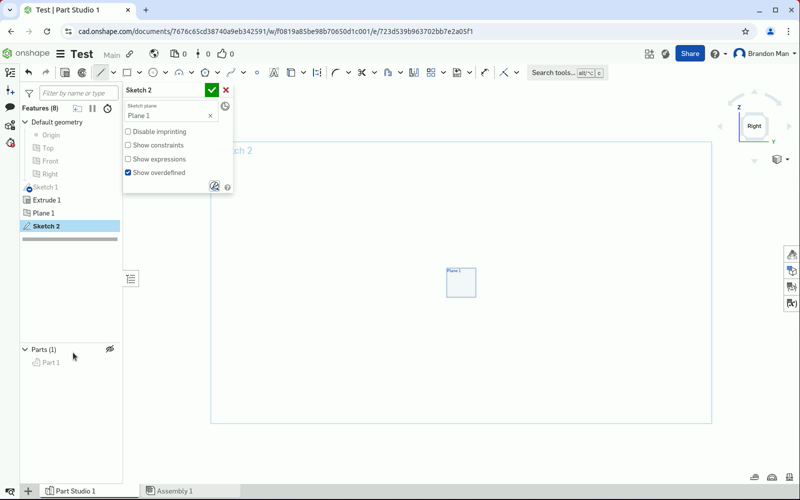
mouse_move(456, 207)
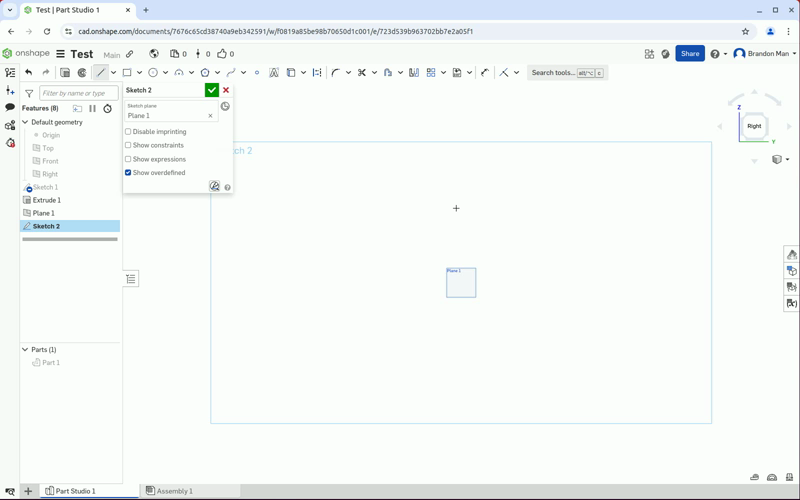
click(456, 207)
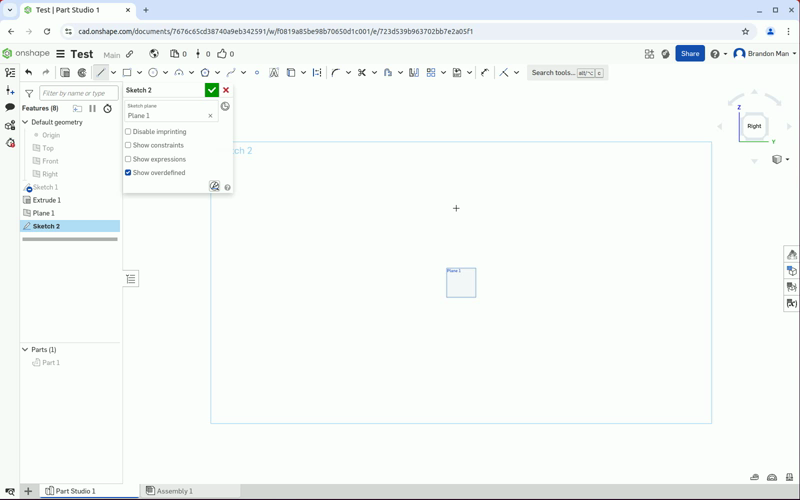
key_up(shift)
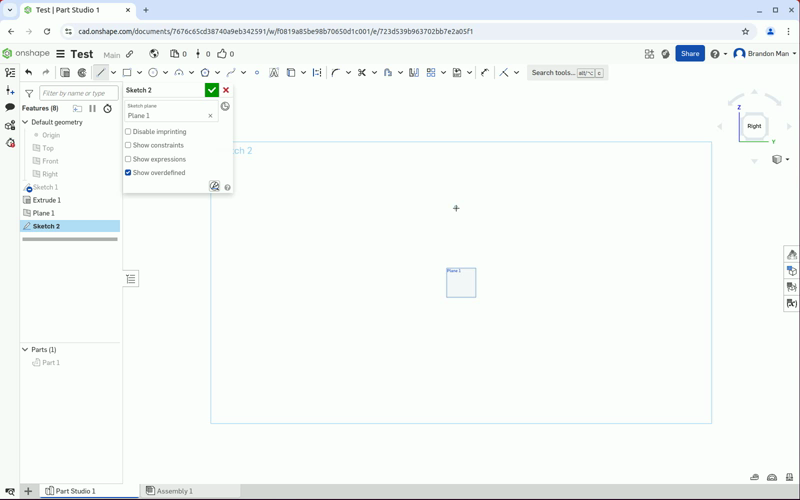
key_down(shift)
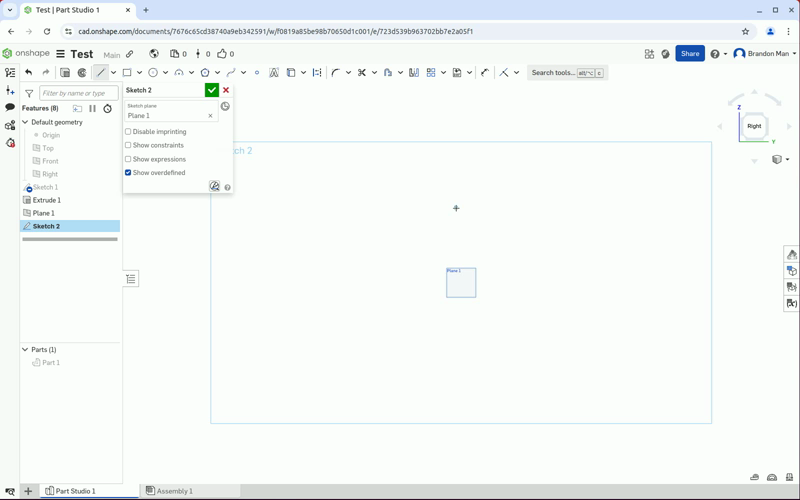
mouse_move(486, 207)
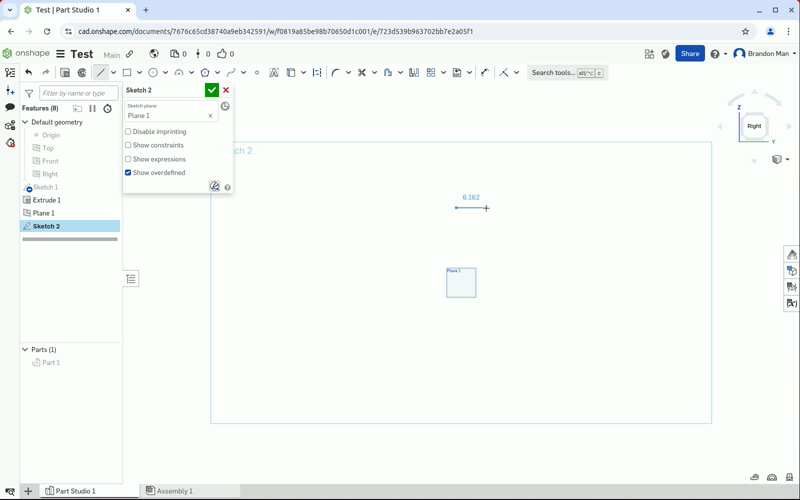
mouse_move(467, 207)
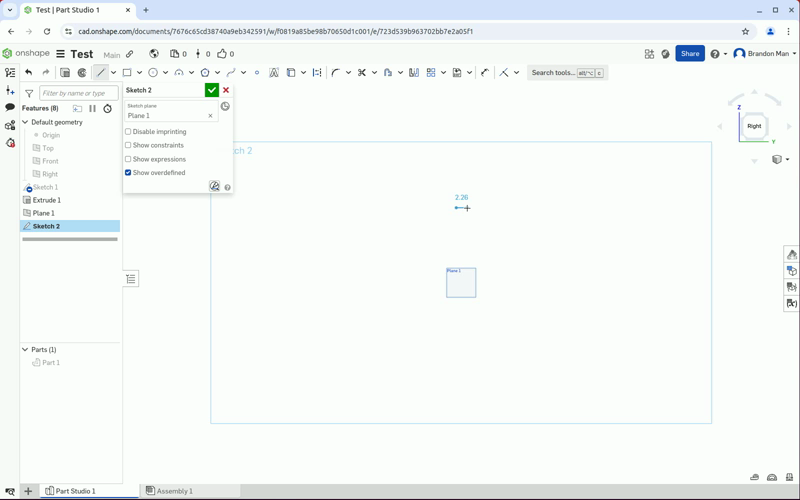
click(467, 207)
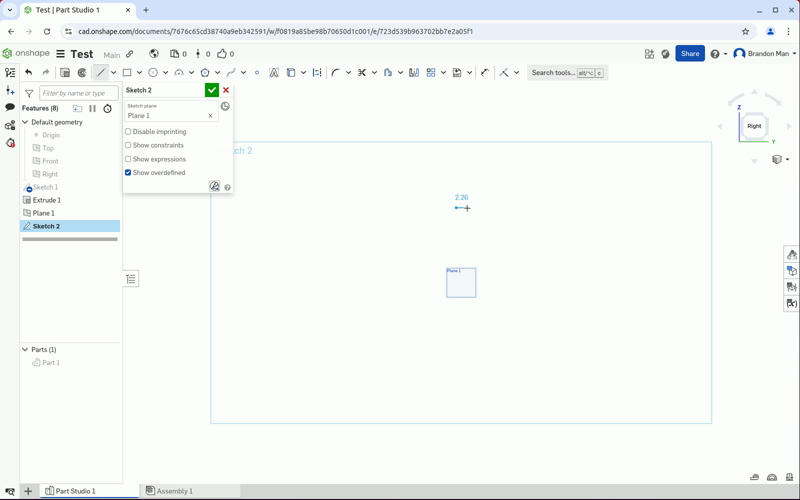
key_up(shift)
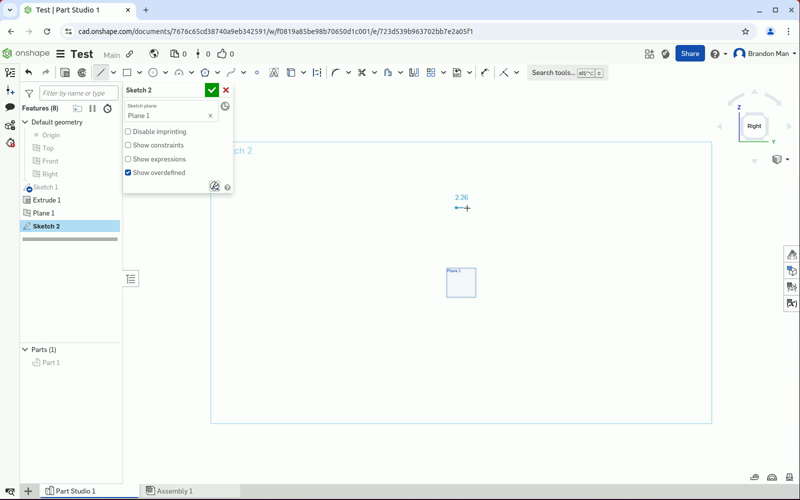
key_down(shift)
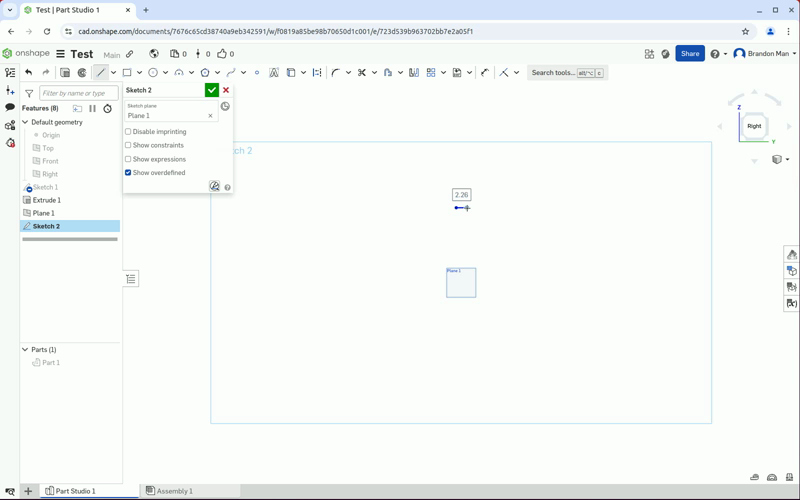
mouse_move(497, 207)
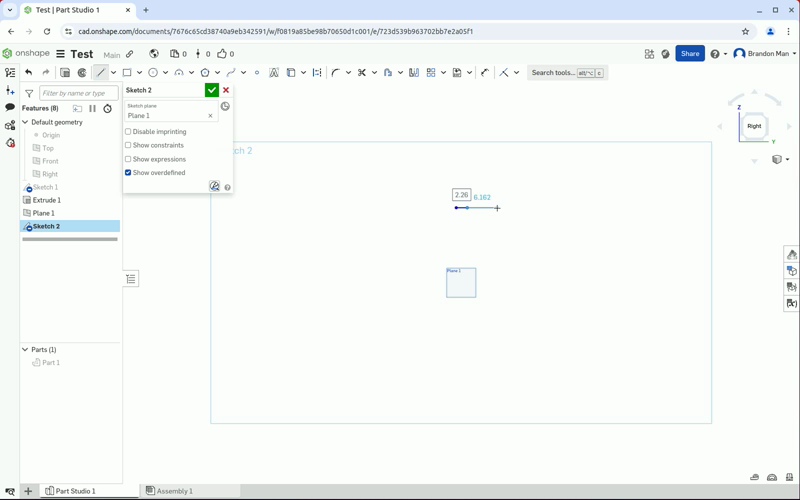
mouse_move(467, 169)
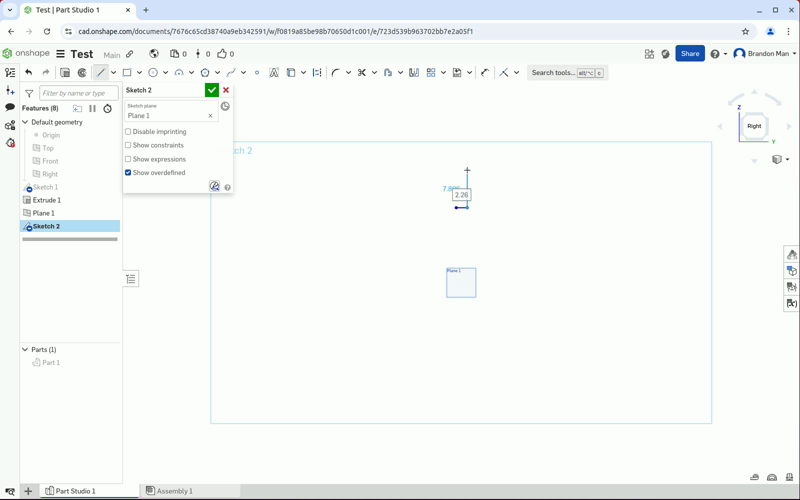
click(467, 169)
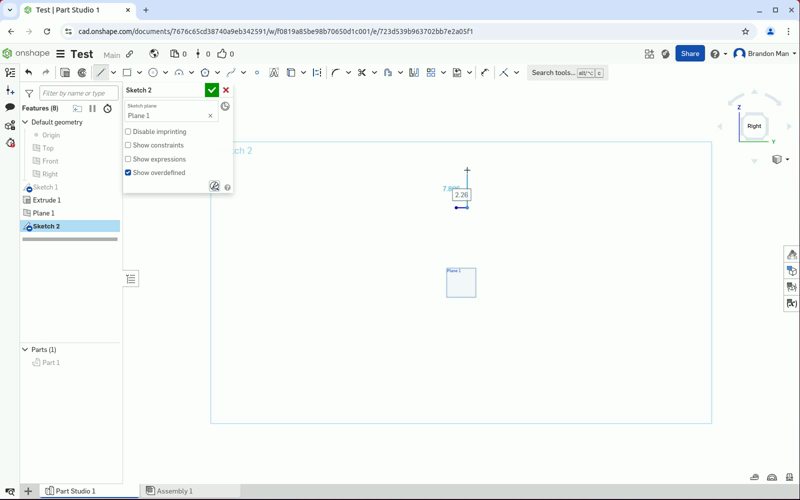
key_up(shift)
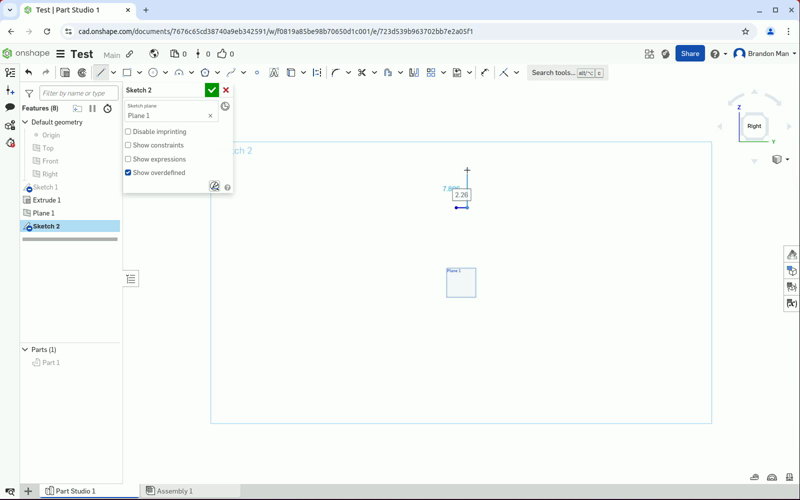
key_down(shift)
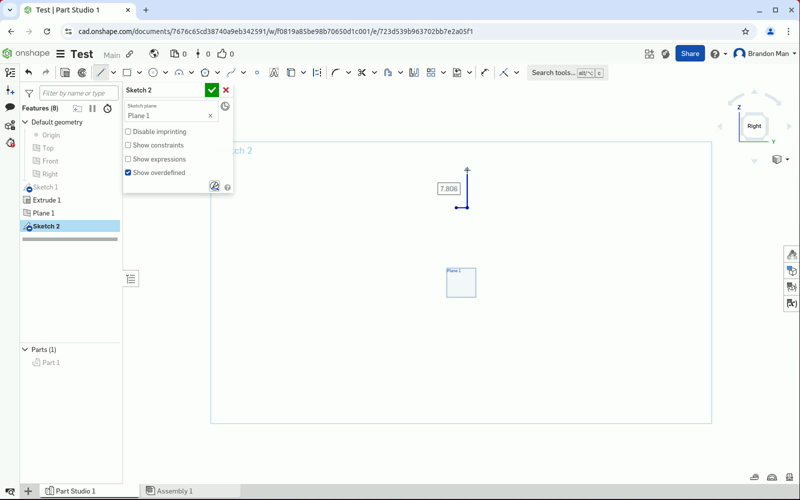
mouse_move(497, 169)
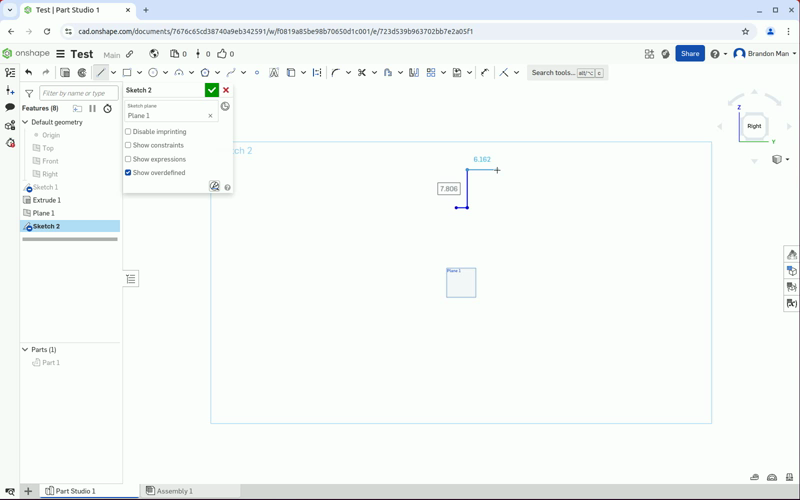
mouse_move(456, 169)
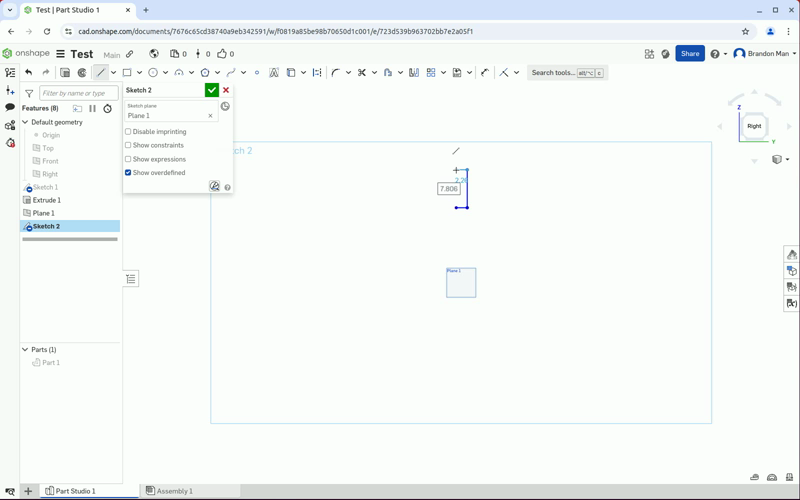
click(456, 169)
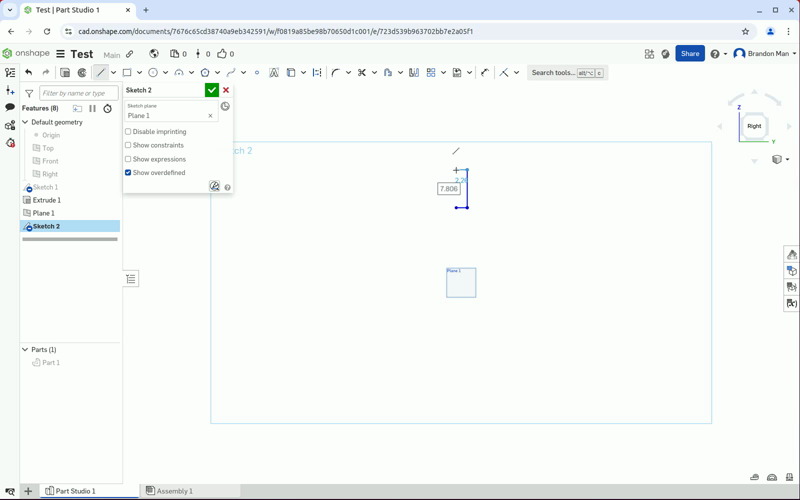
key_up(shift)
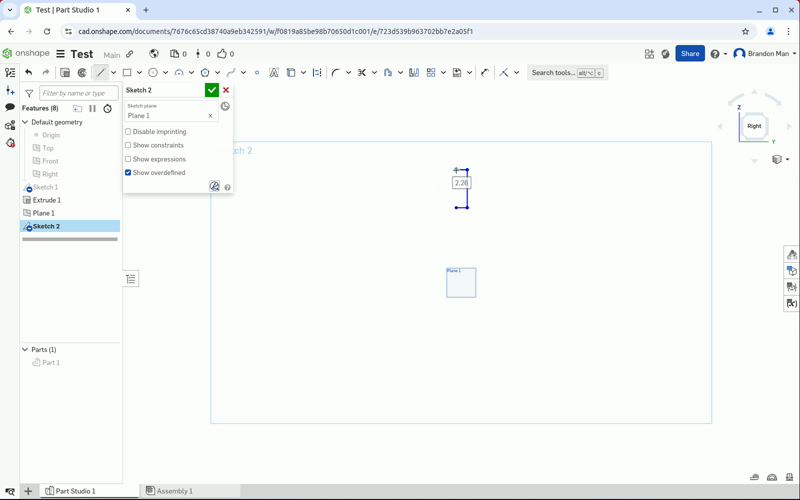
mouse_move(486, 169)
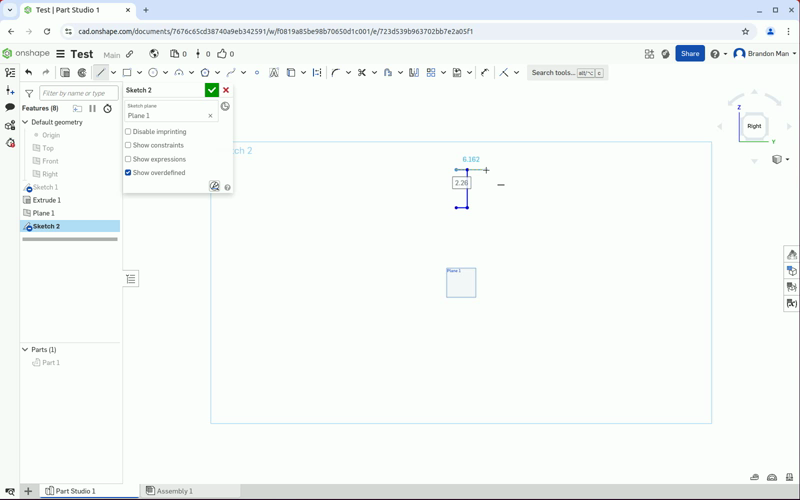
key_down(shift)
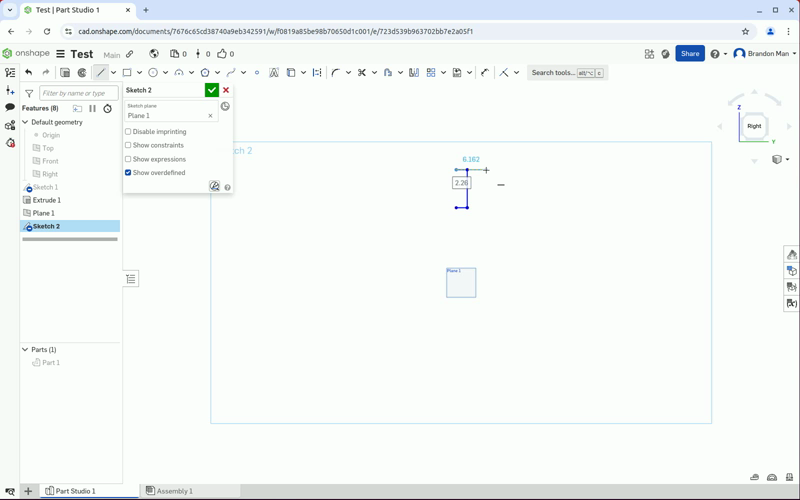
mouse_move(456, 207)
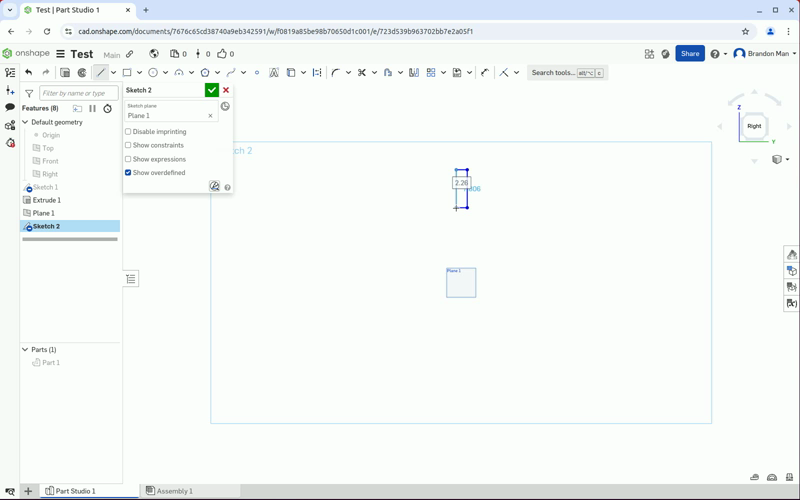
key_up(shift)
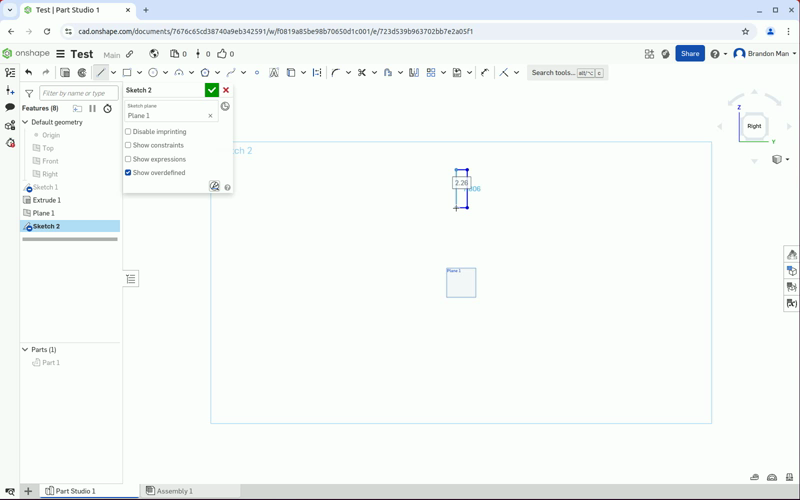
click(456, 207)
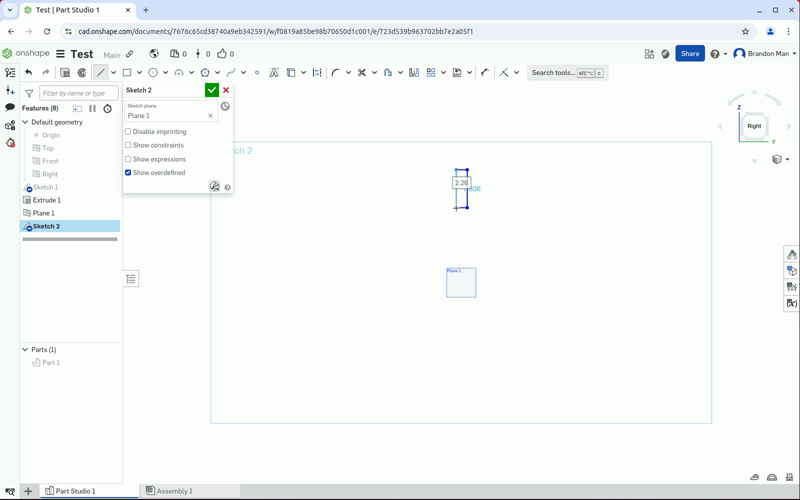
key(esc)
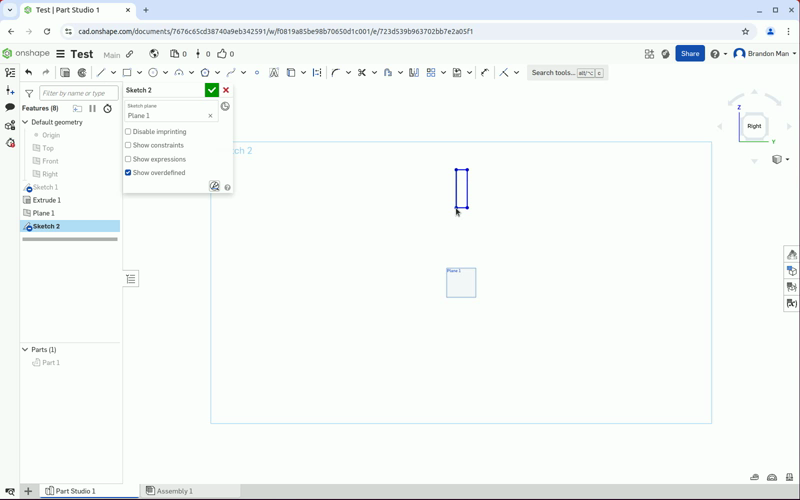
mouse_move(466, 206)
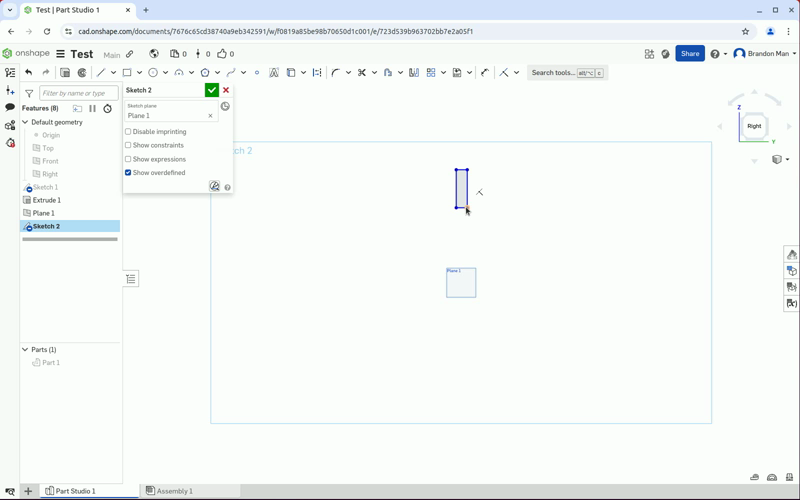
scroll(6)
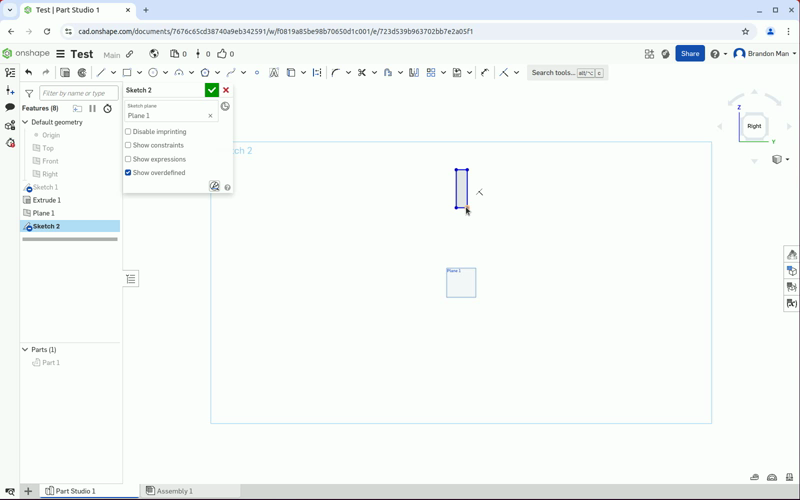
scroll(6)
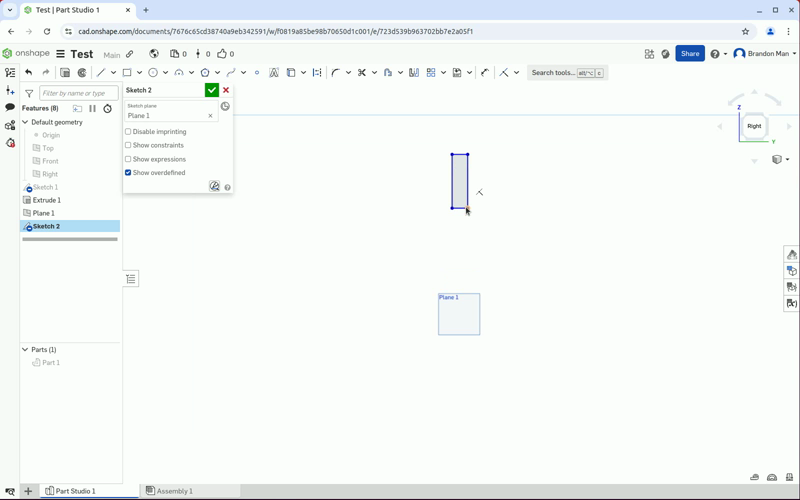
scroll(6)
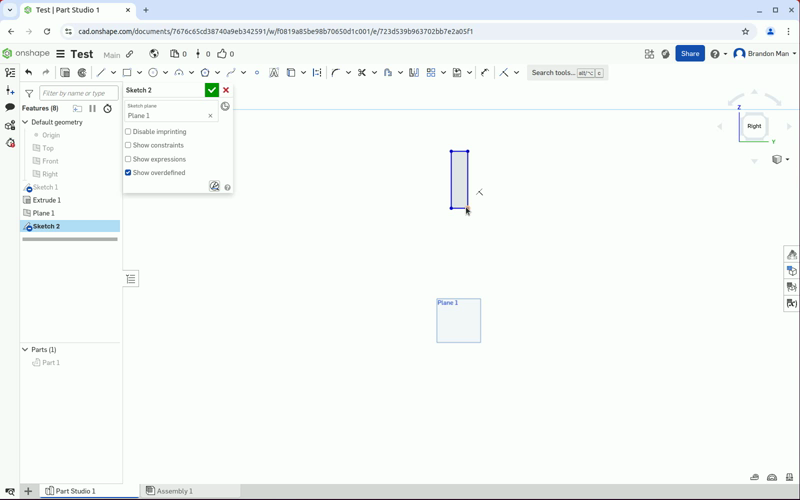
scroll(6)
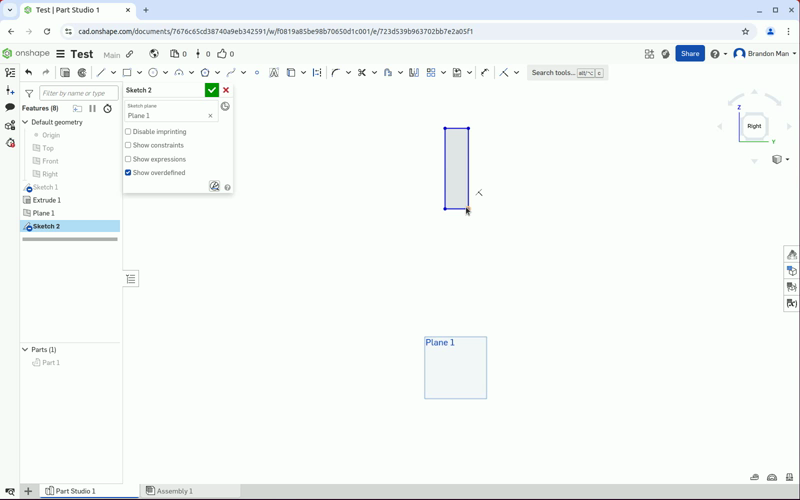
scroll(6)
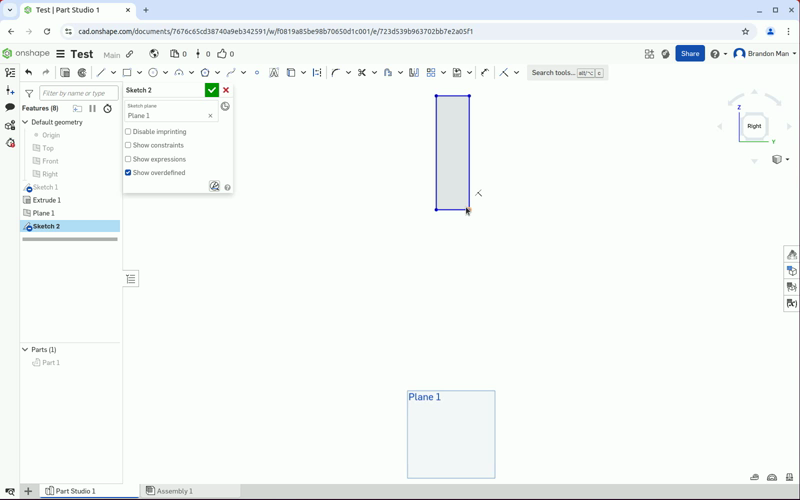
scroll(6)
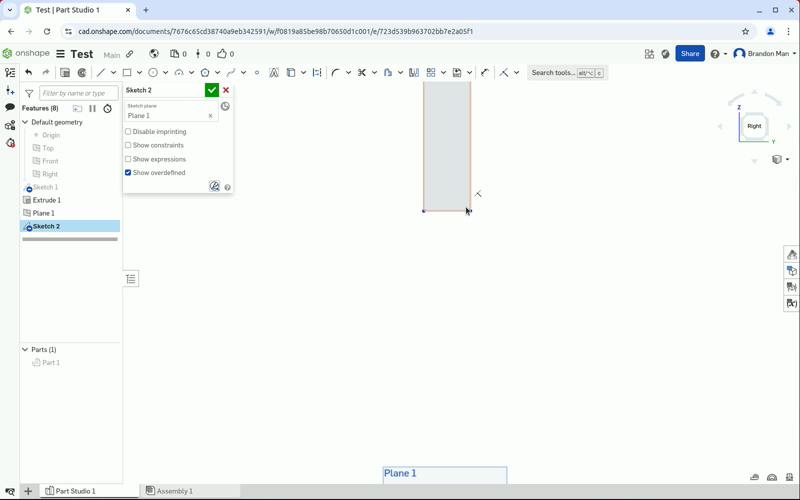
scroll(6)
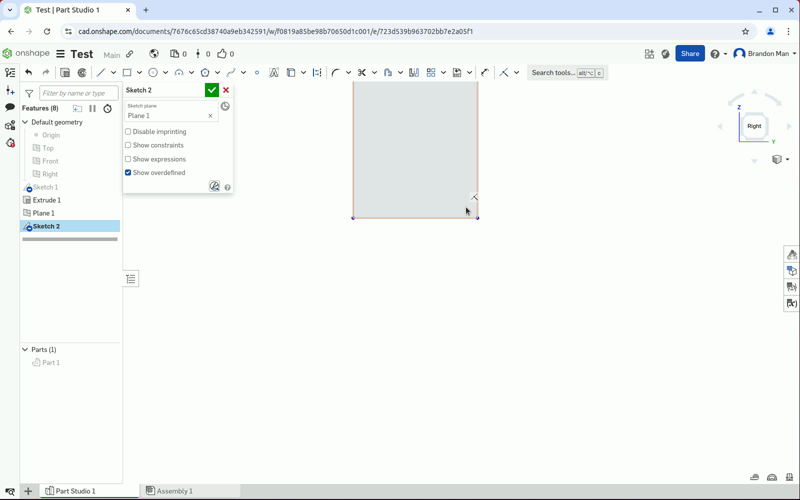
click(466, 206)
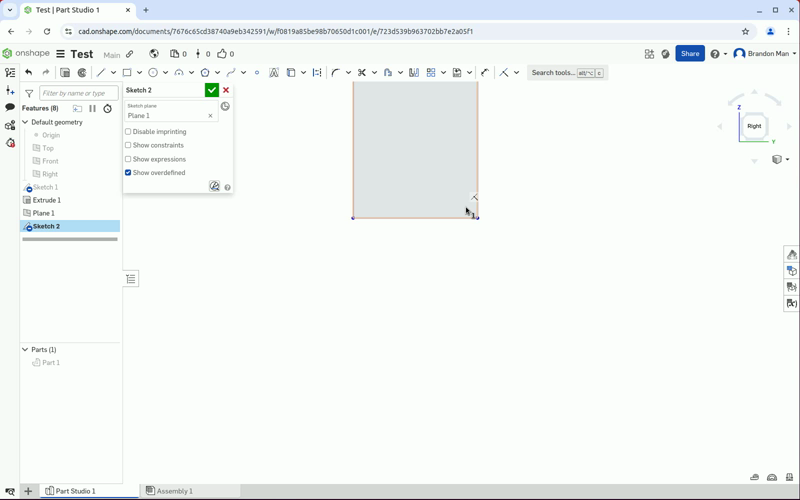
scroll(-6)
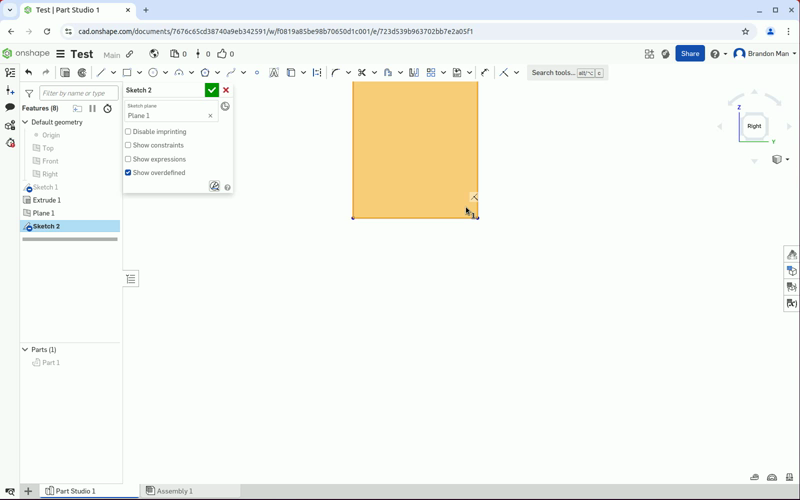
scroll(-6)
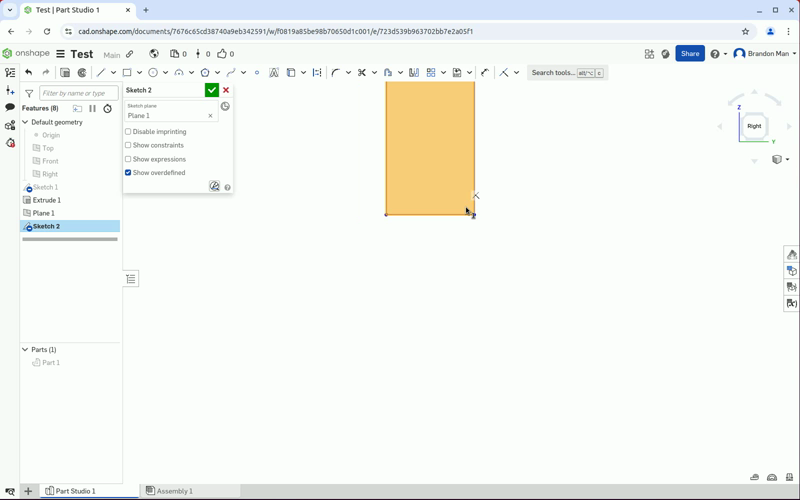
scroll(-6)
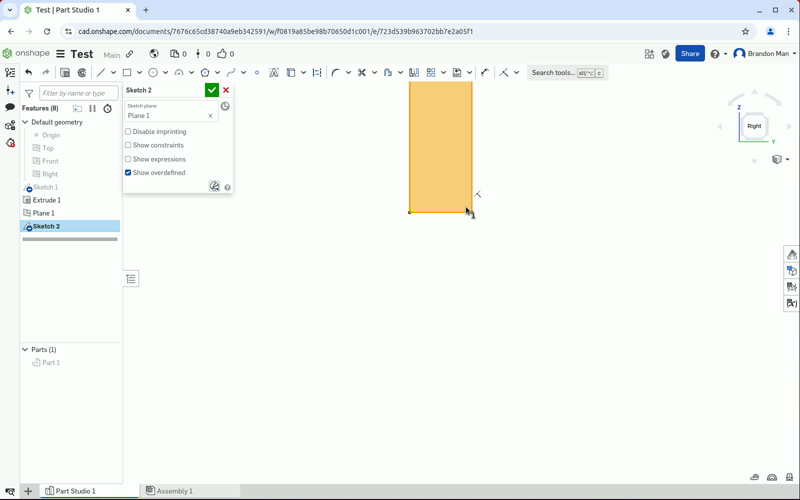
scroll(-6)
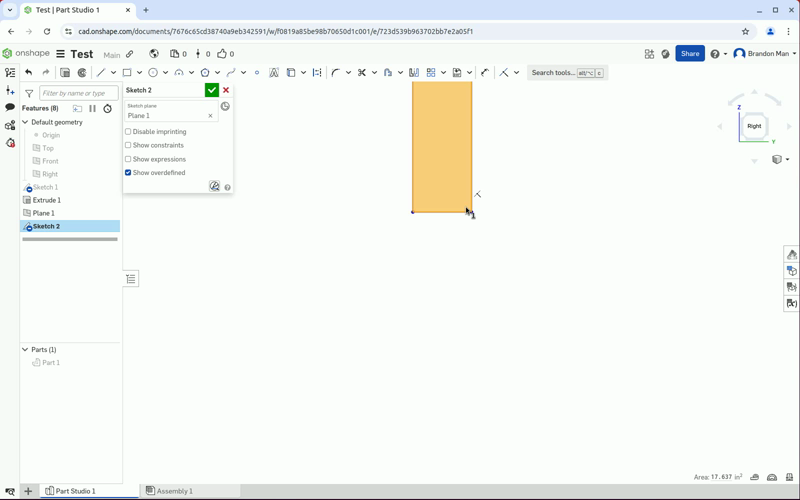
scroll(-6)
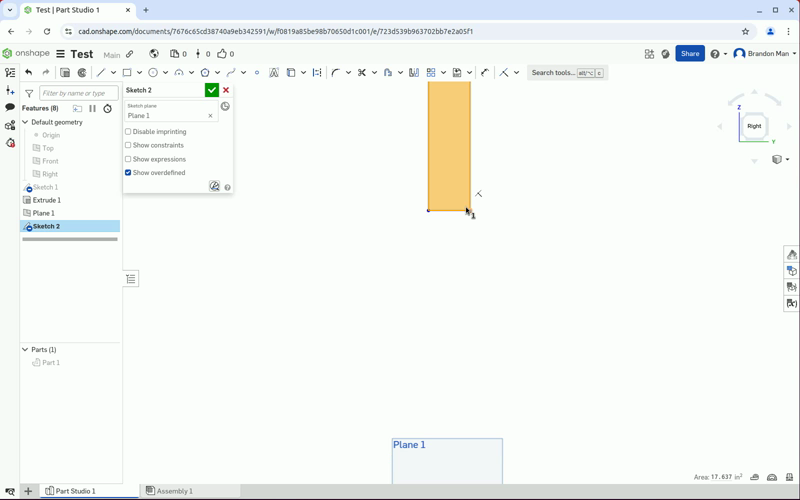
scroll(-6)
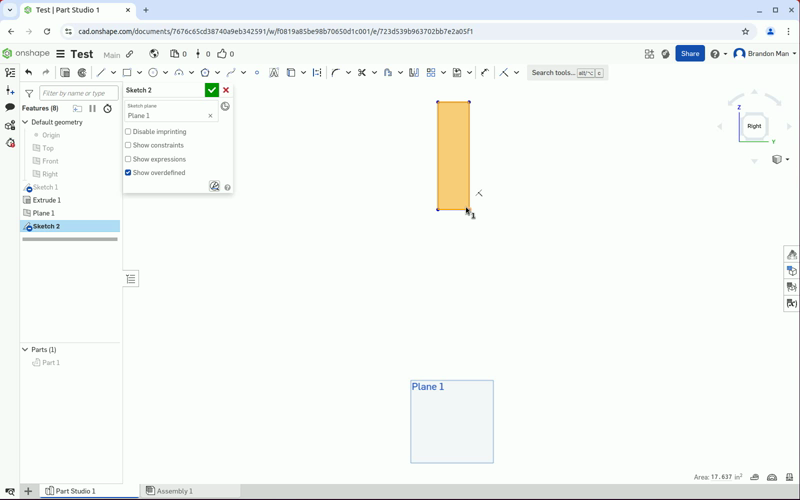
scroll(-6)
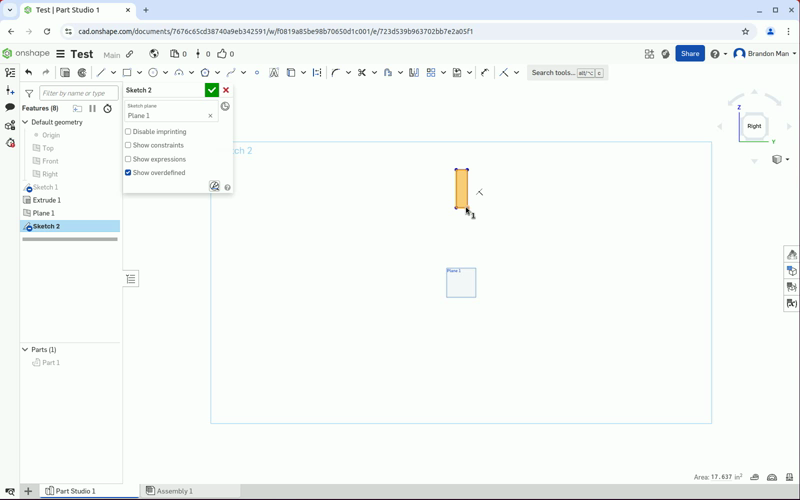
mouse_move(73, 352)
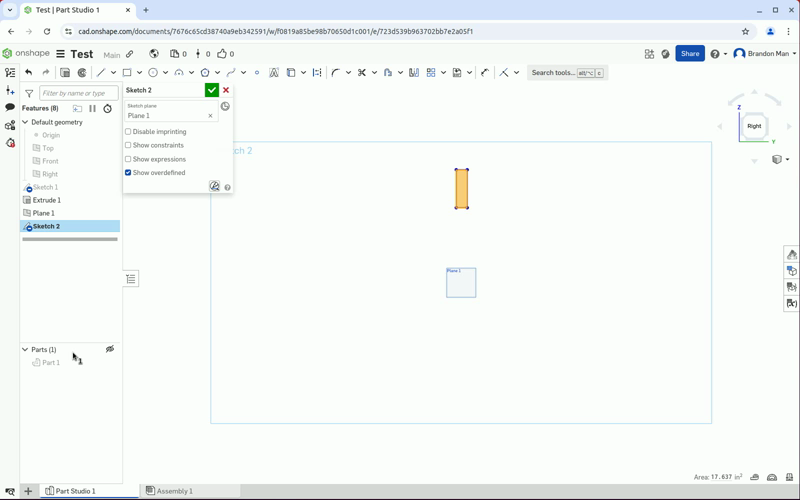
key(shift+y)
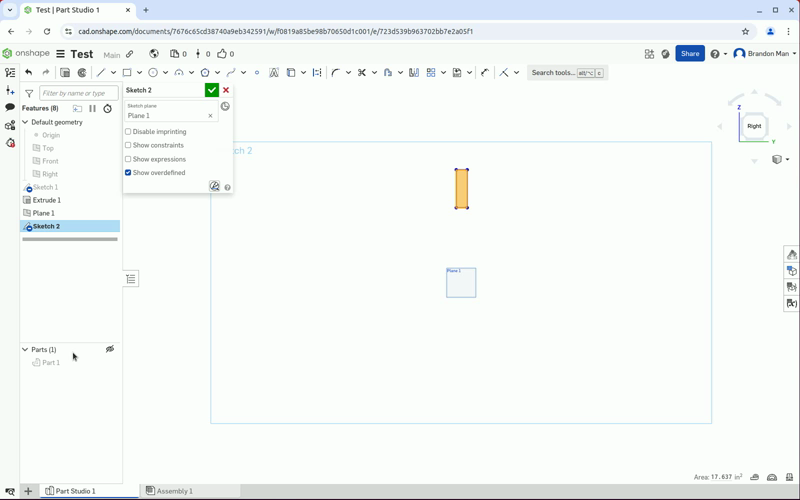
key(shift+e)
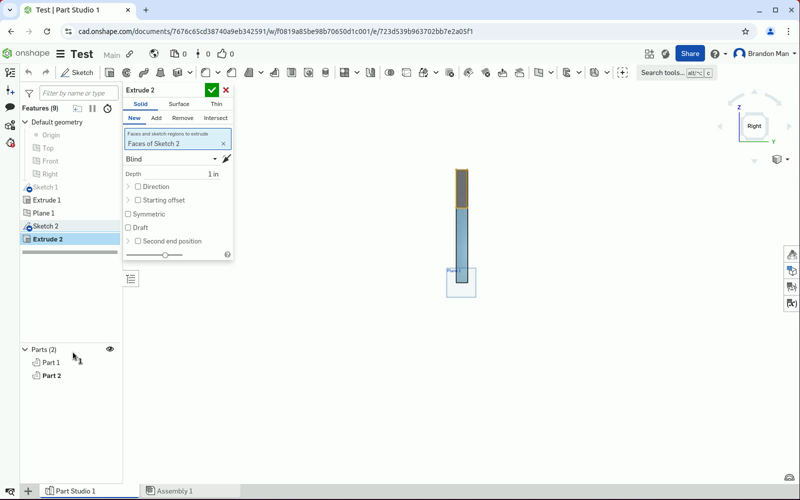
mouse_move(143, 106)
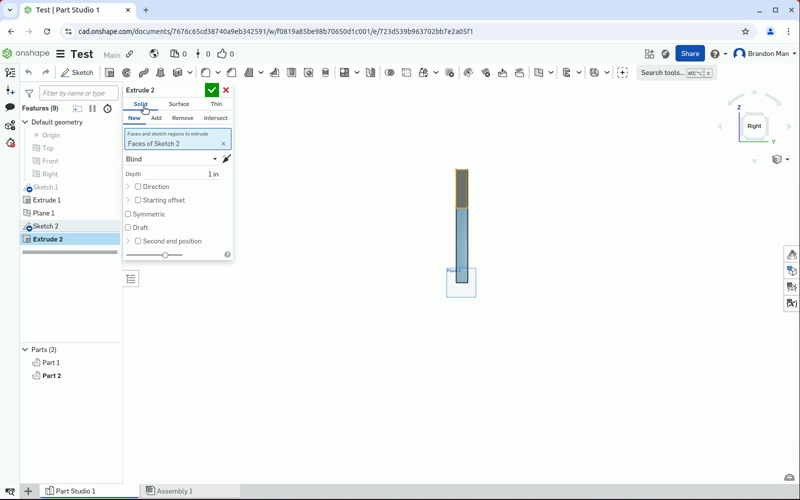
click(143, 106)
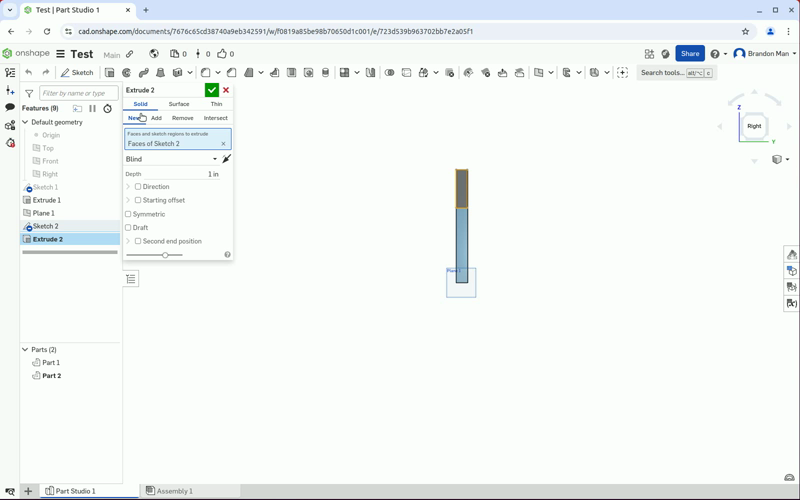
mouse_move(137, 120)
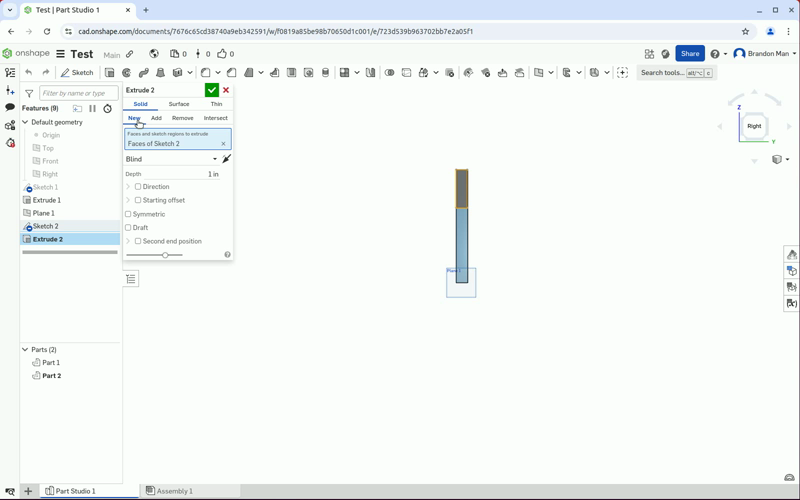
click(137, 120)
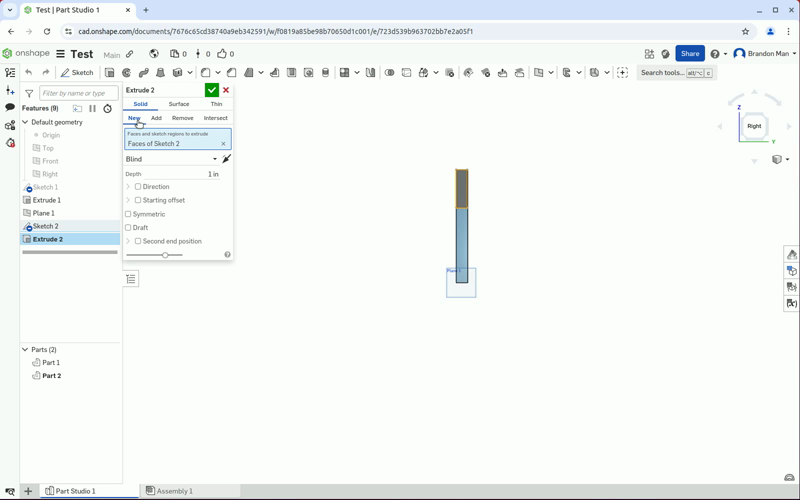
key(tab, 4)
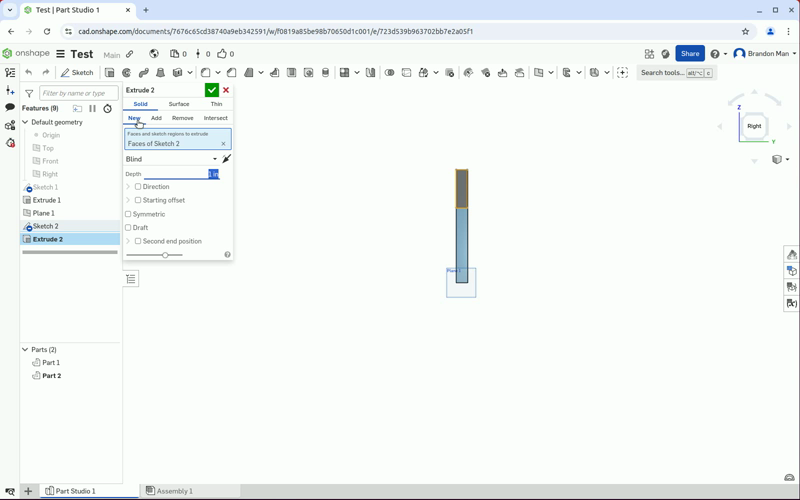
text(2.407)
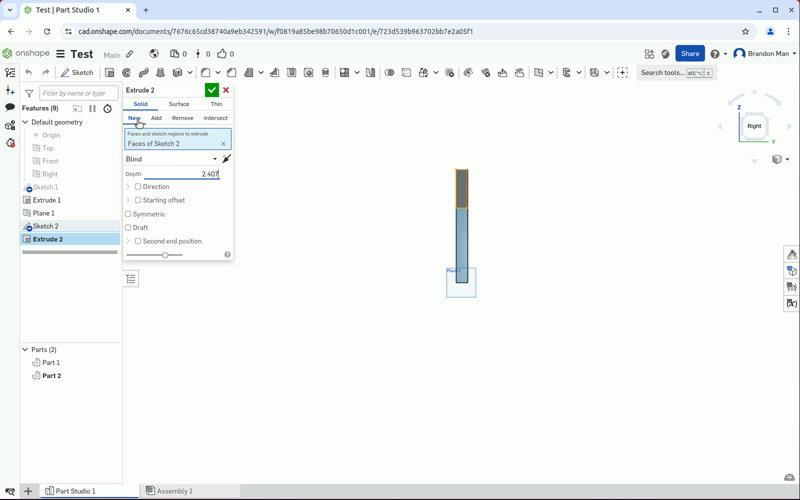
key(enter)
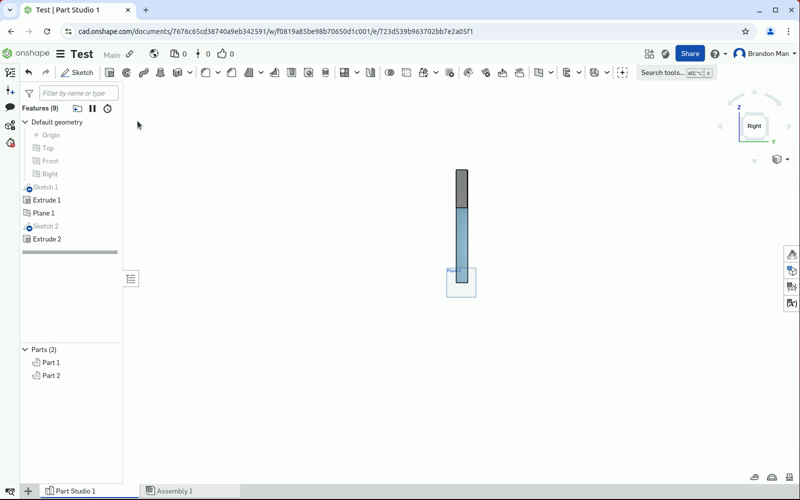
key(shift+h)
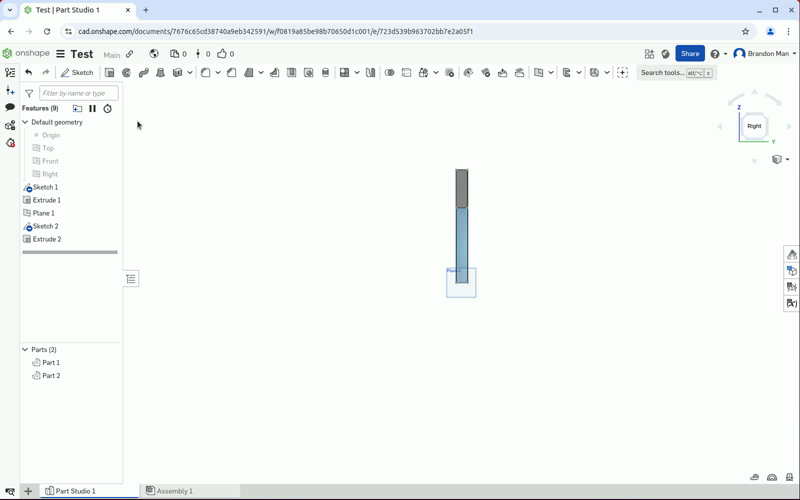
key(shift+h)
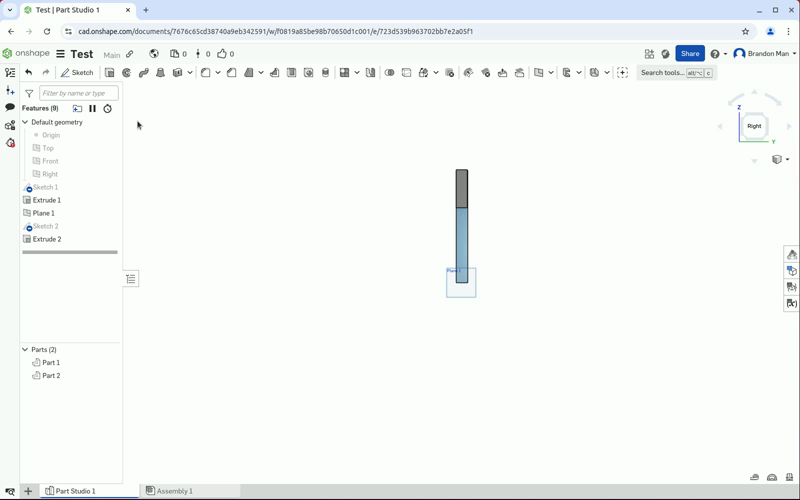
mouse_move(73, 189)
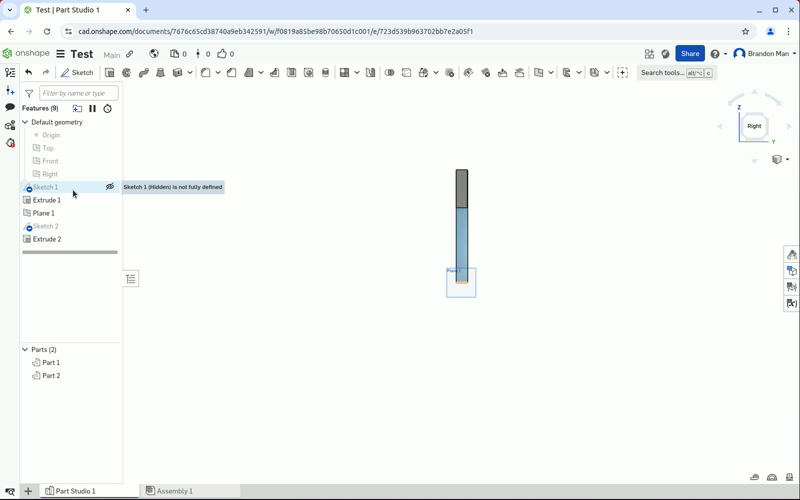
click(73, 189)
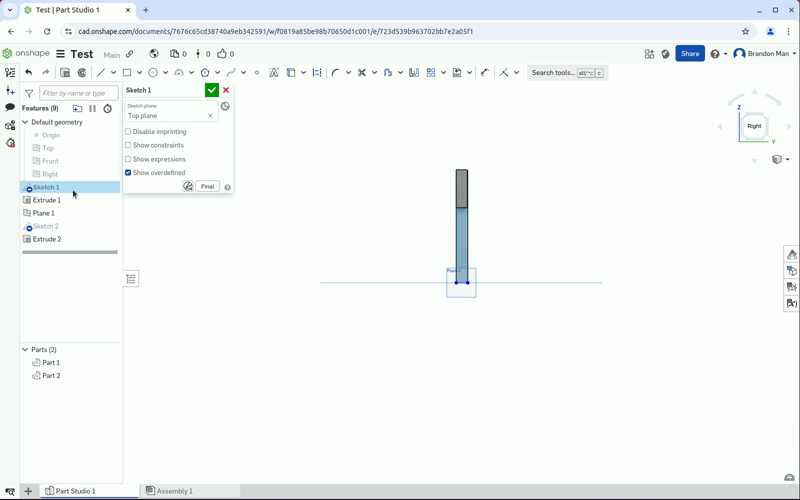
mouse_move(229, 92)
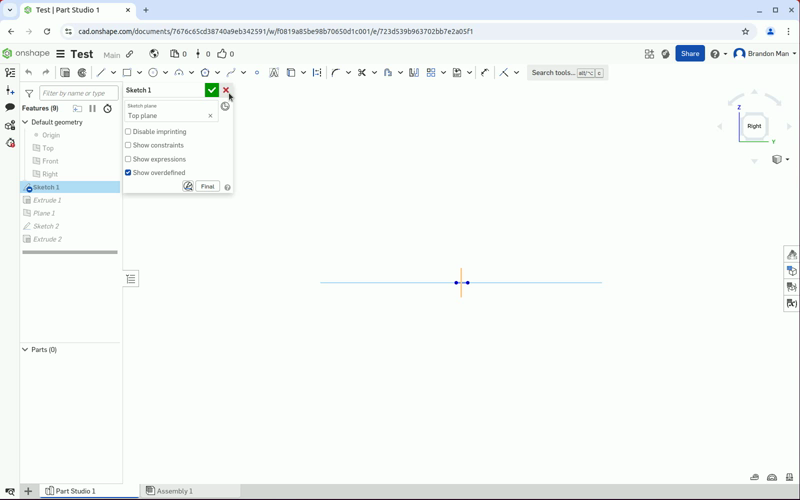
click(229, 92)
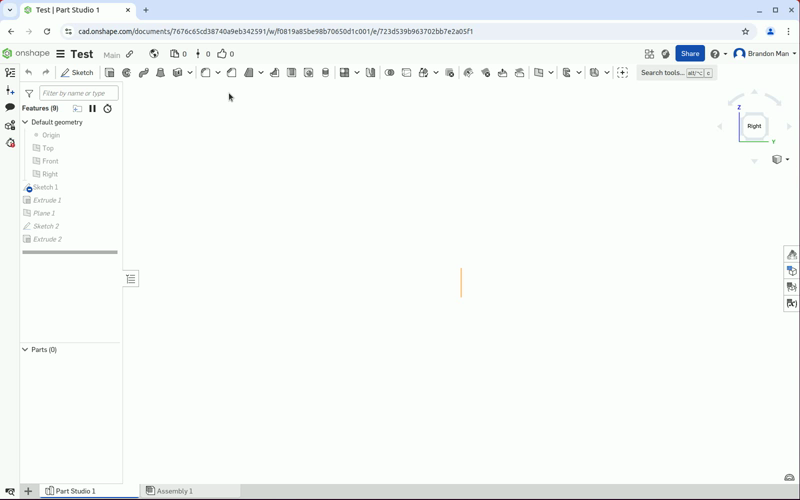
key(shift+s)
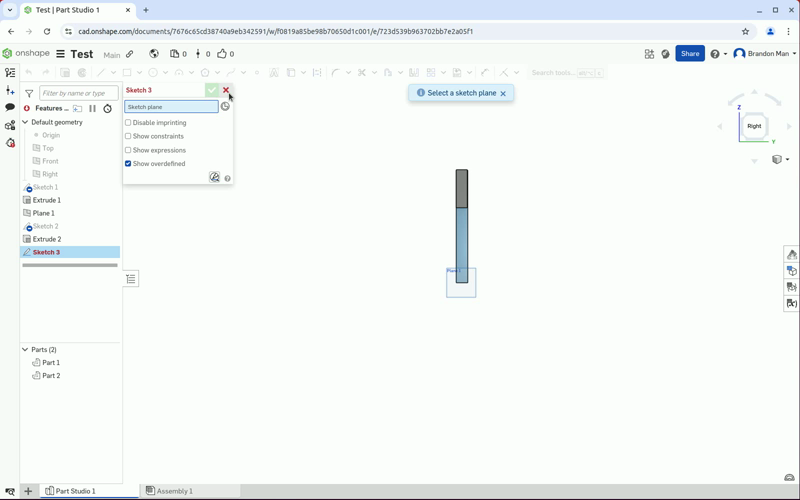
mouse_move(73, 215)
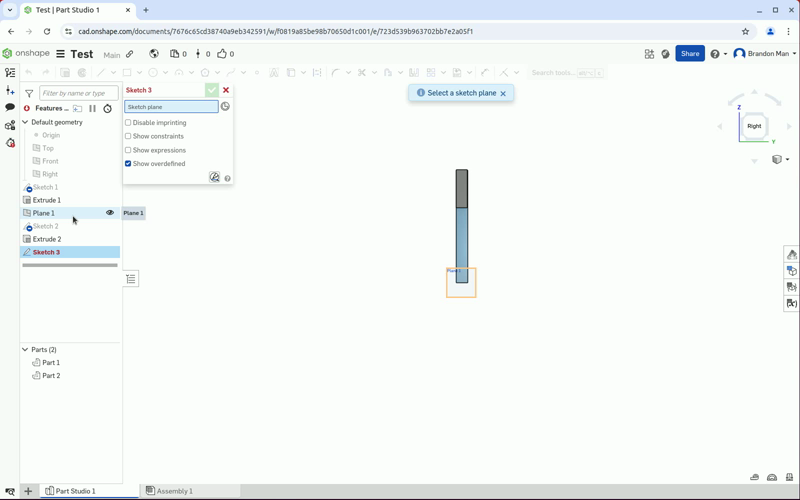
click(73, 215)
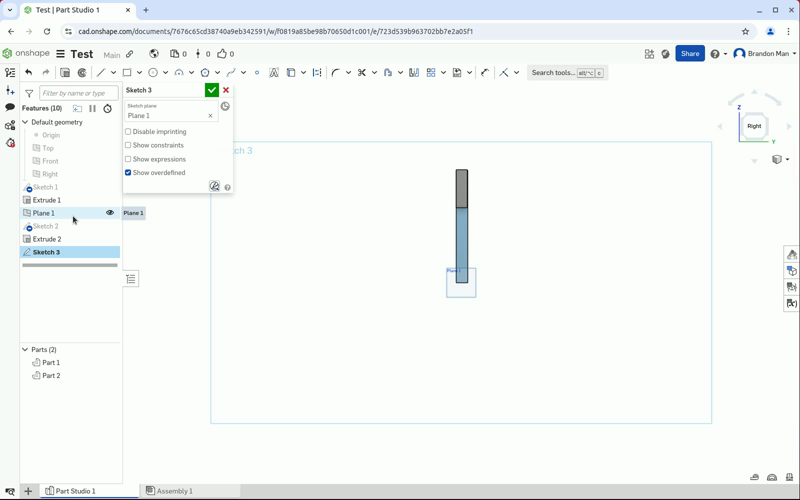
mouse_move(73, 352)
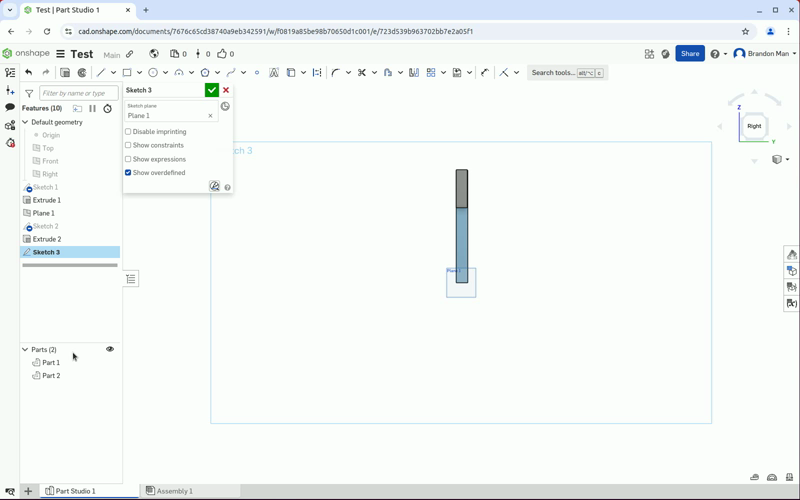
key(y)
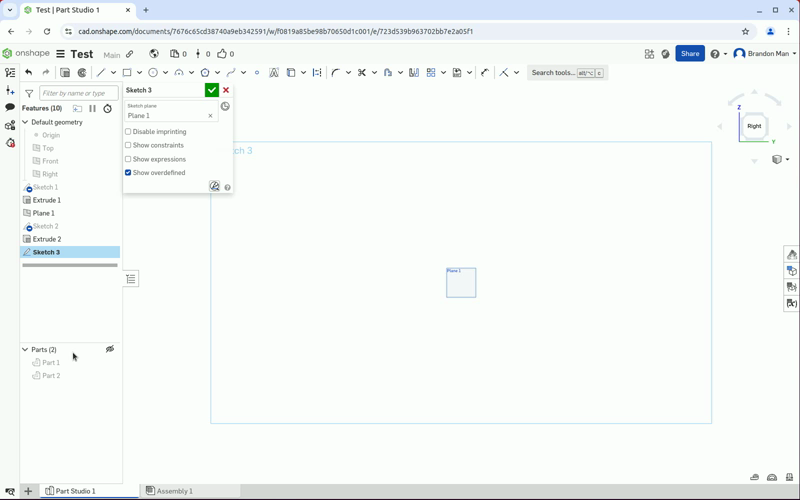
key(l)
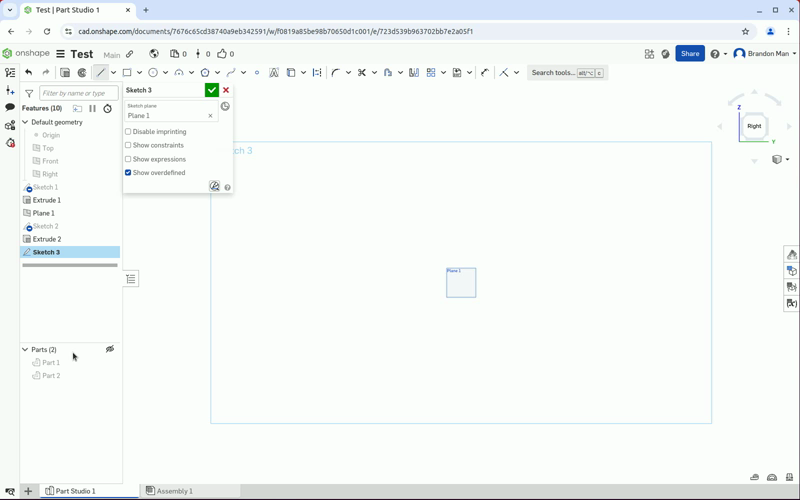
key_down(shift)
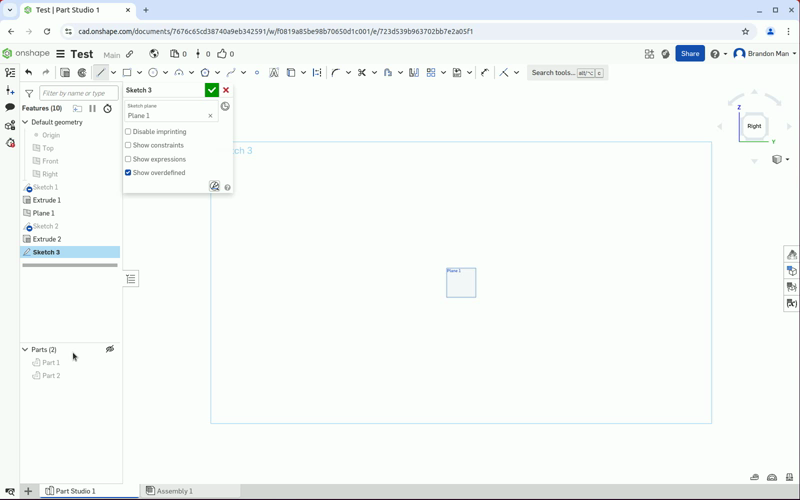
mouse_move(456, 282)
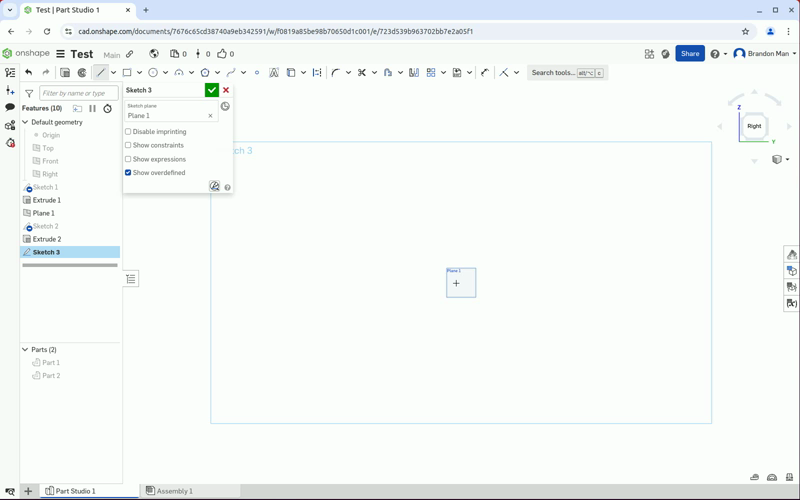
click(456, 282)
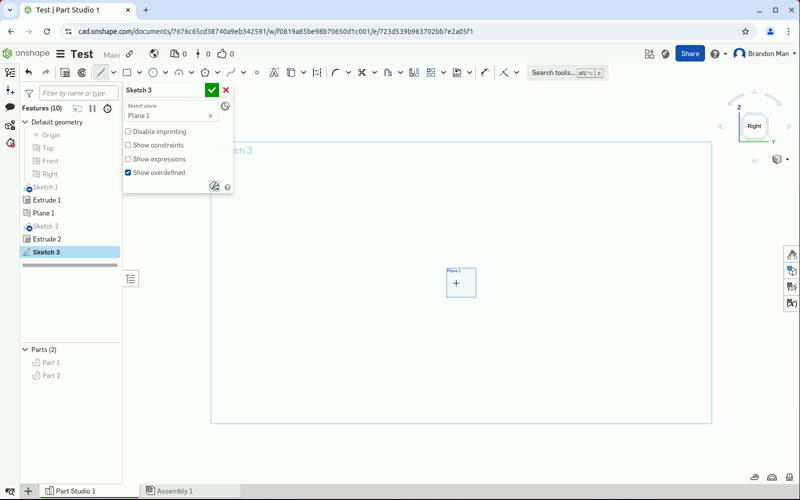
key_up(shift)
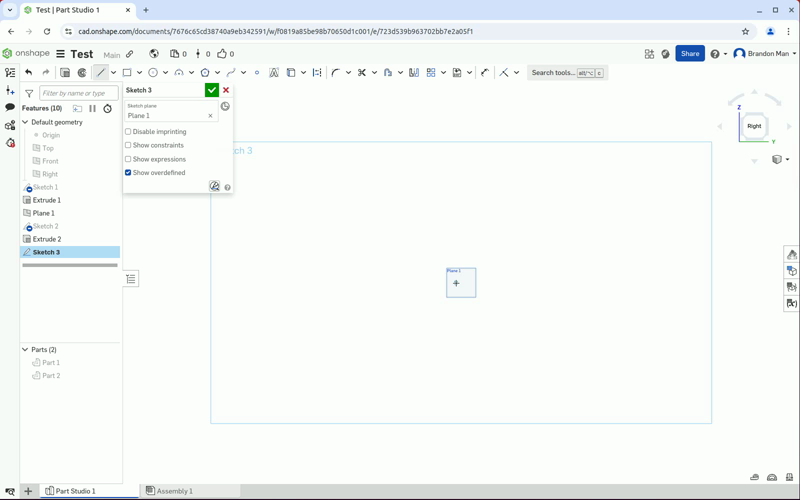
key_down(shift)
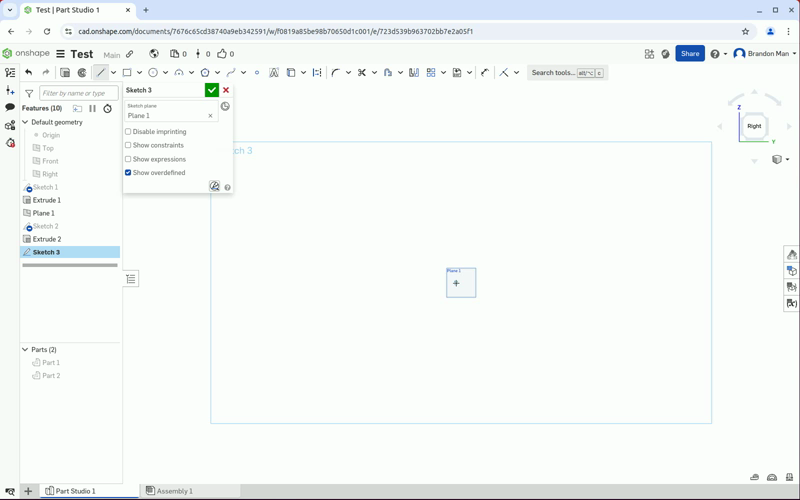
mouse_move(486, 282)
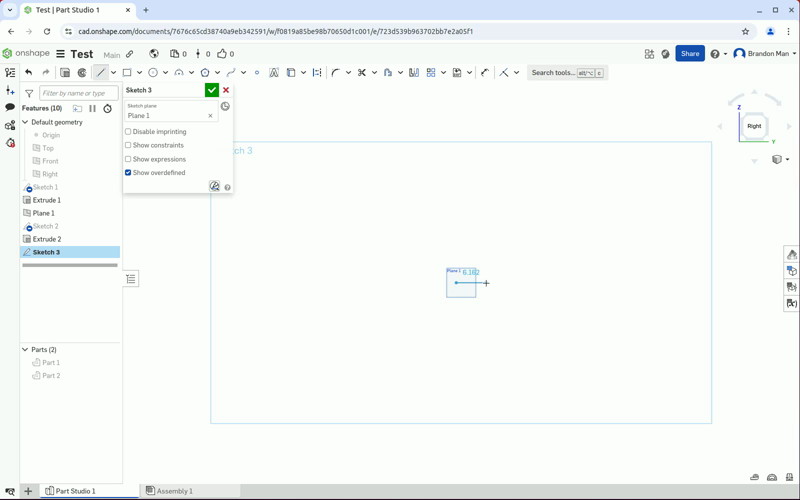
mouse_move(467, 282)
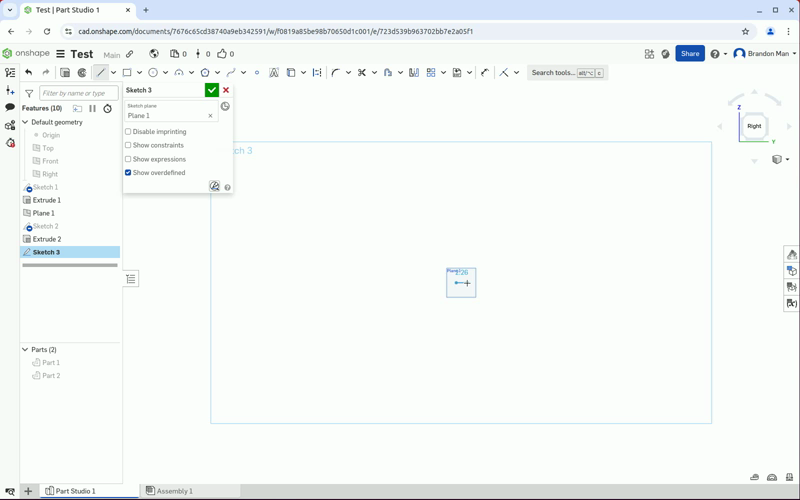
click(467, 282)
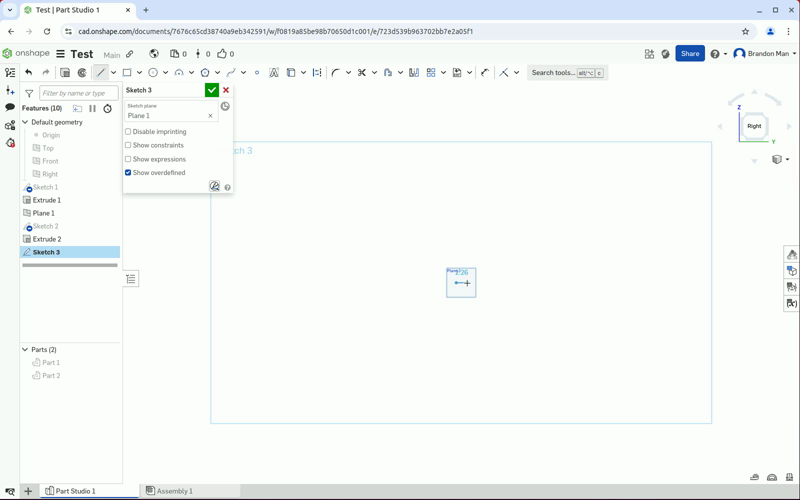
key_up(shift)
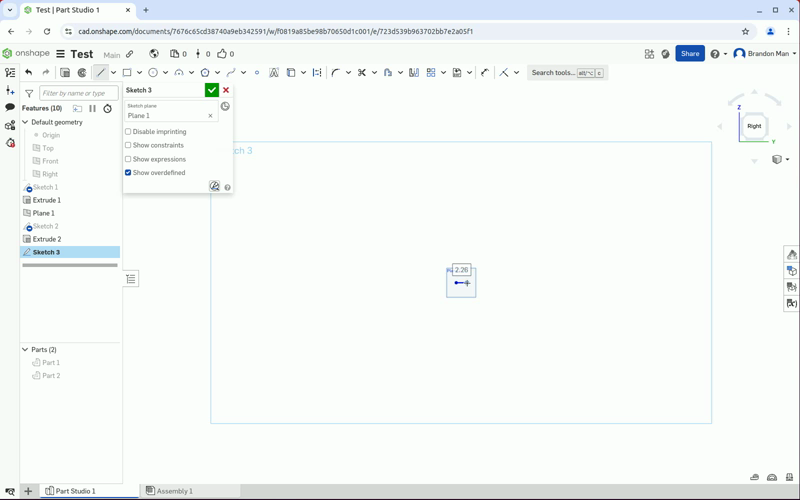
key_down(shift)
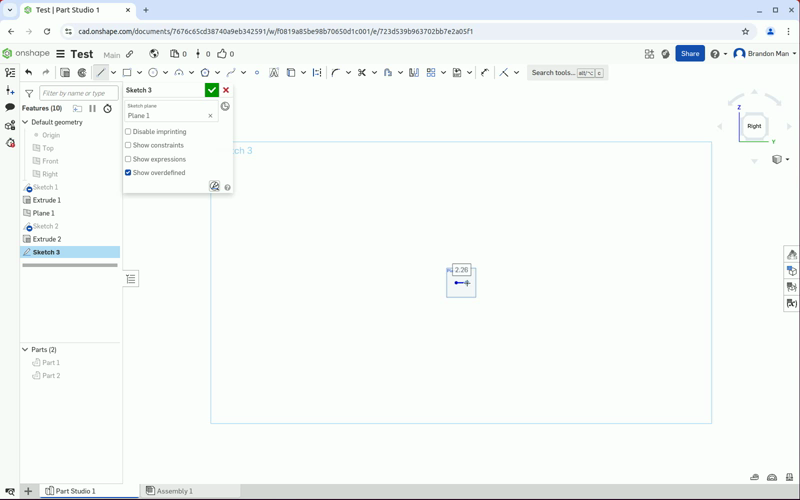
mouse_move(497, 282)
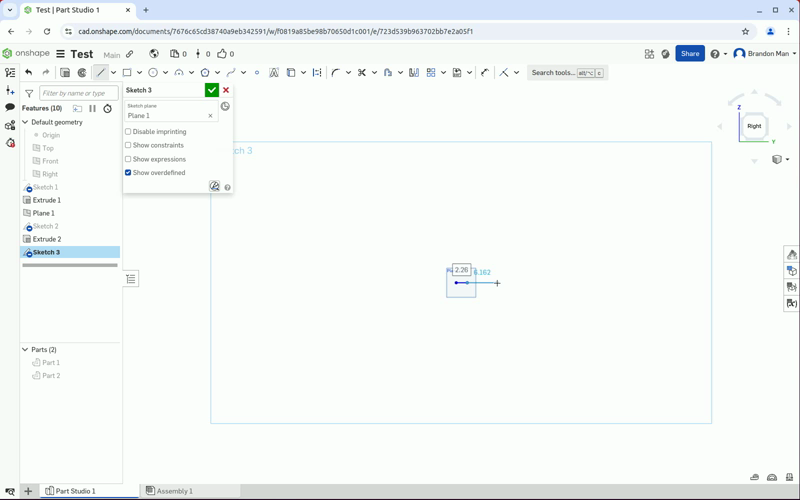
mouse_move(467, 244)
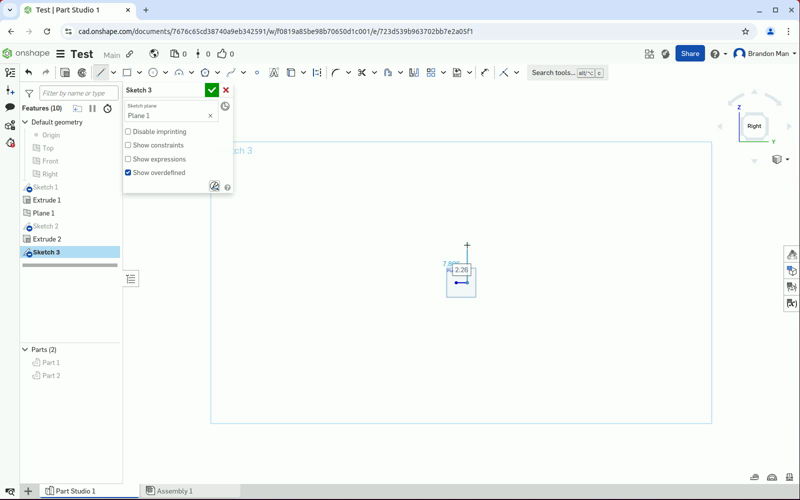
click(467, 244)
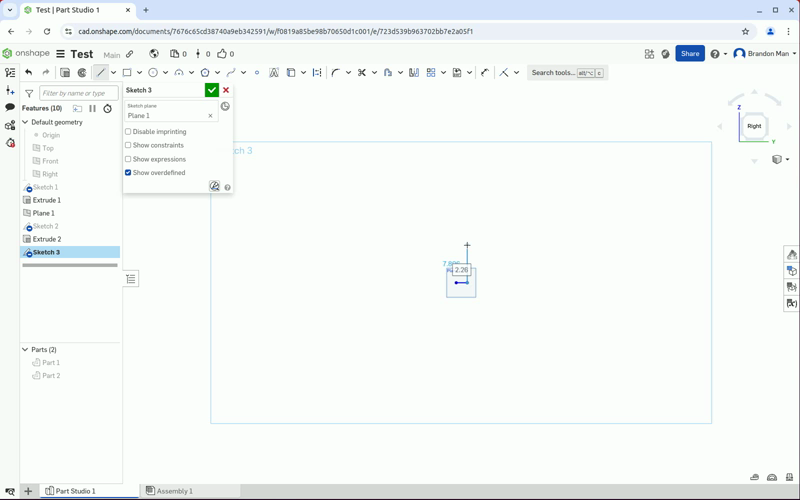
key_up(shift)
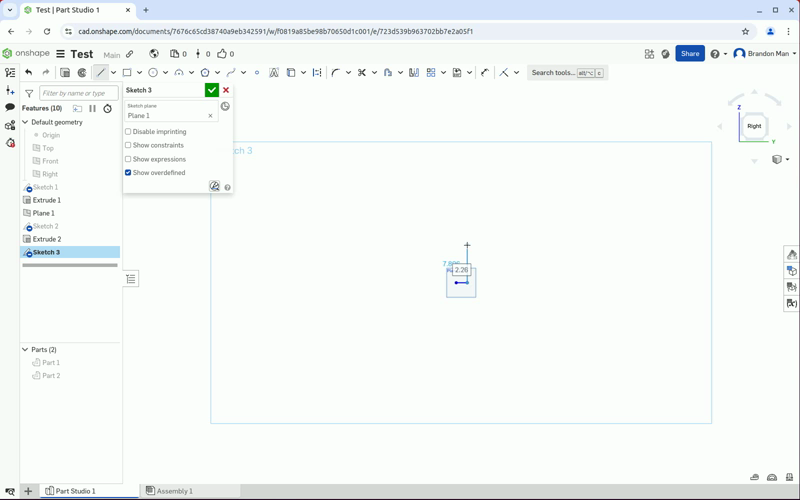
key_down(shift)
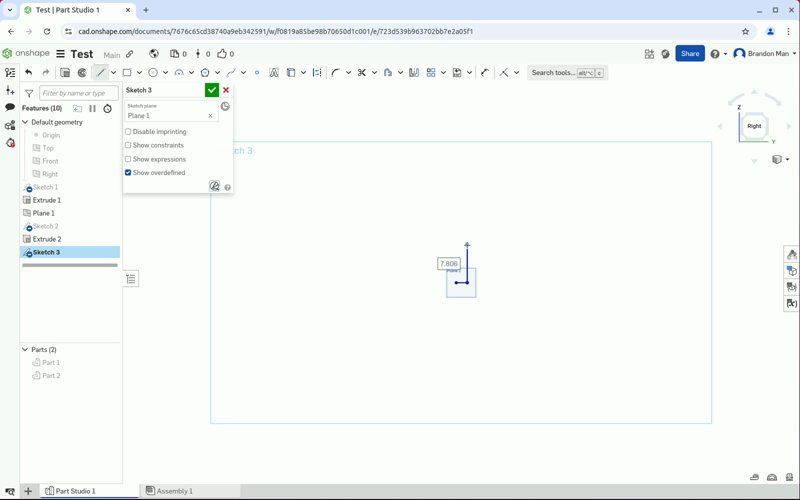
mouse_move(497, 244)
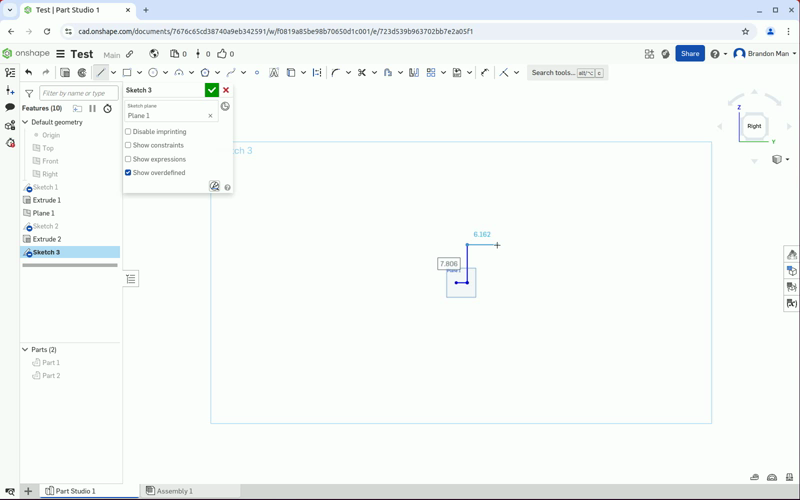
mouse_move(456, 244)
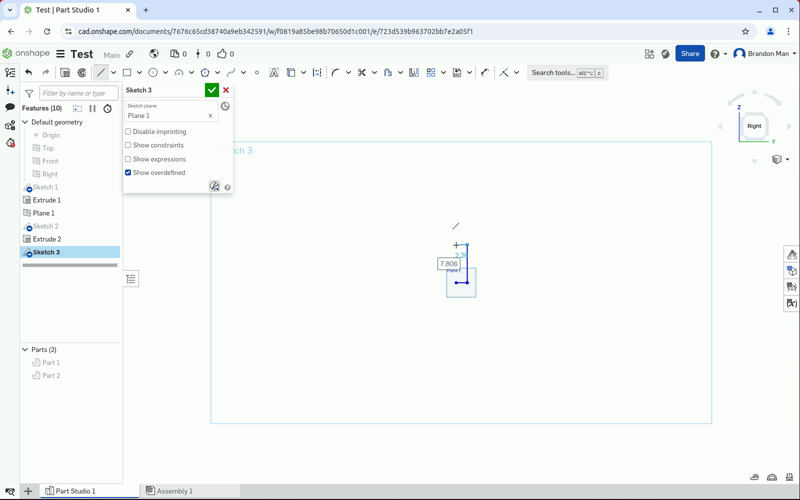
click(456, 244)
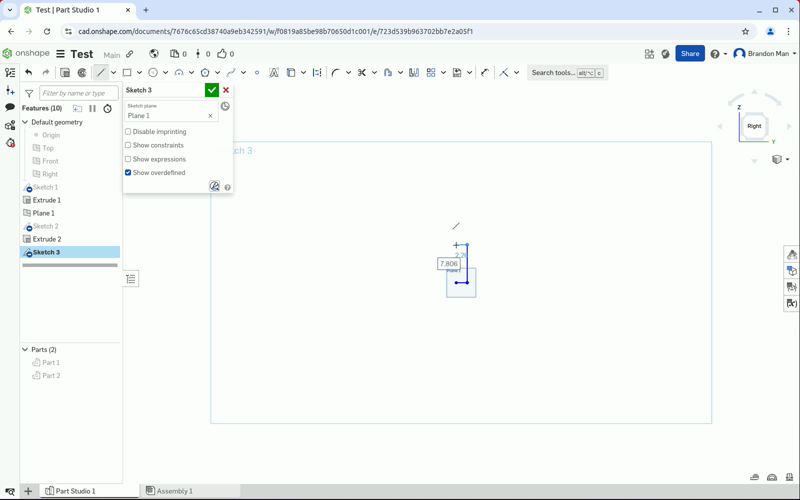
key_up(shift)
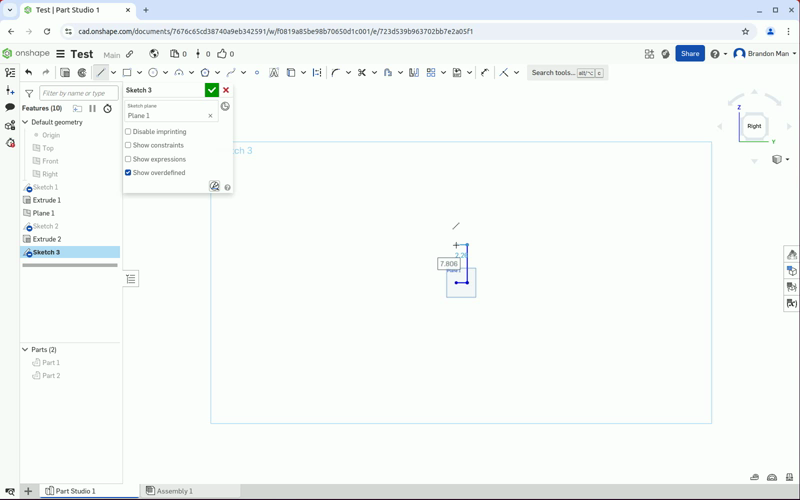
mouse_move(486, 244)
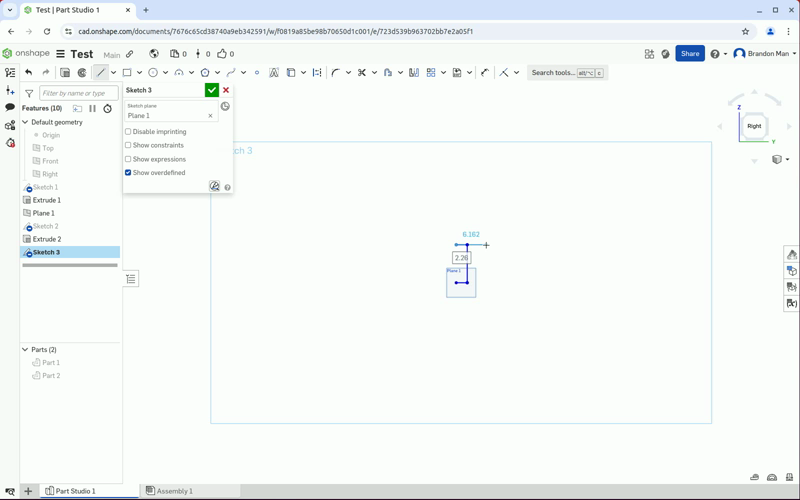
key_down(shift)
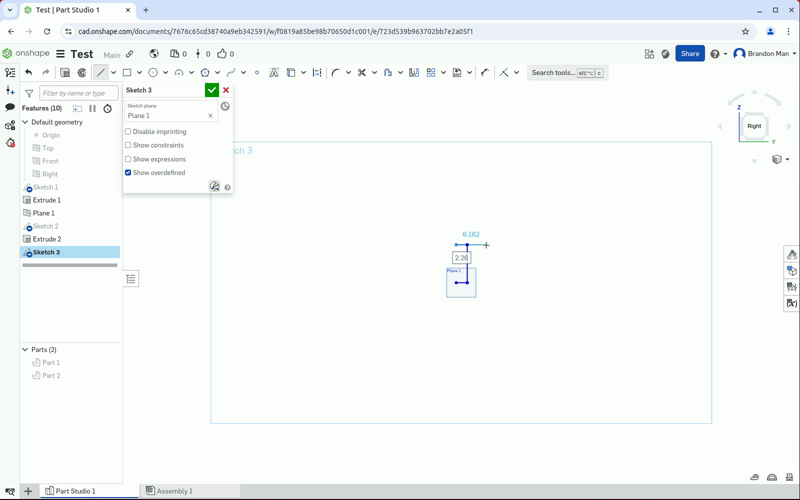
mouse_move(456, 282)
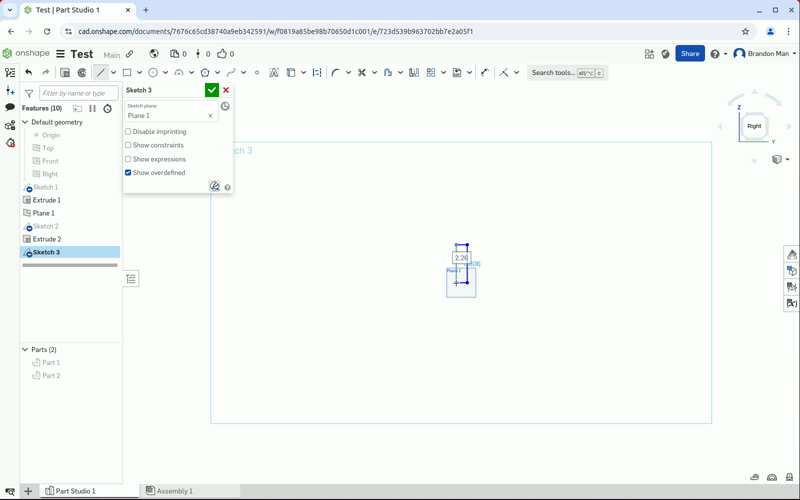
key_up(shift)
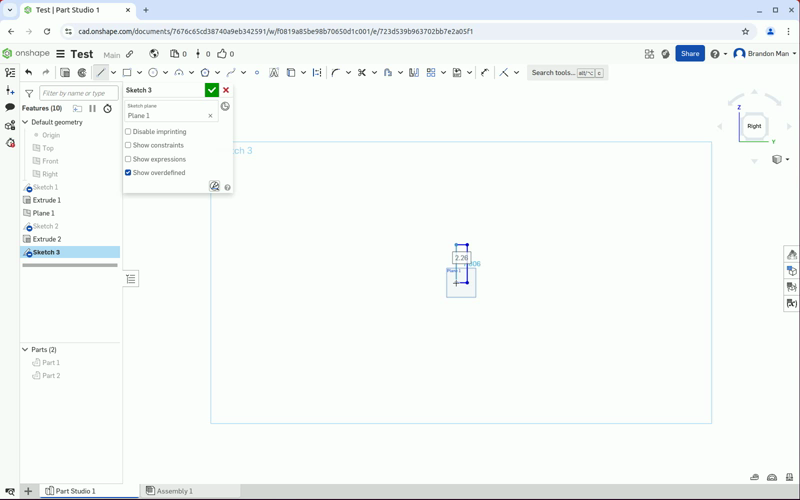
click(456, 282)
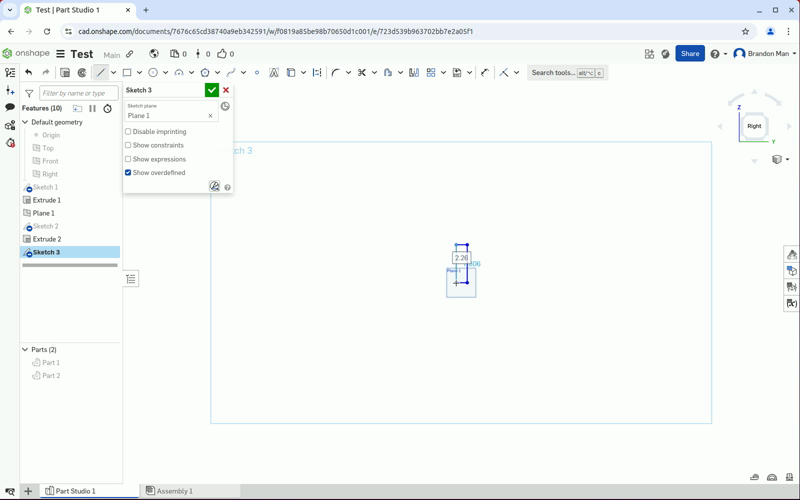
key(esc)
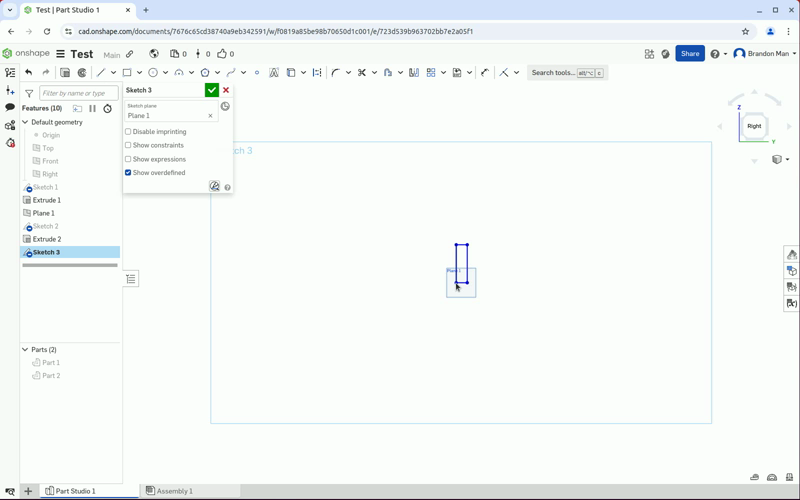
mouse_move(461, 260)
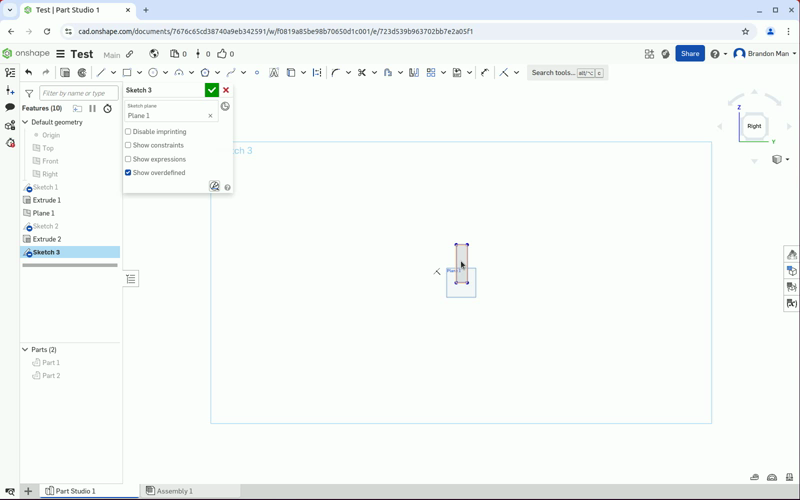
scroll(6)
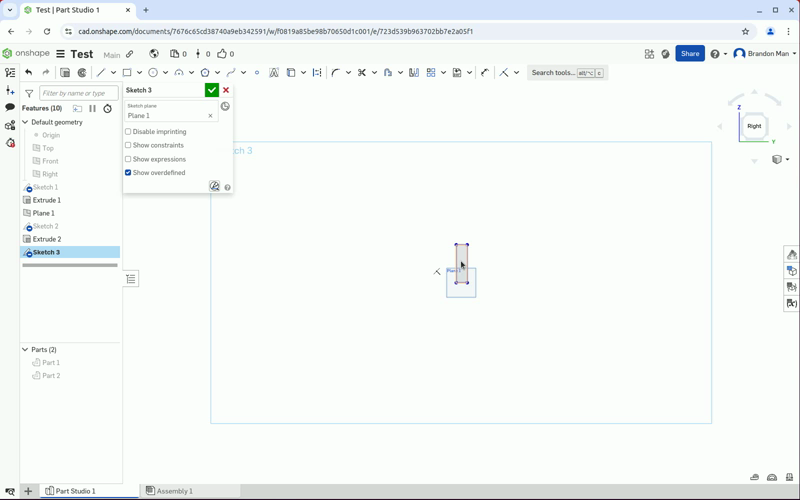
scroll(6)
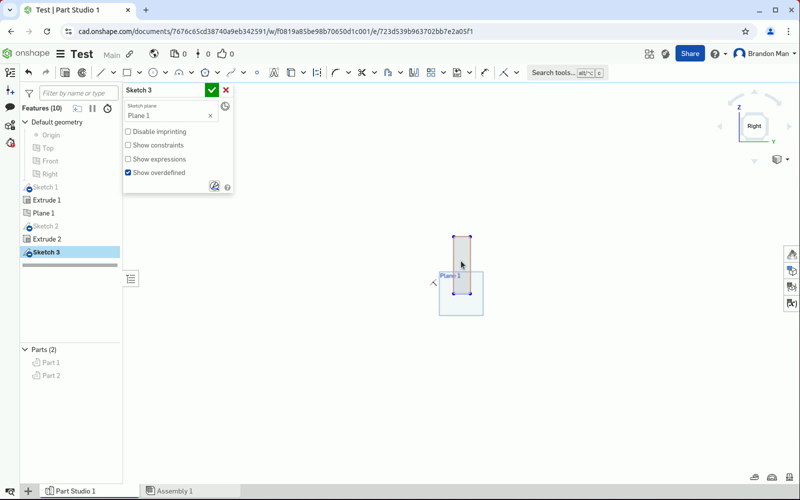
scroll(6)
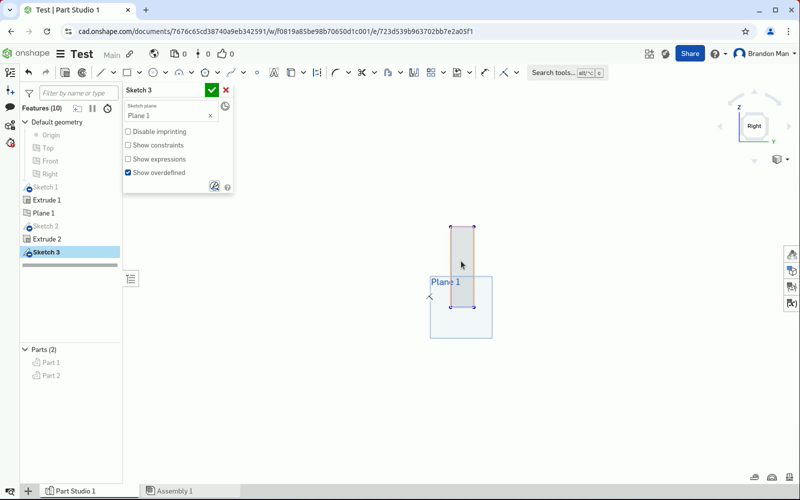
scroll(6)
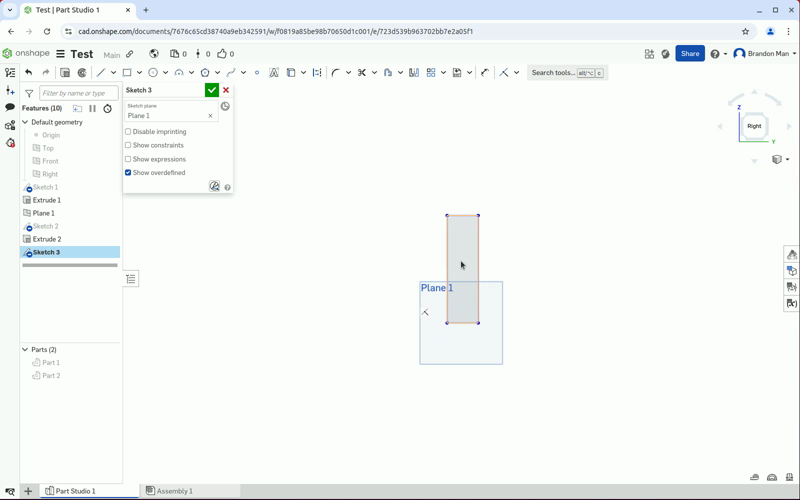
scroll(6)
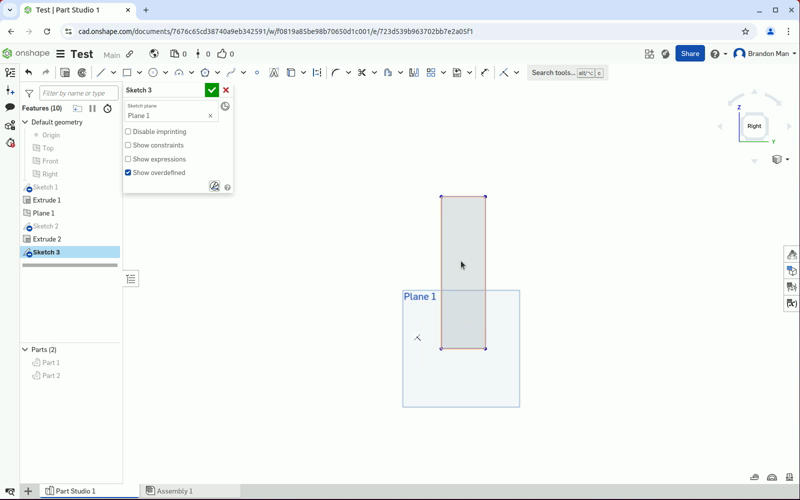
scroll(6)
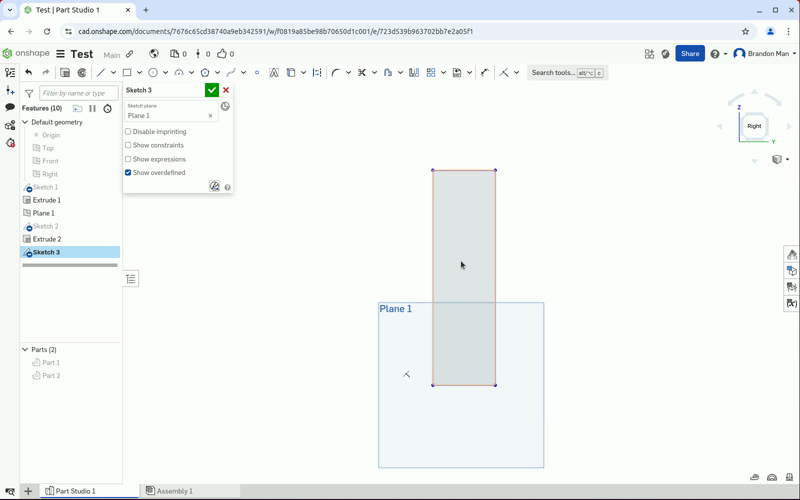
scroll(6)
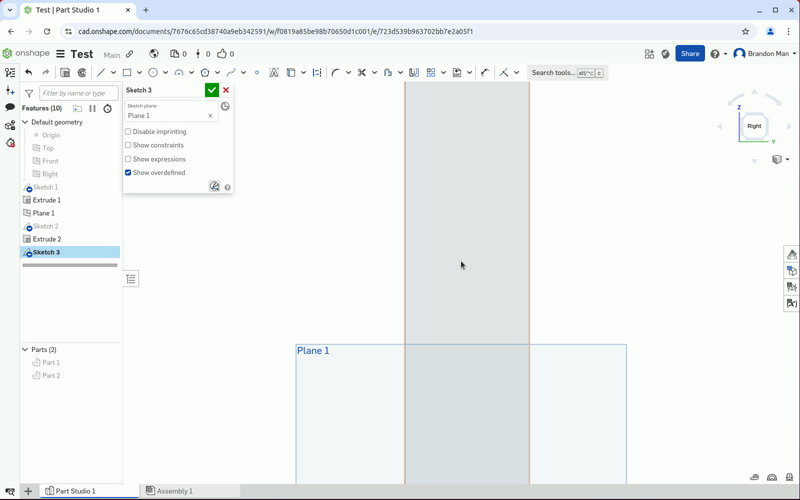
click(461, 260)
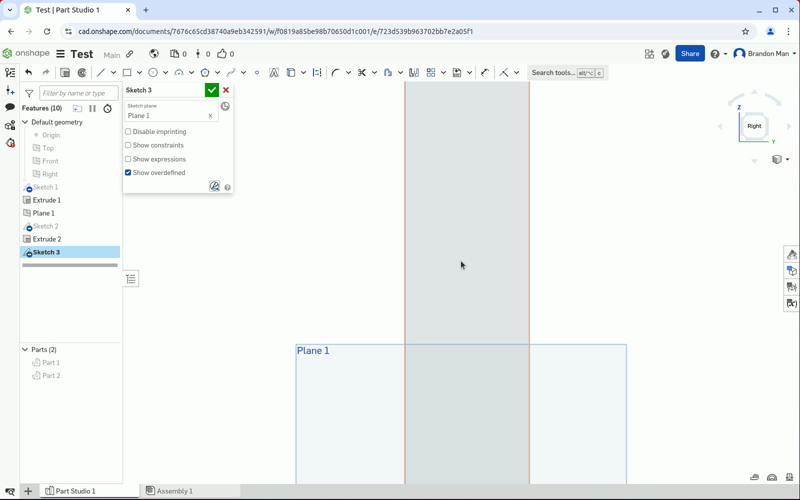
scroll(-6)
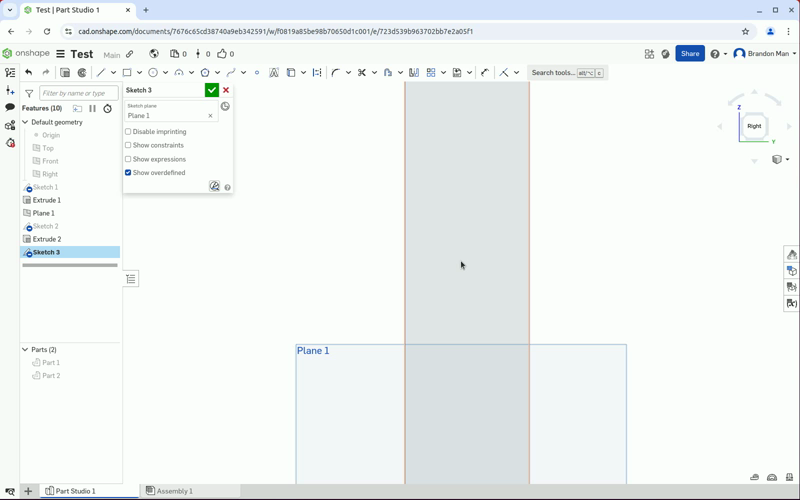
scroll(-6)
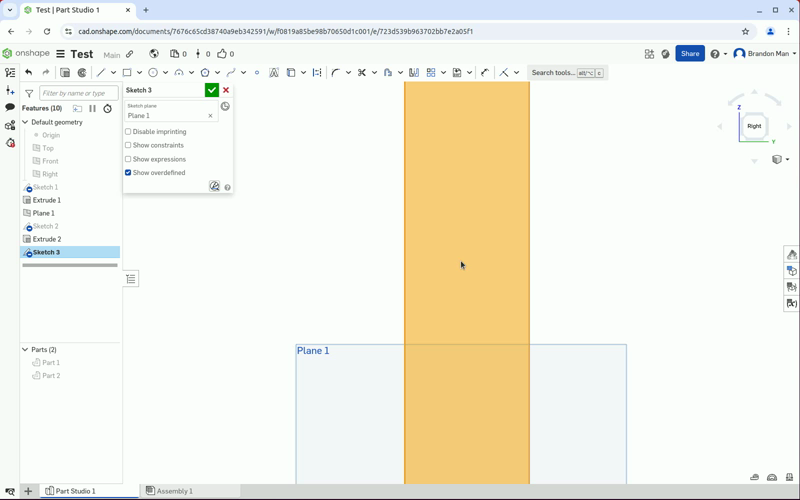
scroll(-6)
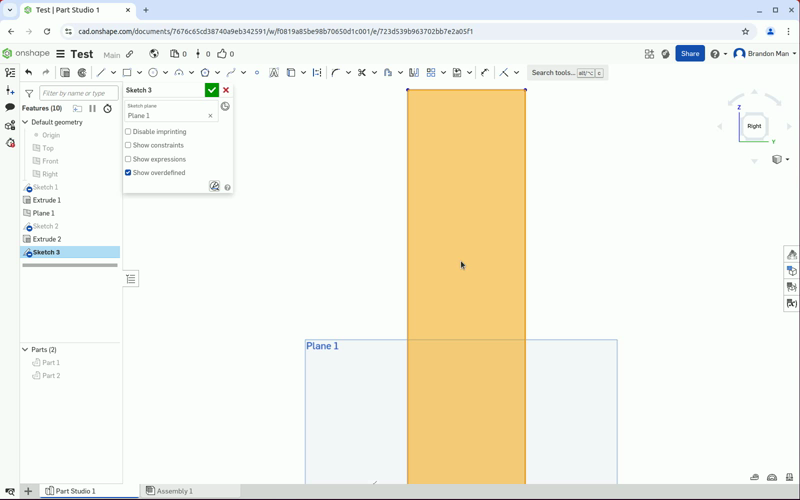
scroll(-6)
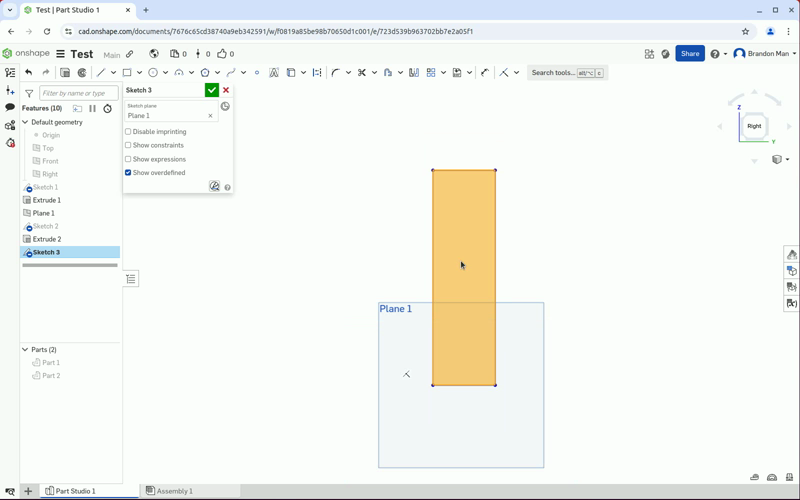
scroll(-6)
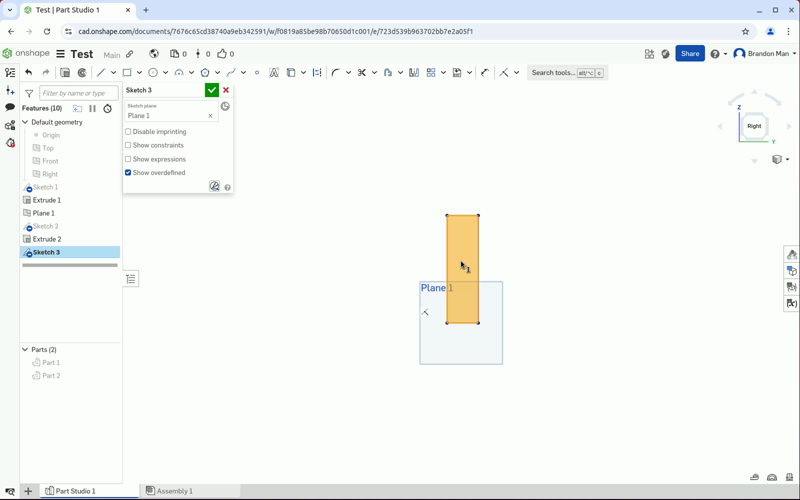
scroll(-6)
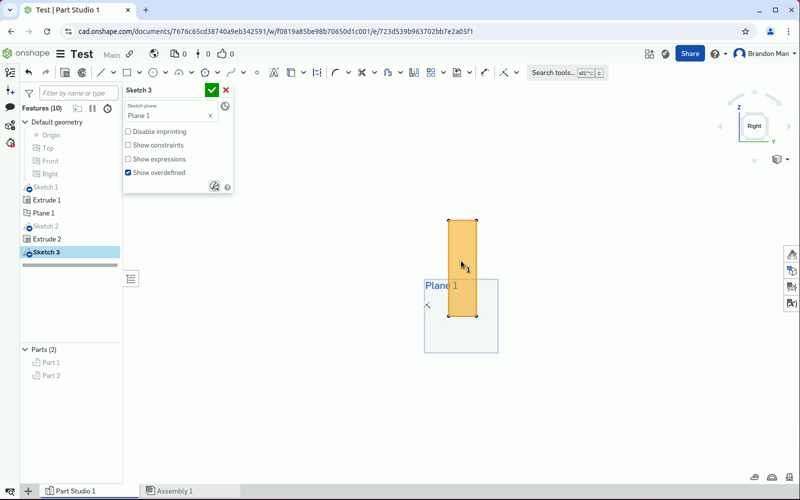
scroll(-6)
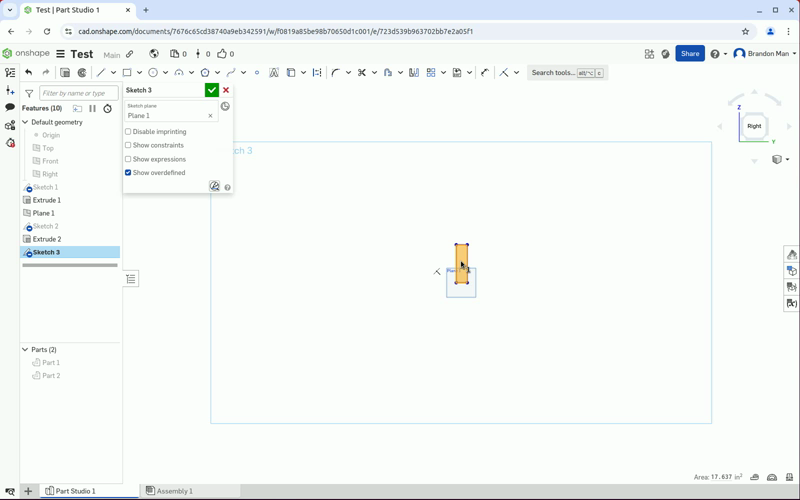
mouse_move(73, 352)
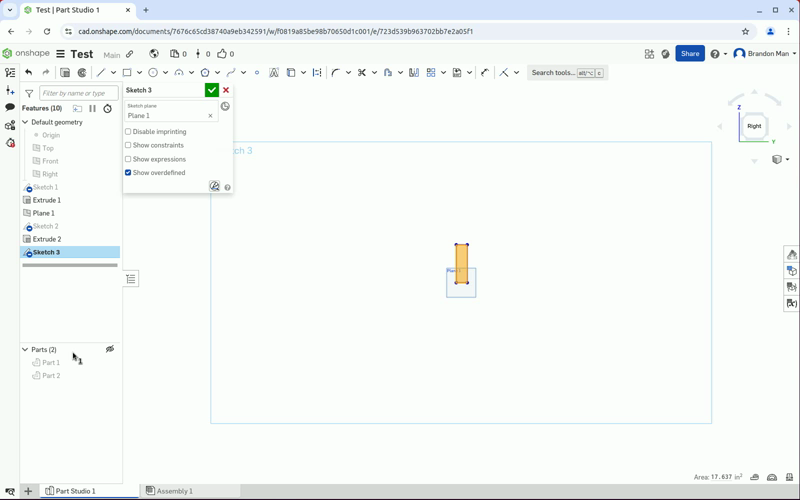
key(shift+y)
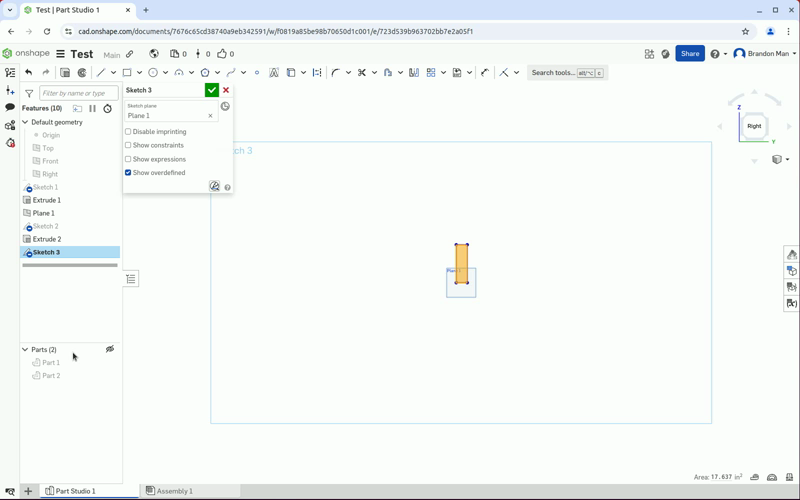
key(shift+e)
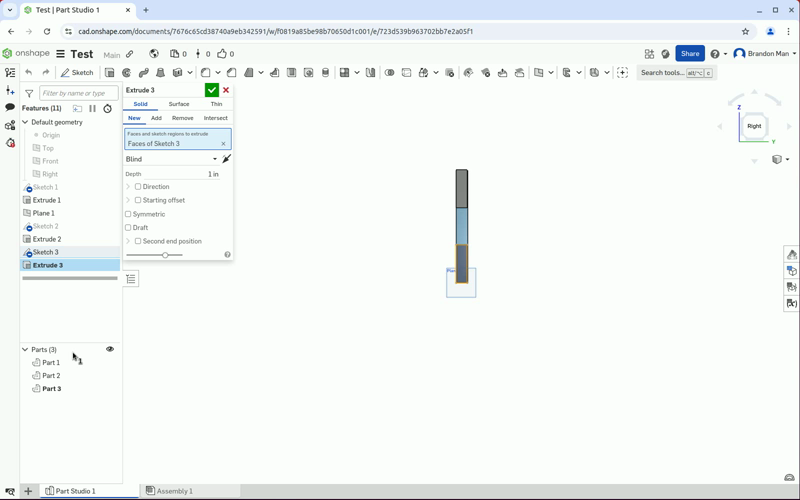
mouse_move(143, 106)
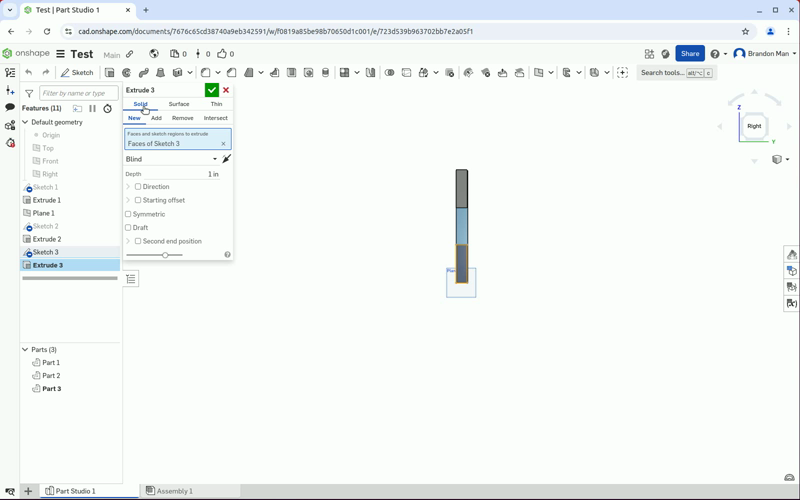
click(143, 106)
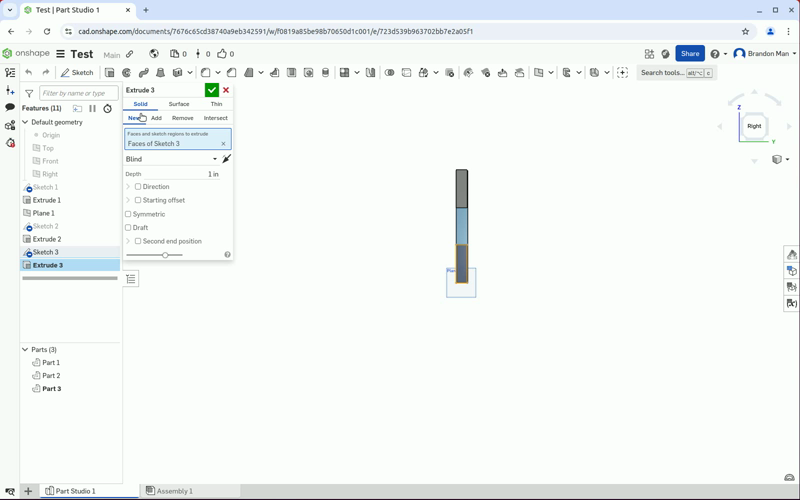
mouse_move(137, 120)
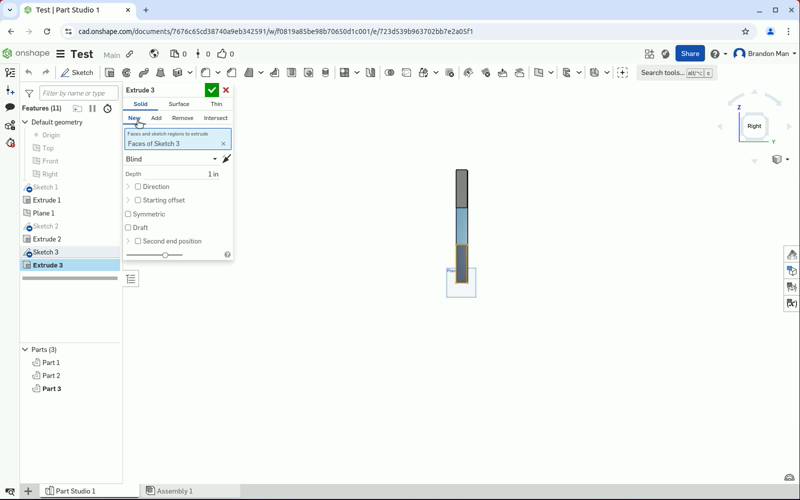
click(137, 120)
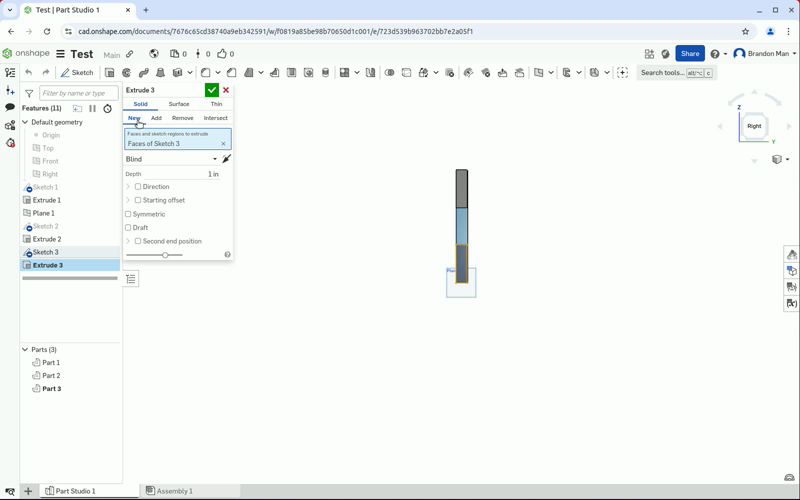
key(tab, 4)
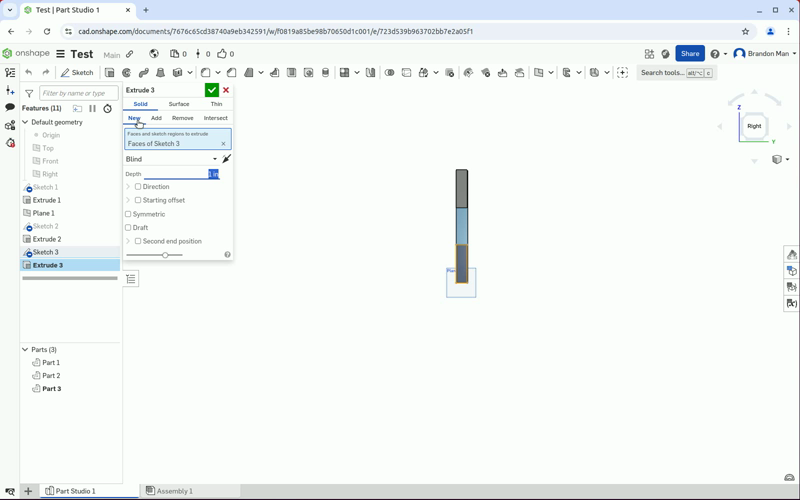
text(2.407)
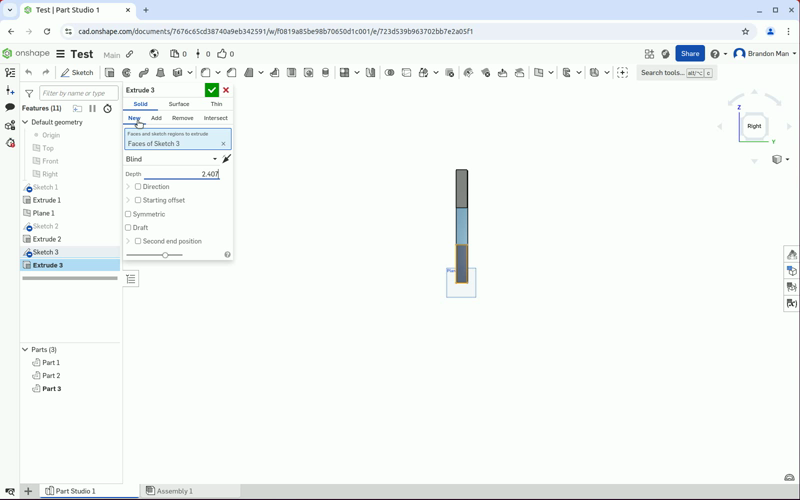
key(enter)
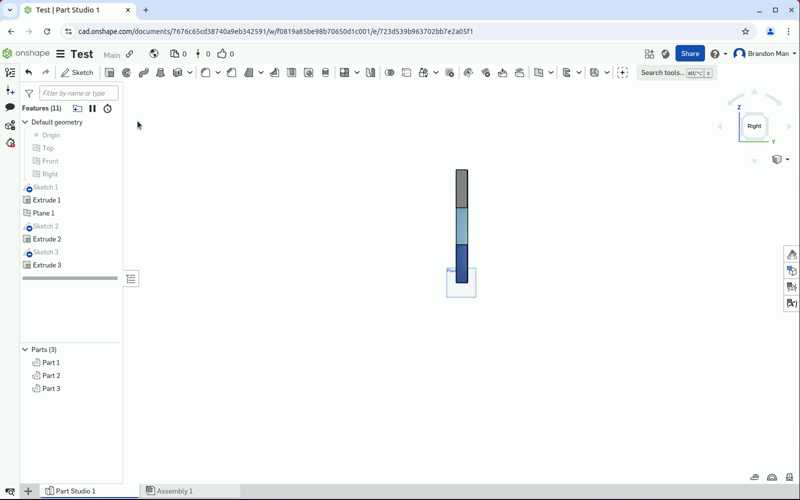
key(shift+h)
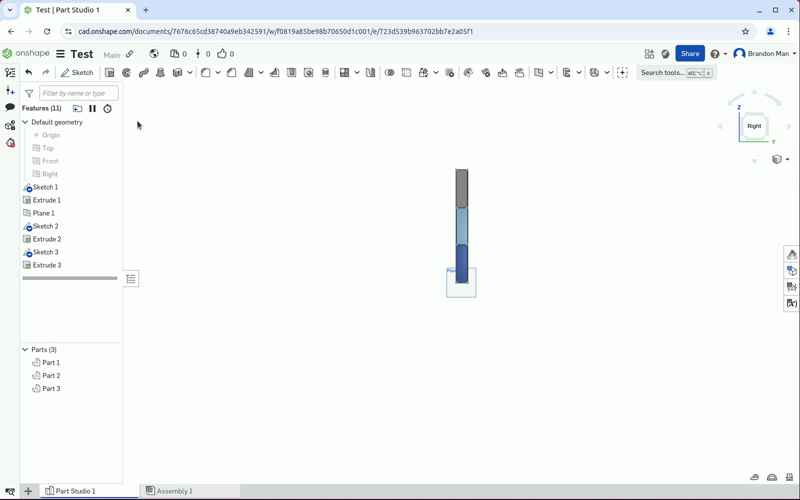
key(shift+h)
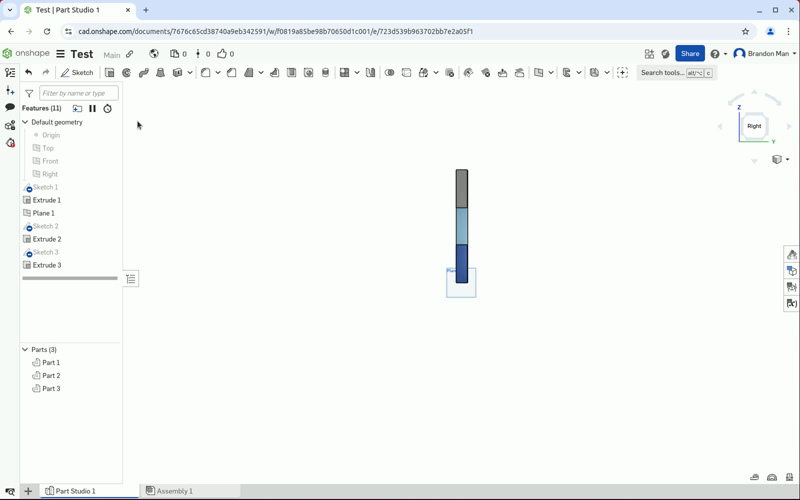
mouse_move(73, 189)
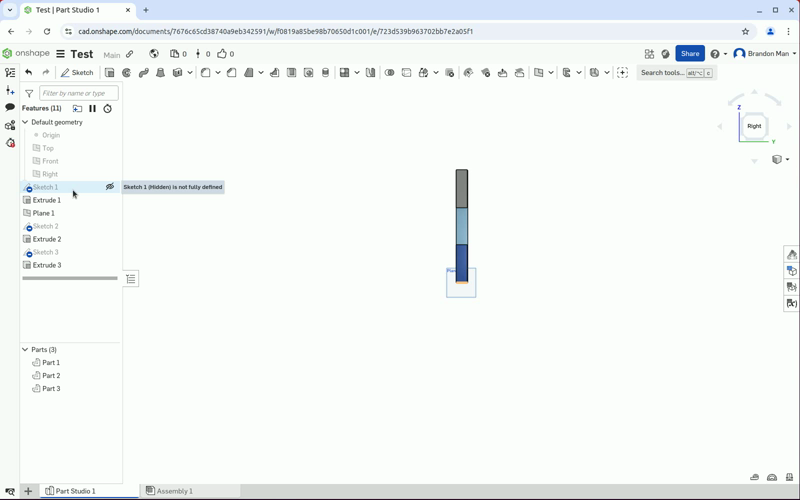
click(73, 189)
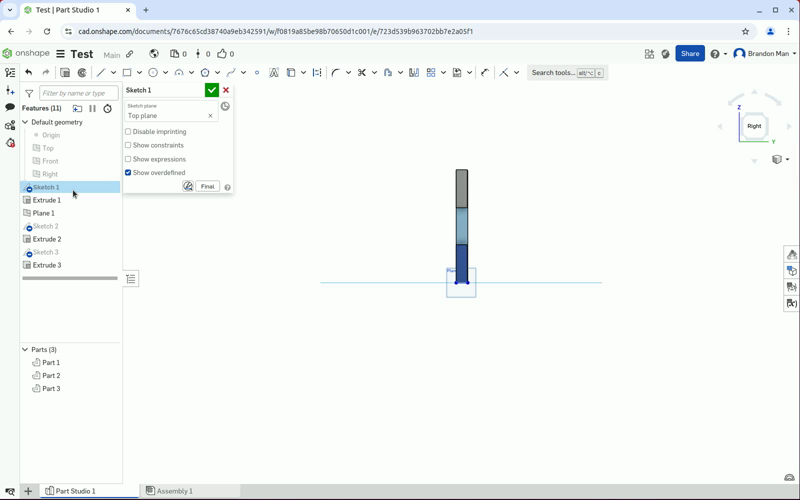
mouse_move(229, 92)
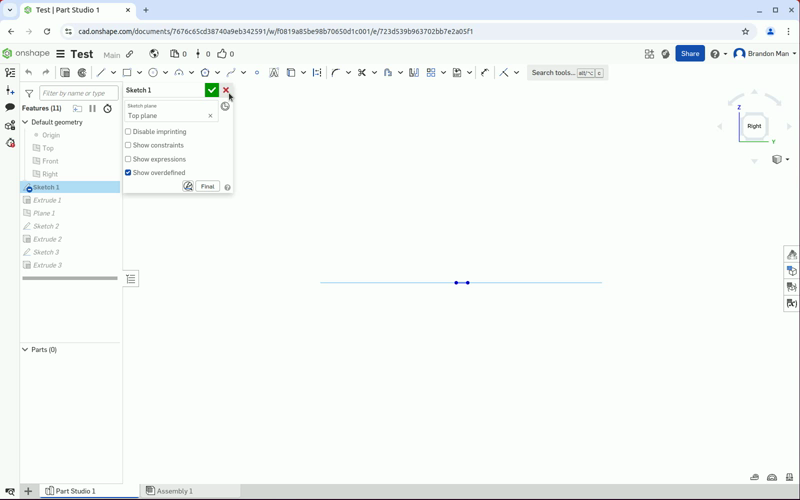
click(229, 92)
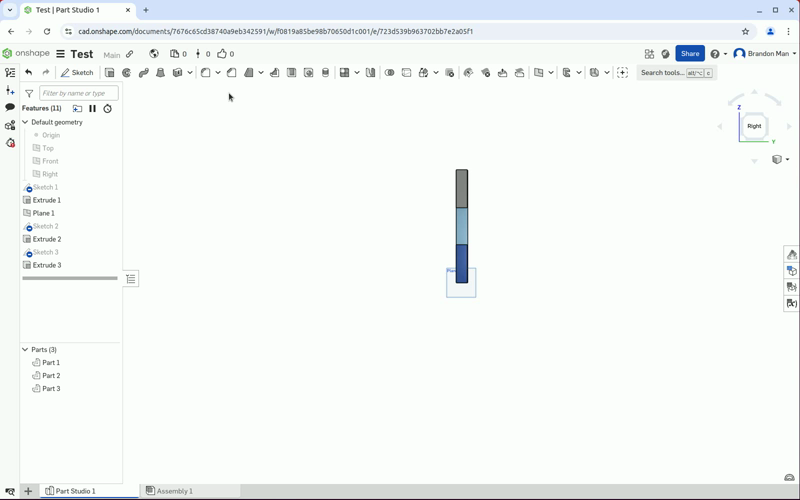
mouse_move(541, 75)
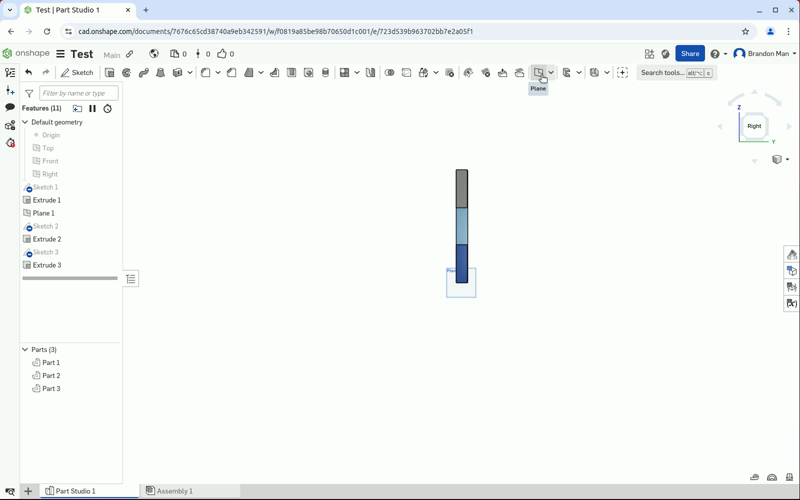
click(541, 75)
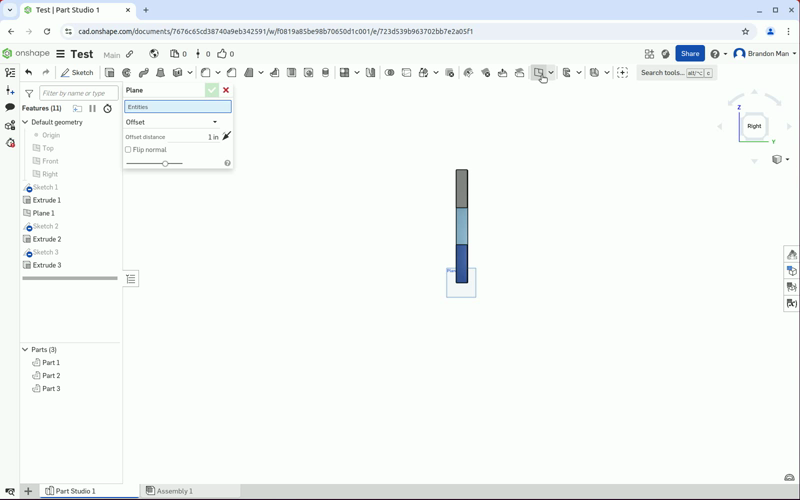
mouse_move(73, 176)
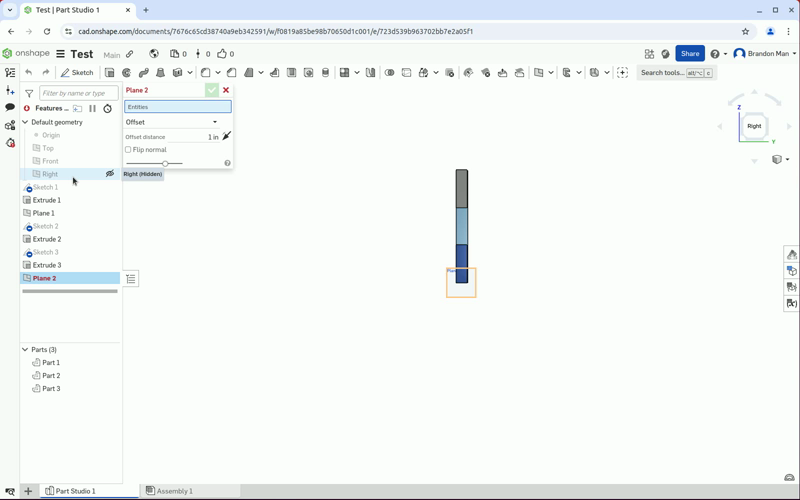
click(73, 176)
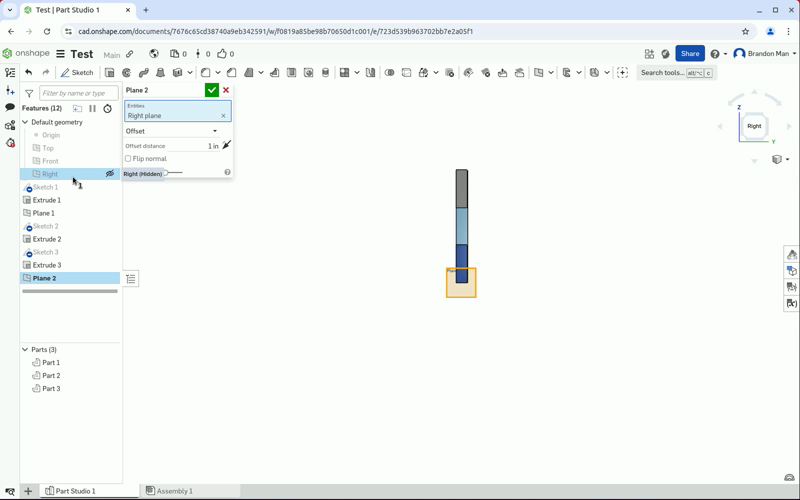
key(tab, 2)
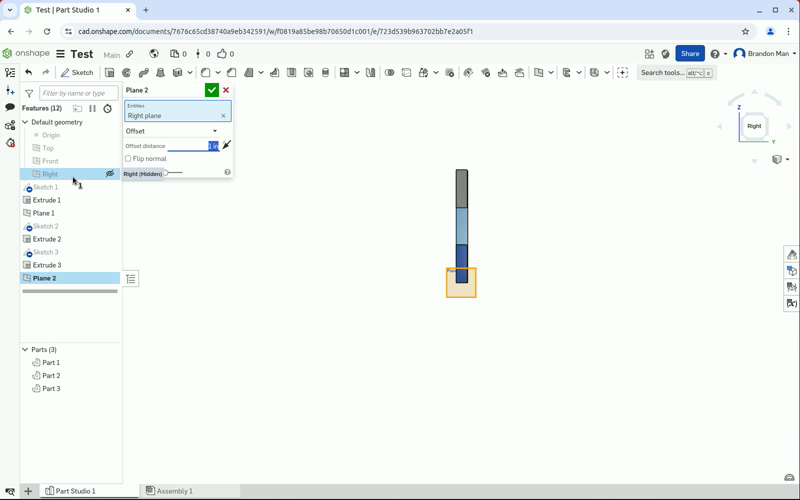
text(0.246)
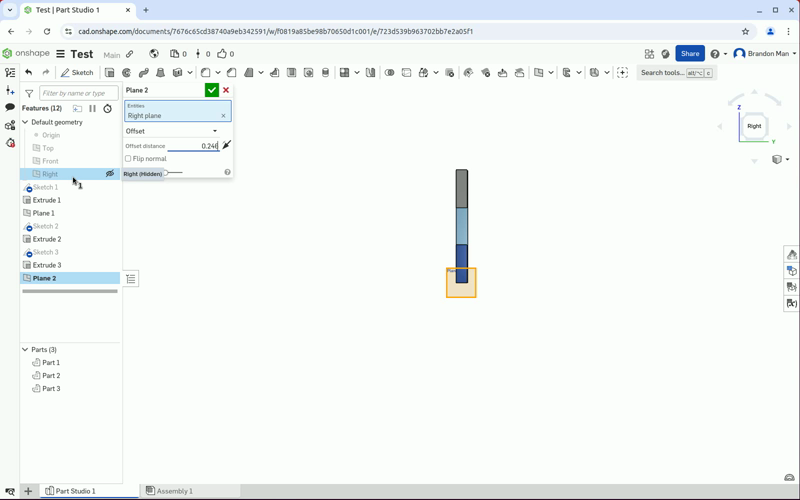
key(enter, 2)
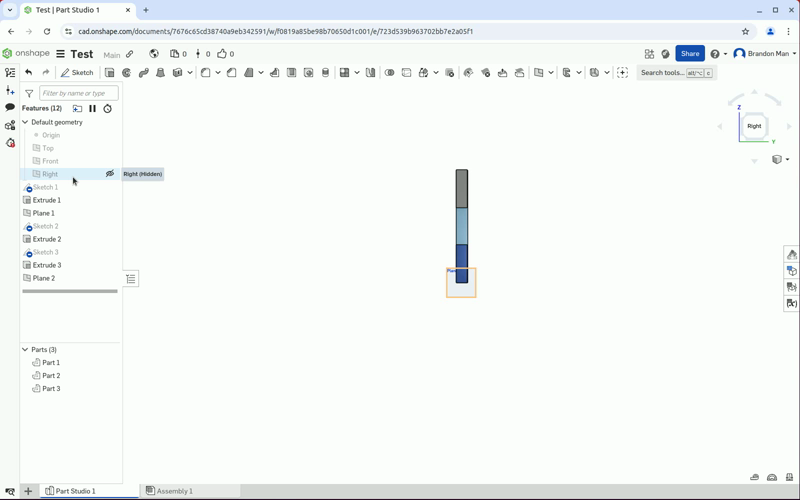
key(shift+s)
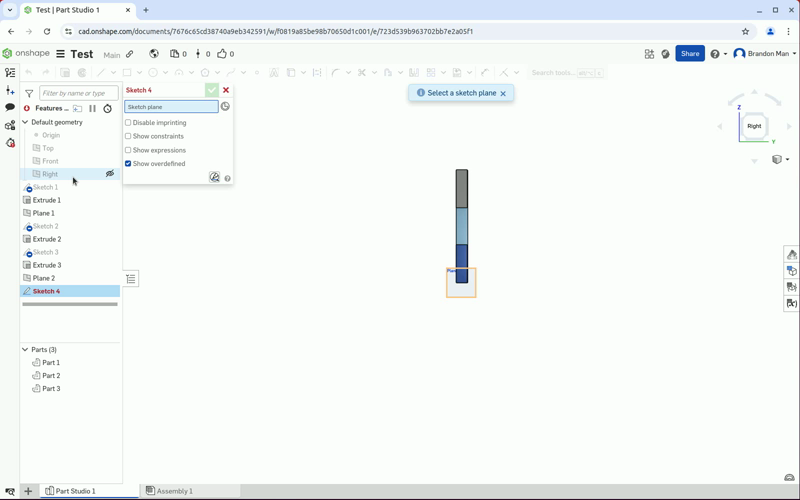
mouse_move(73, 280)
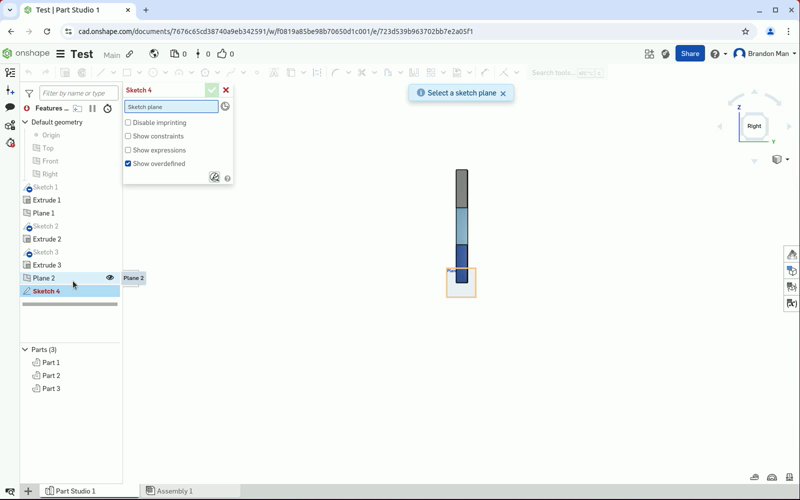
click(73, 280)
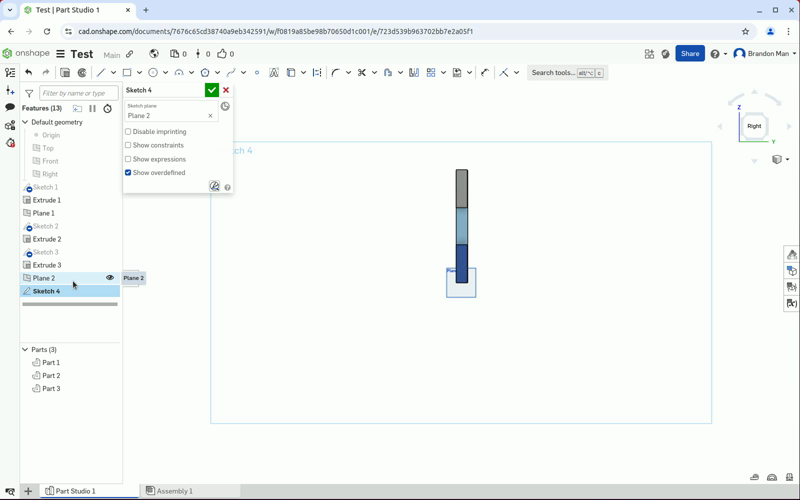
mouse_move(73, 352)
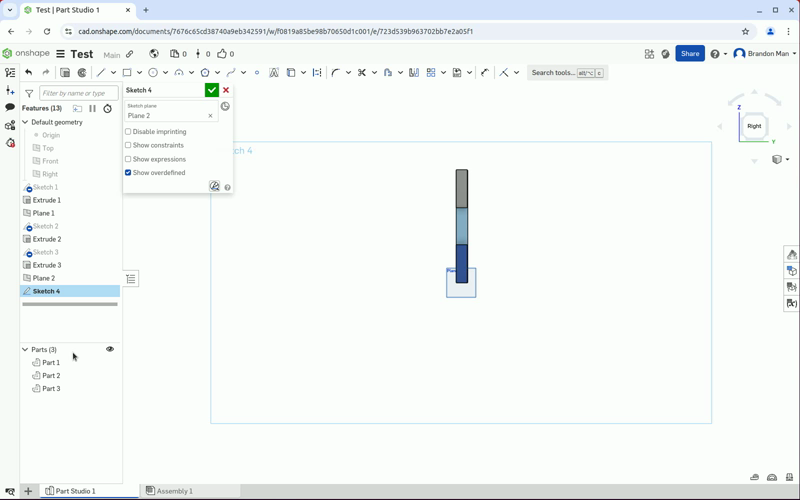
key(y)
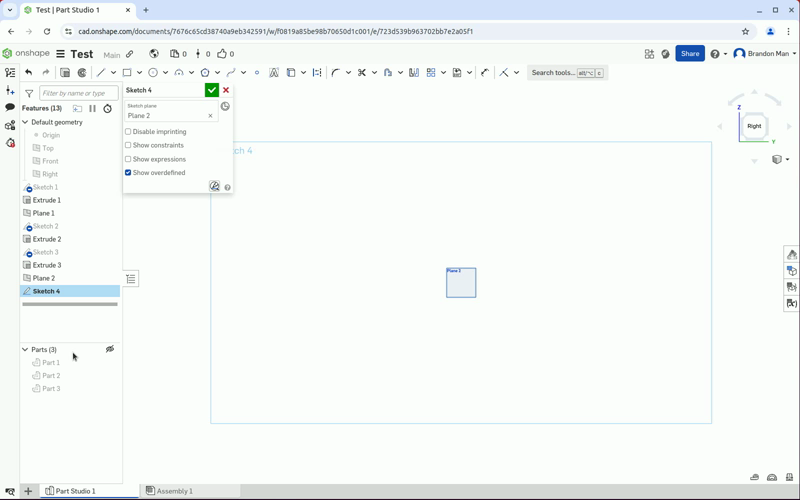
key(l)
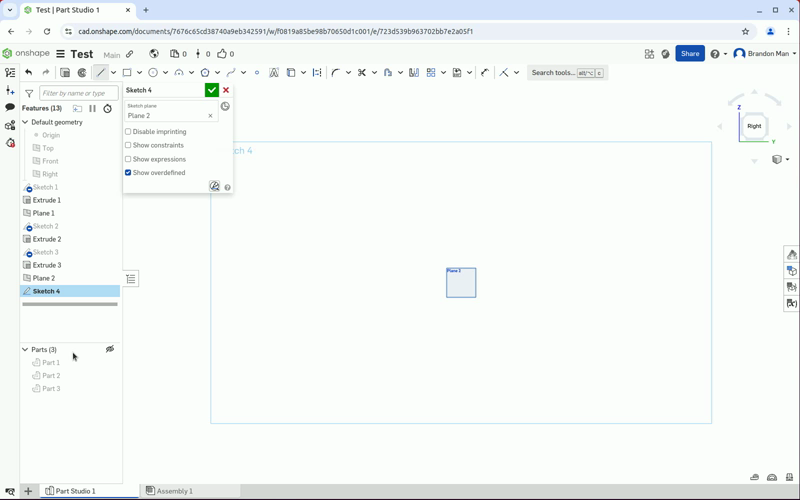
key_down(shift)
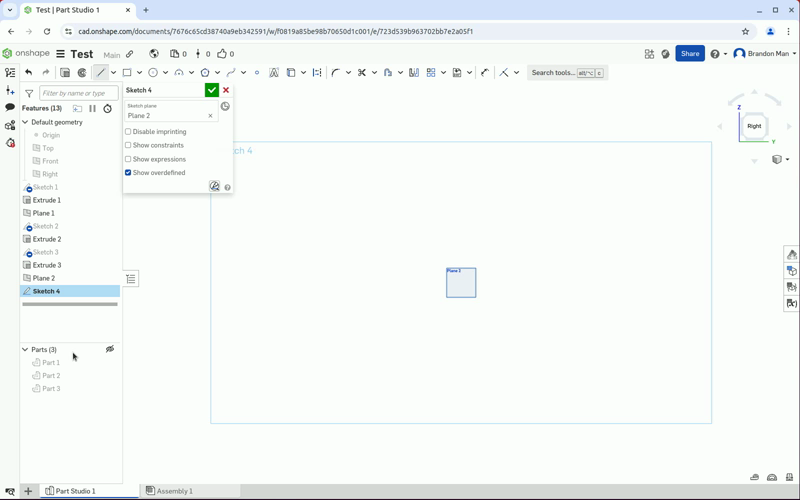
mouse_move(456, 245)
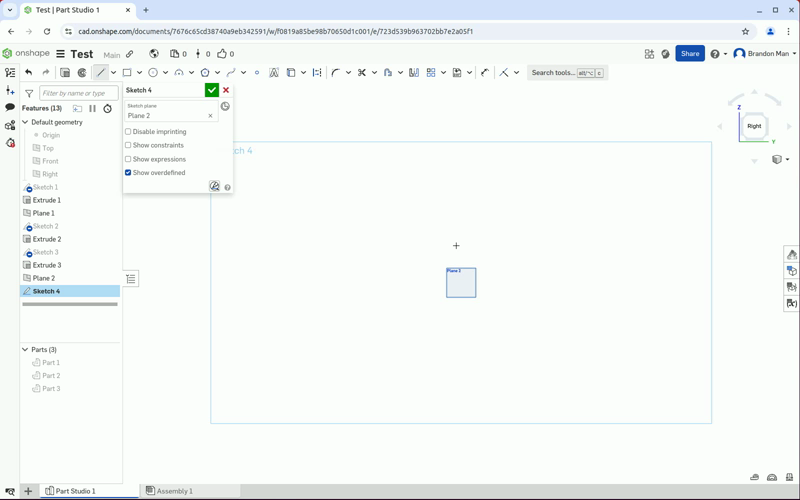
click(456, 245)
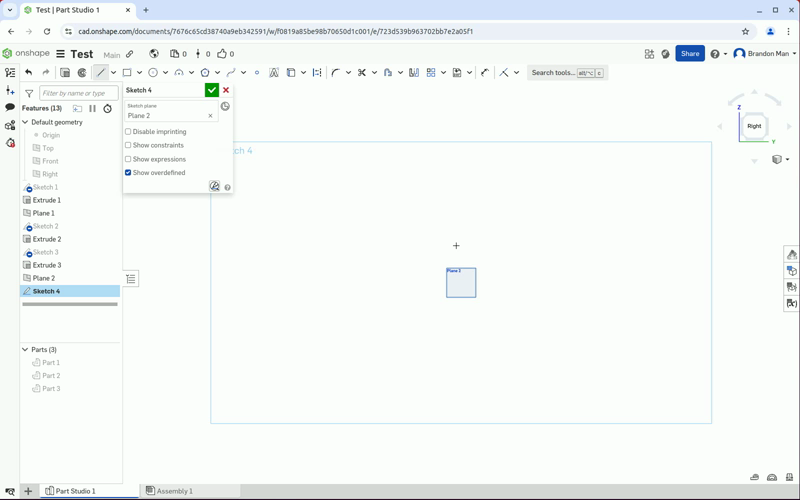
key_up(shift)
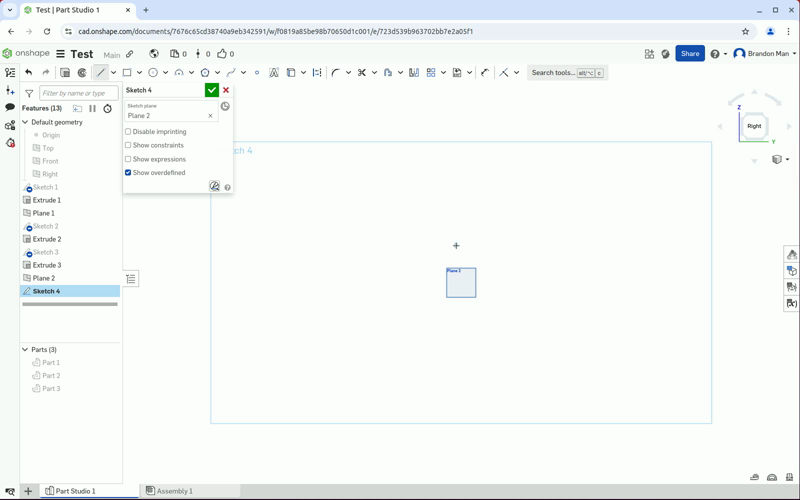
key_down(shift)
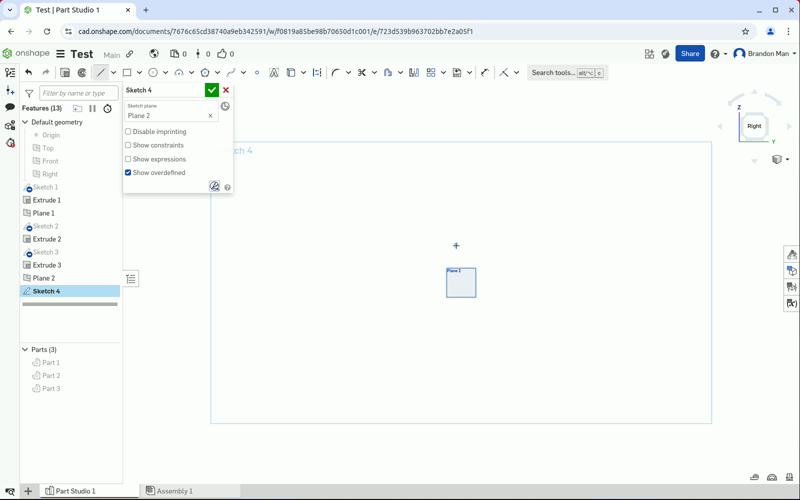
mouse_move(486, 245)
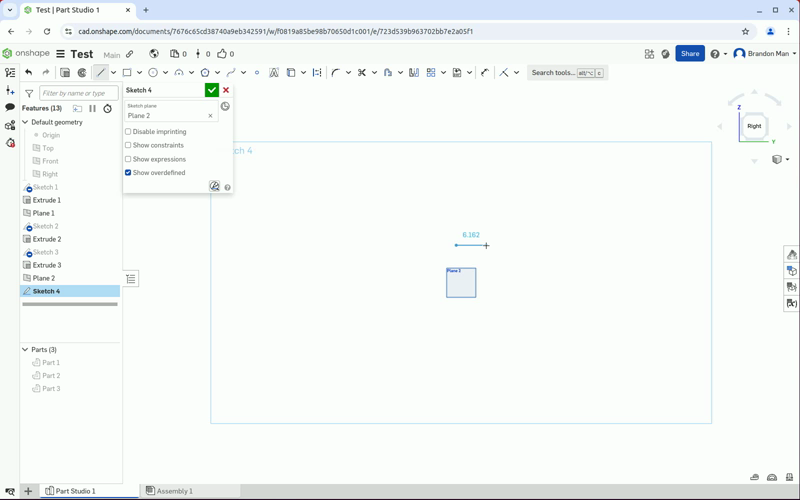
mouse_move(467, 245)
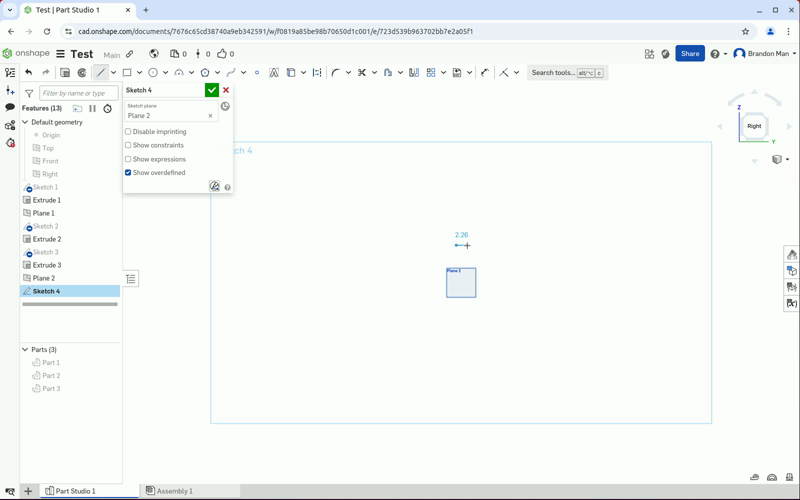
click(467, 245)
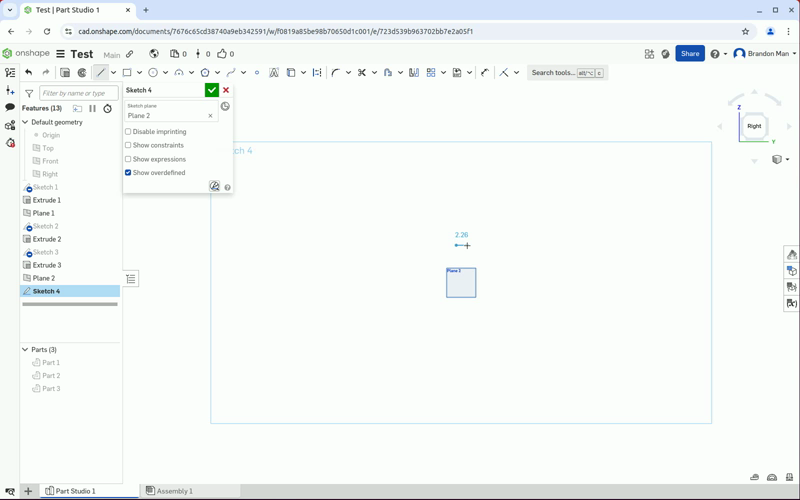
key_up(shift)
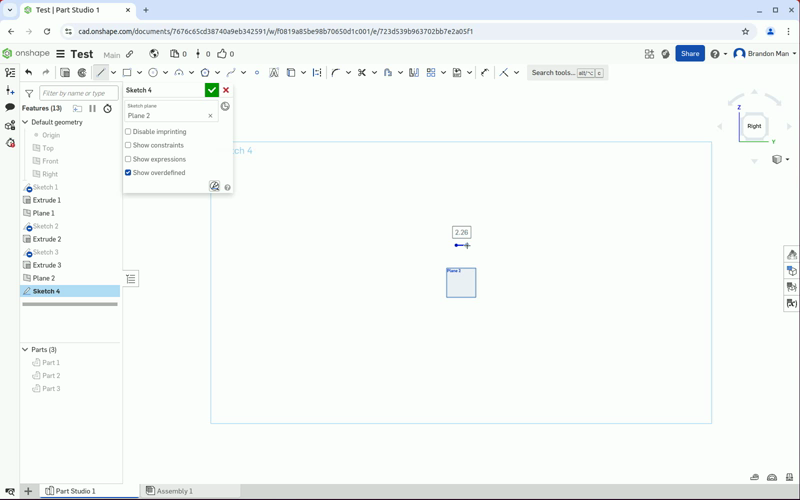
key_down(shift)
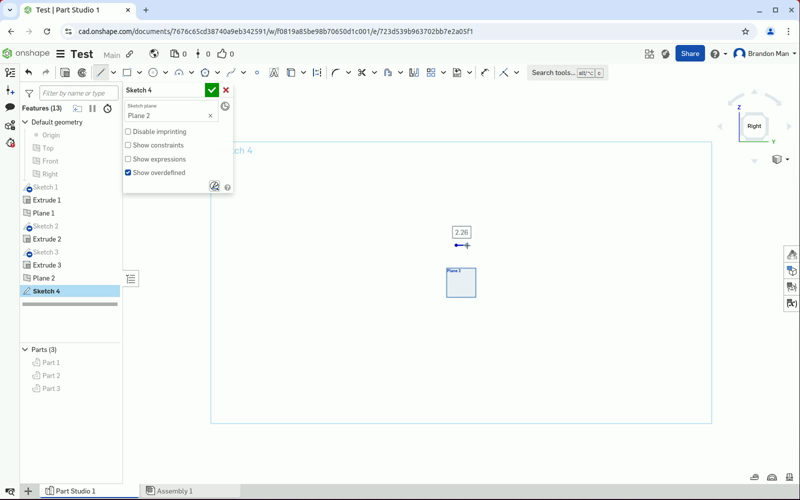
mouse_move(497, 245)
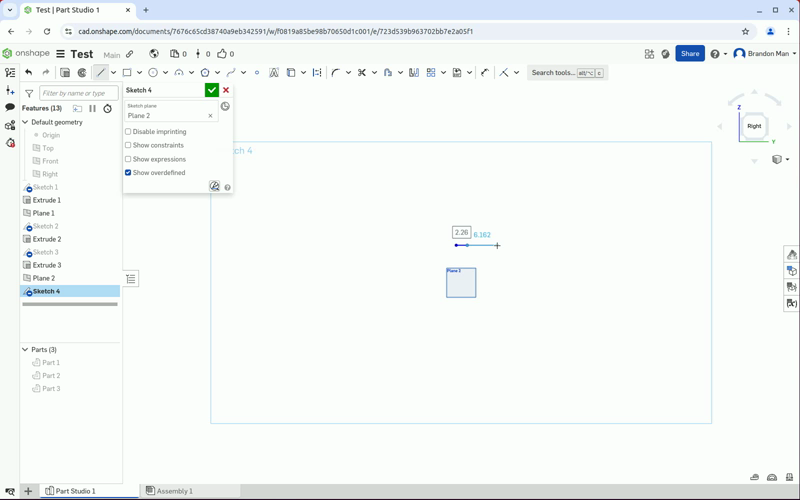
mouse_move(467, 207)
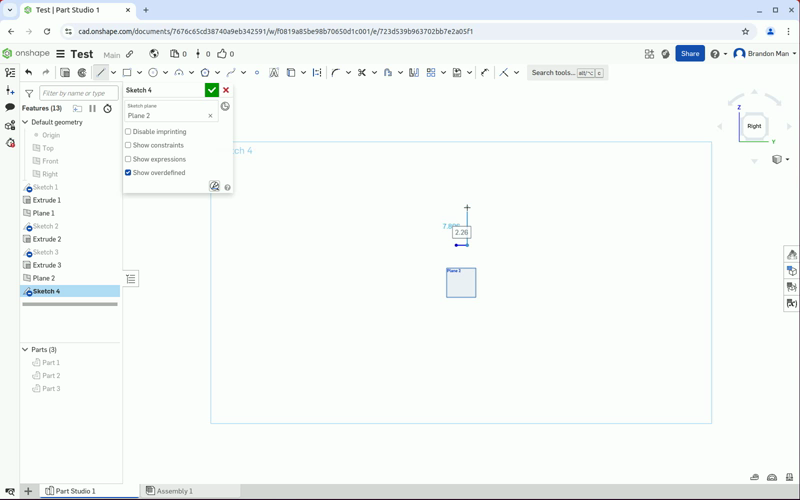
click(467, 207)
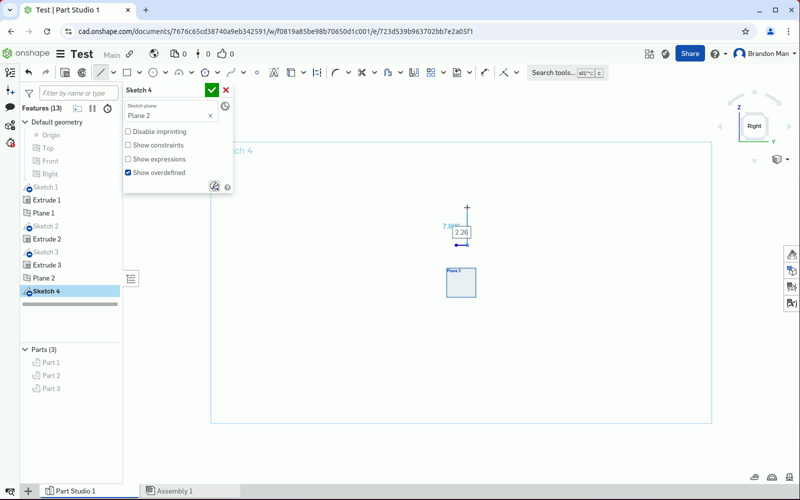
key_up(shift)
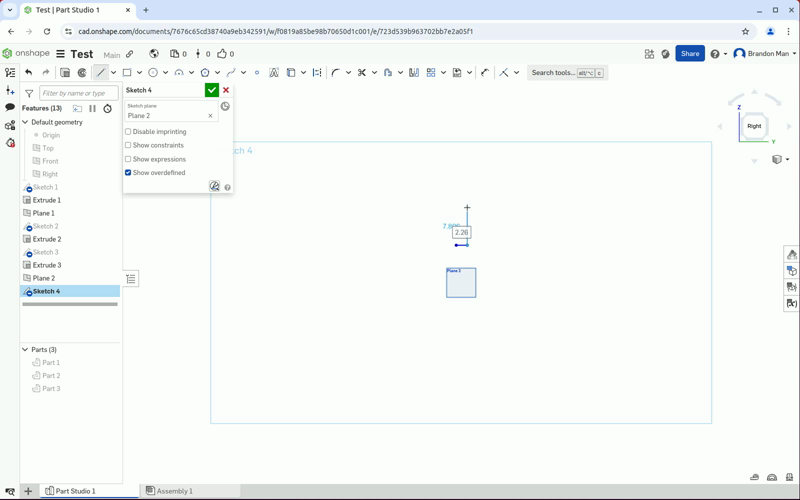
key_down(shift)
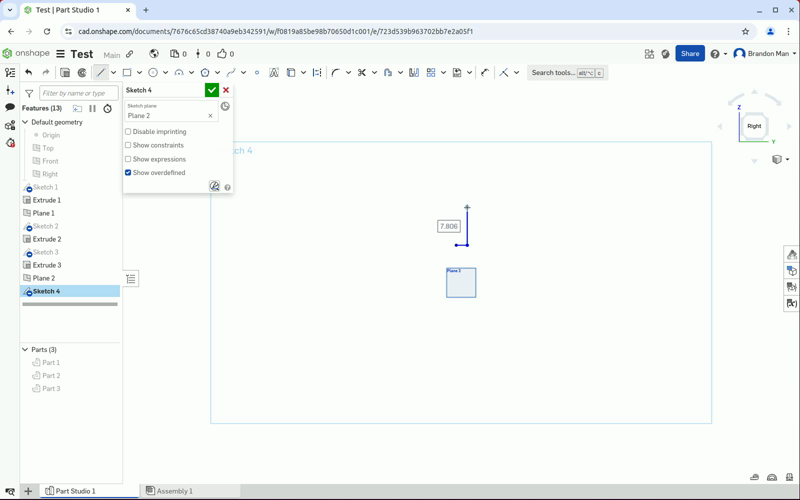
mouse_move(497, 207)
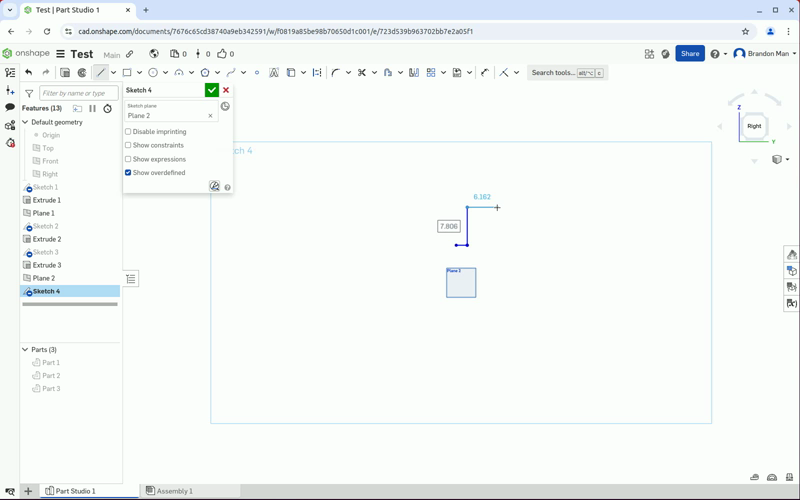
mouse_move(456, 207)
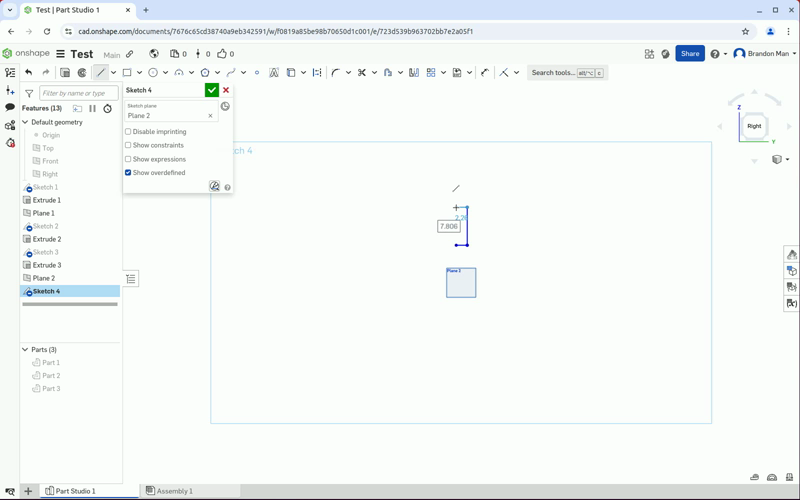
click(456, 207)
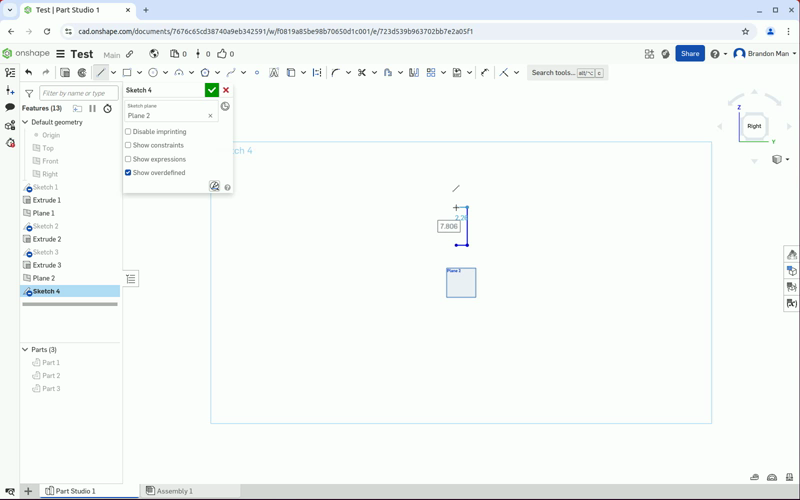
key_up(shift)
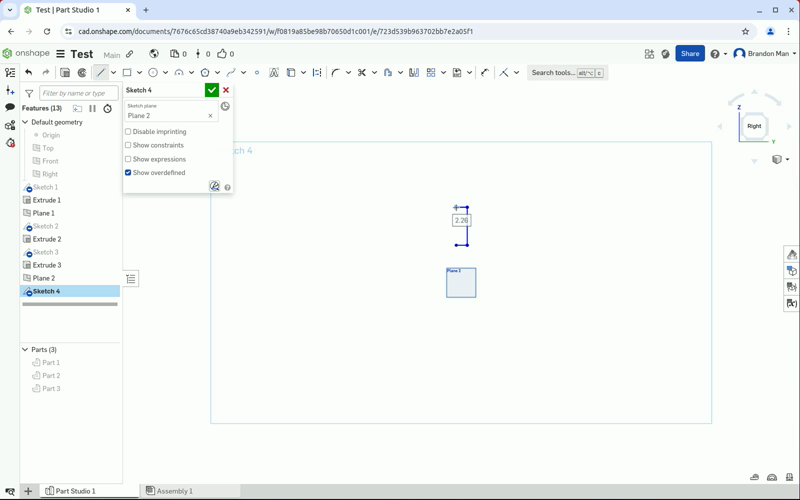
mouse_move(486, 207)
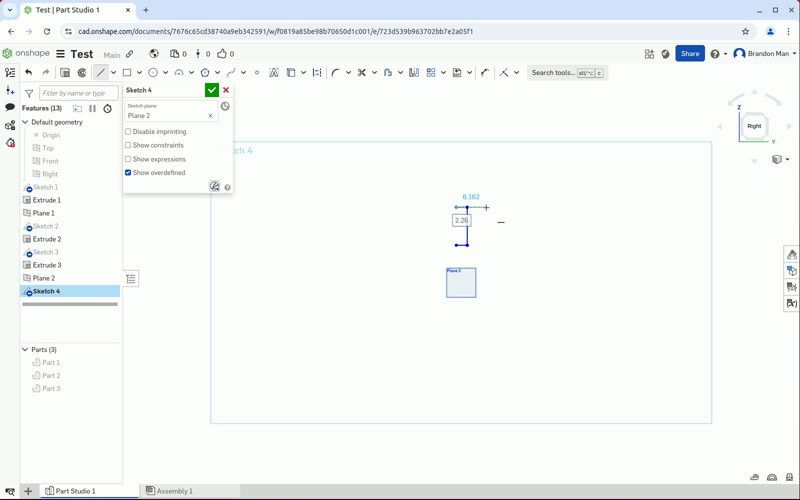
key_down(shift)
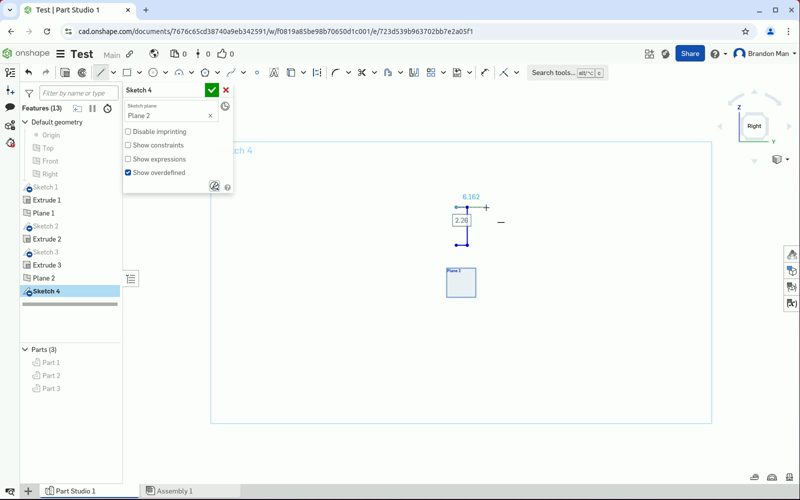
mouse_move(456, 245)
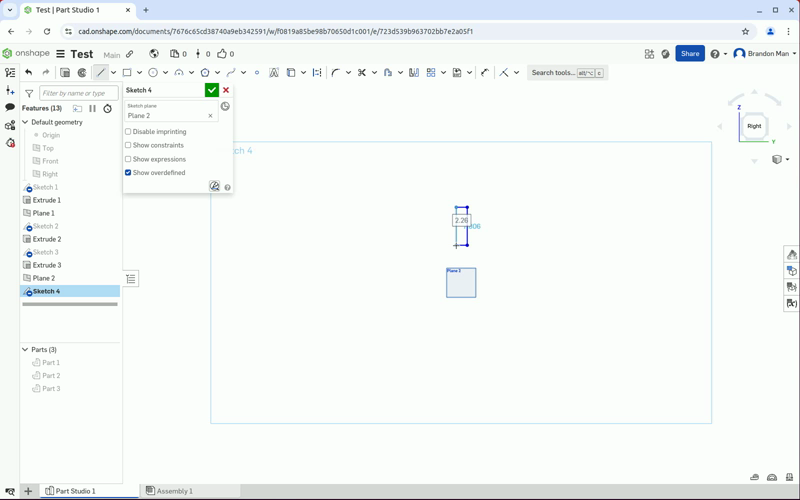
key_up(shift)
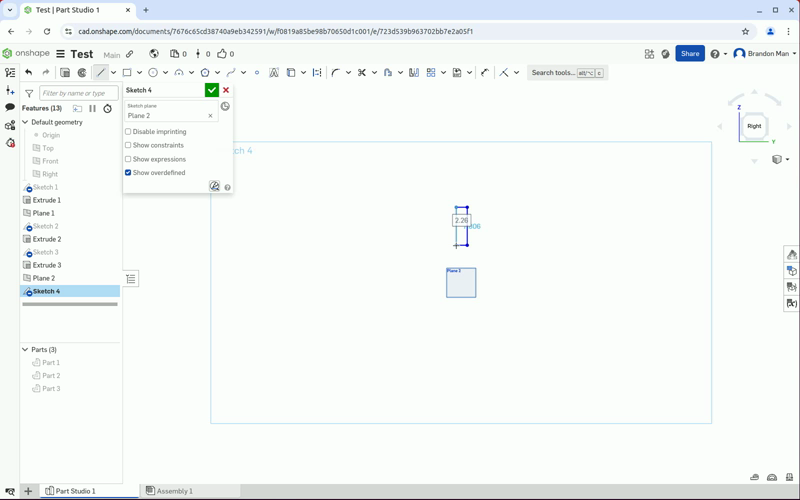
click(456, 245)
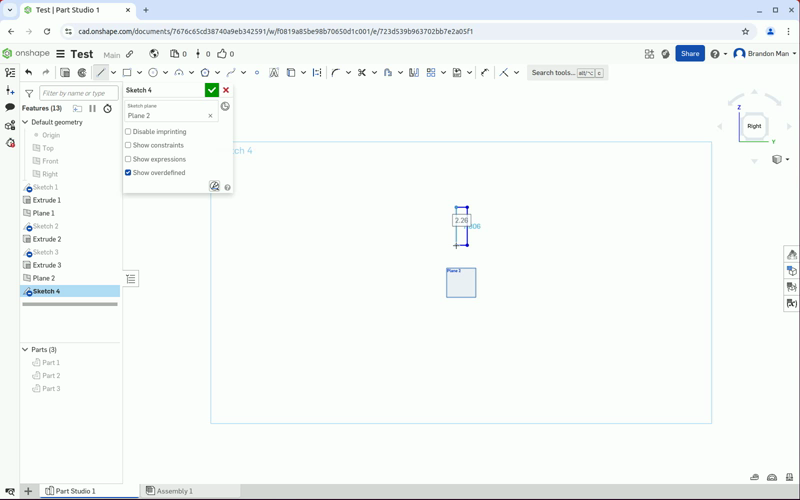
key(esc)
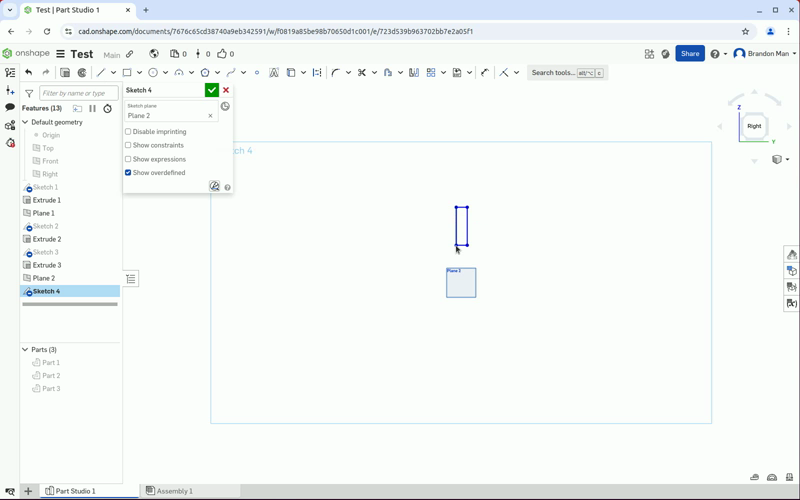
mouse_move(459, 230)
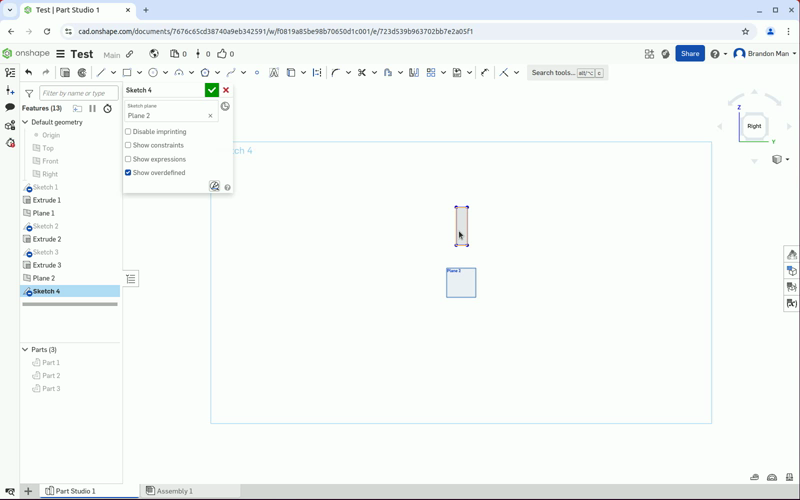
scroll(6)
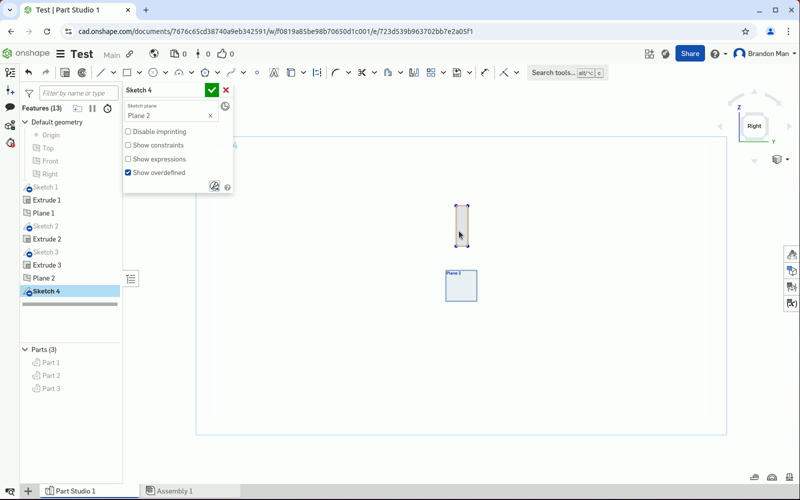
scroll(6)
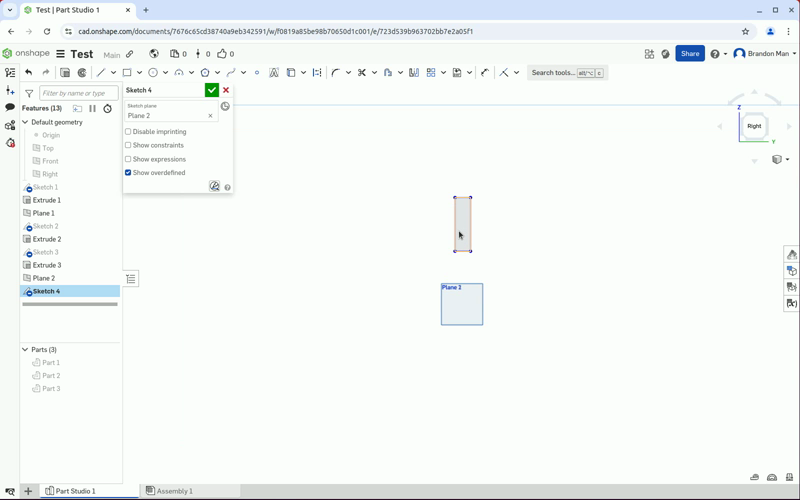
scroll(6)
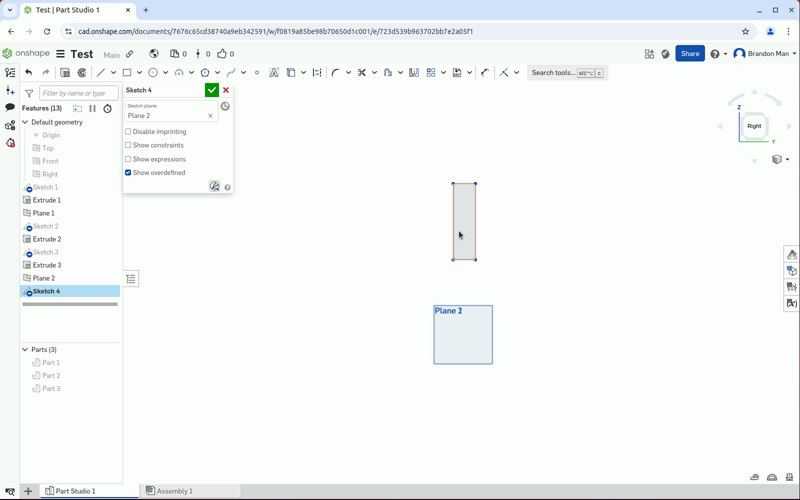
scroll(6)
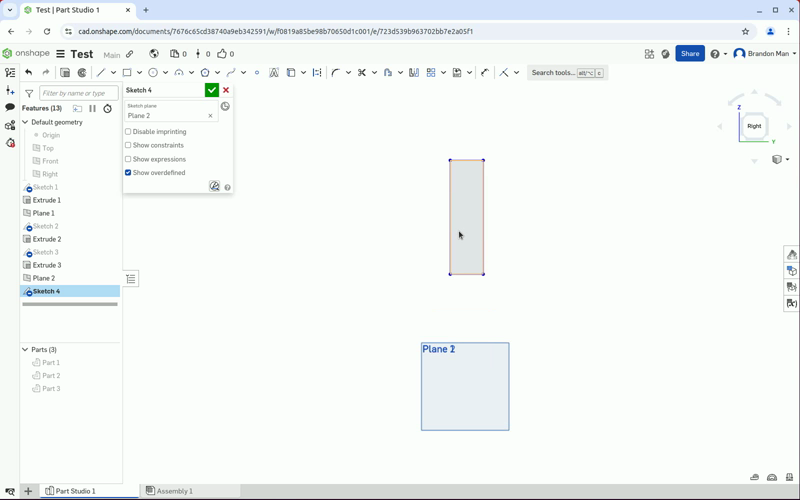
scroll(6)
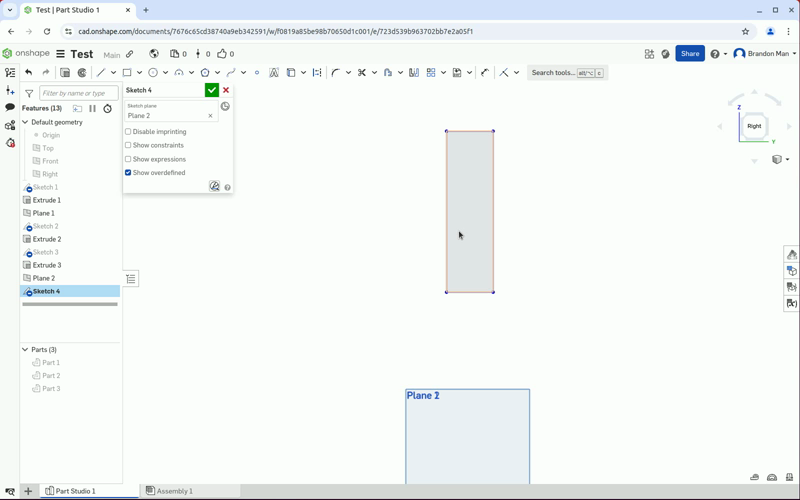
scroll(6)
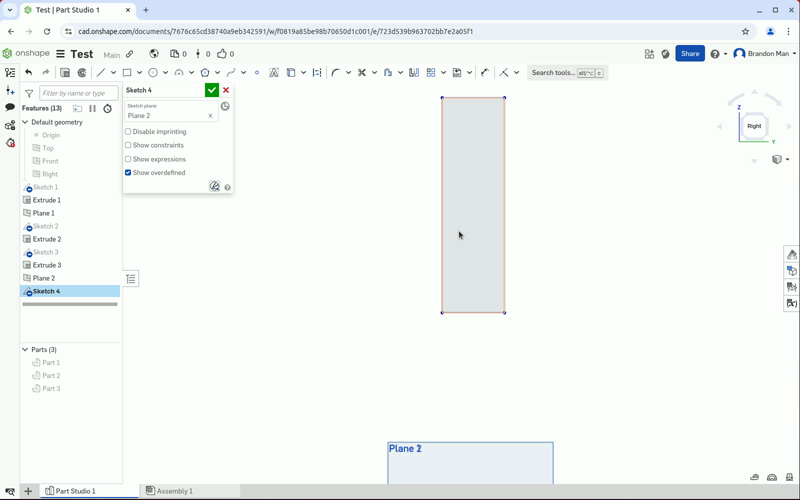
scroll(6)
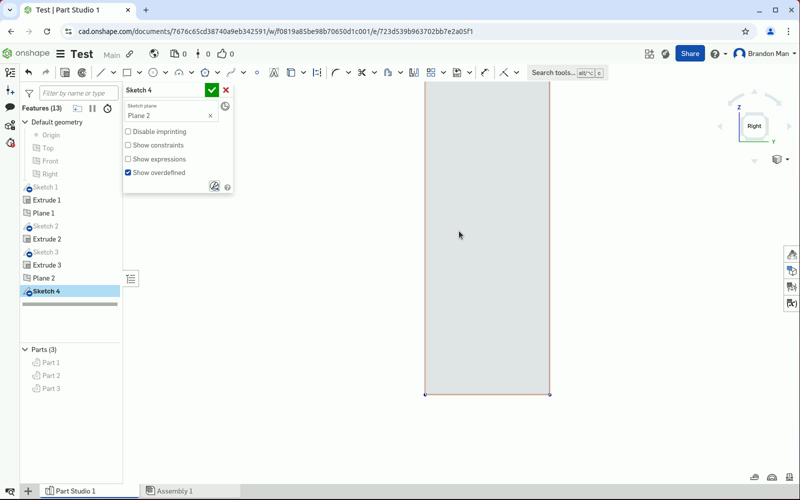
click(459, 230)
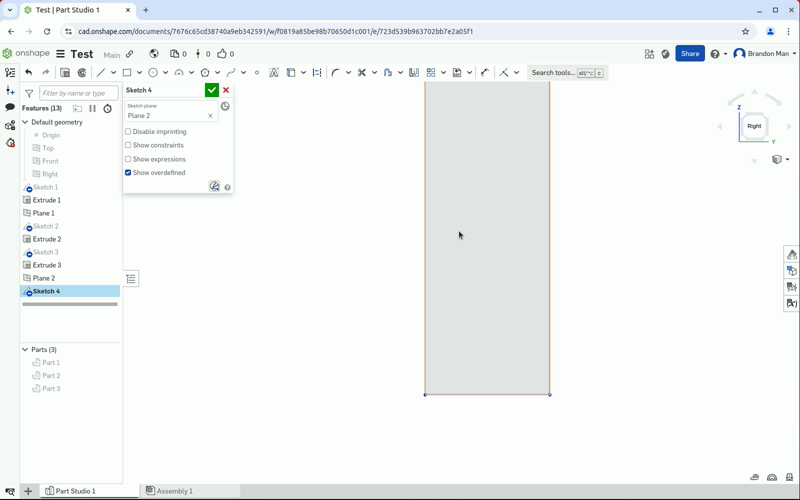
scroll(-6)
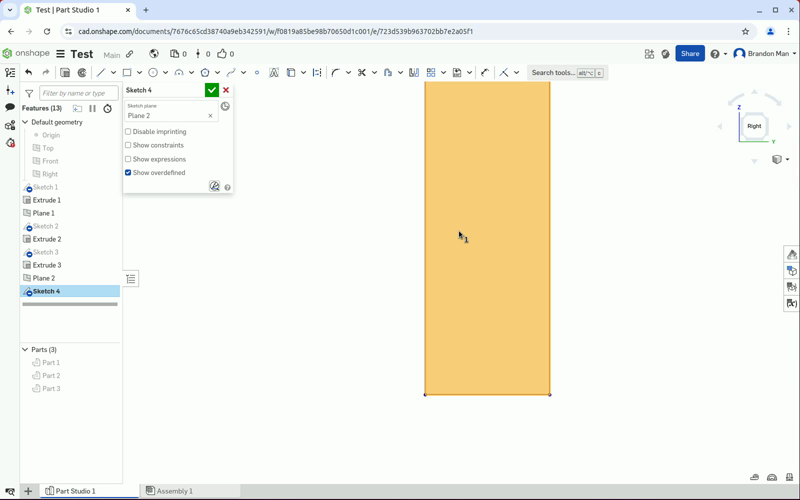
scroll(-6)
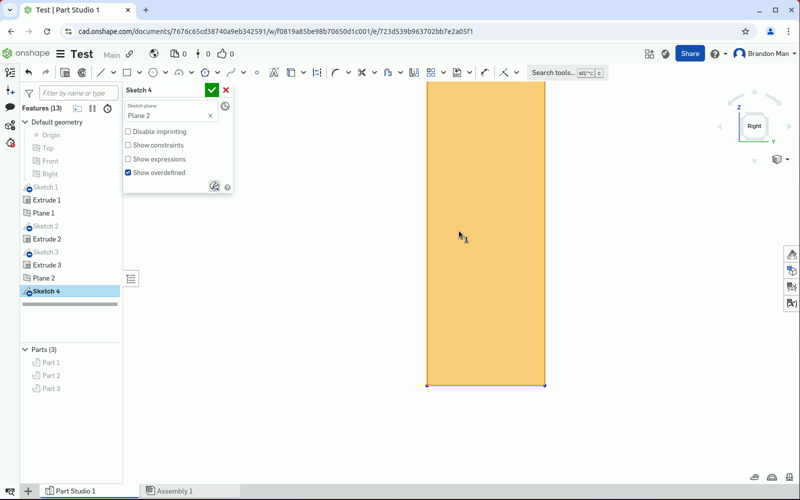
scroll(-6)
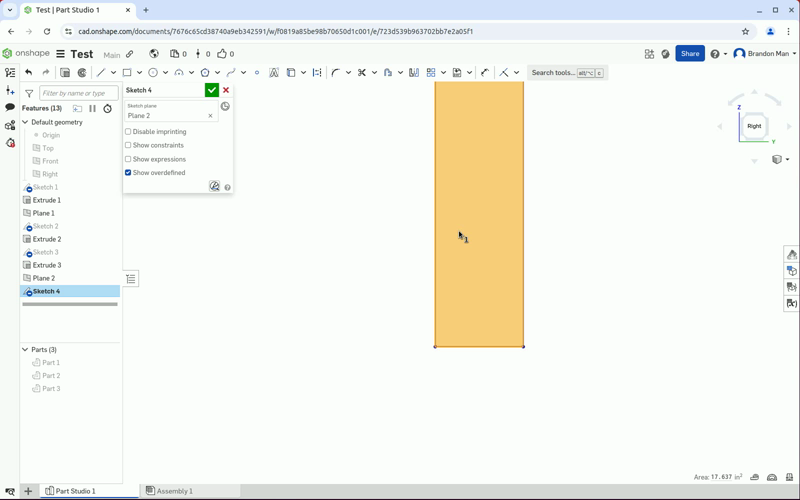
scroll(-6)
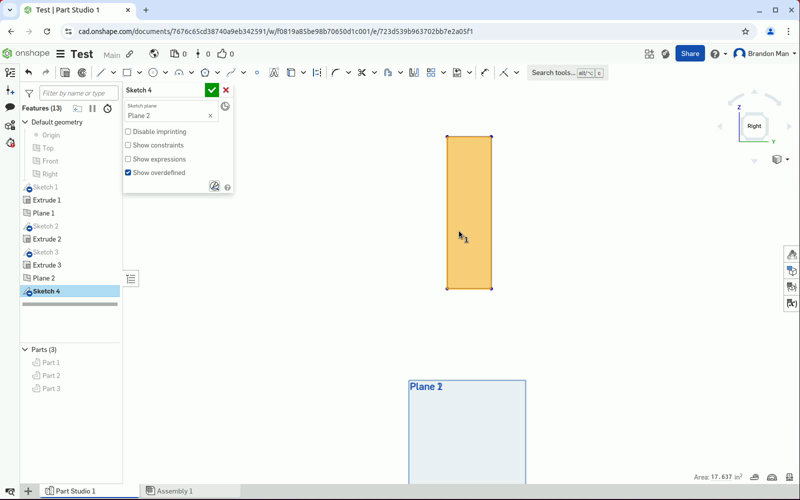
scroll(-6)
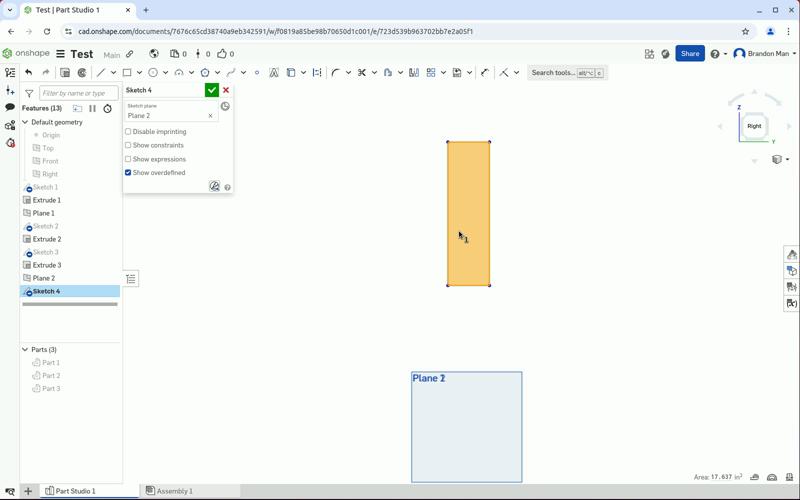
scroll(-6)
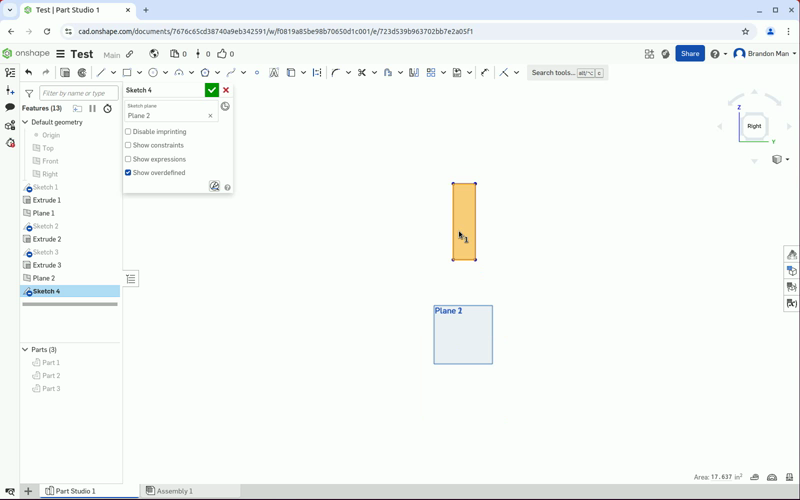
scroll(-6)
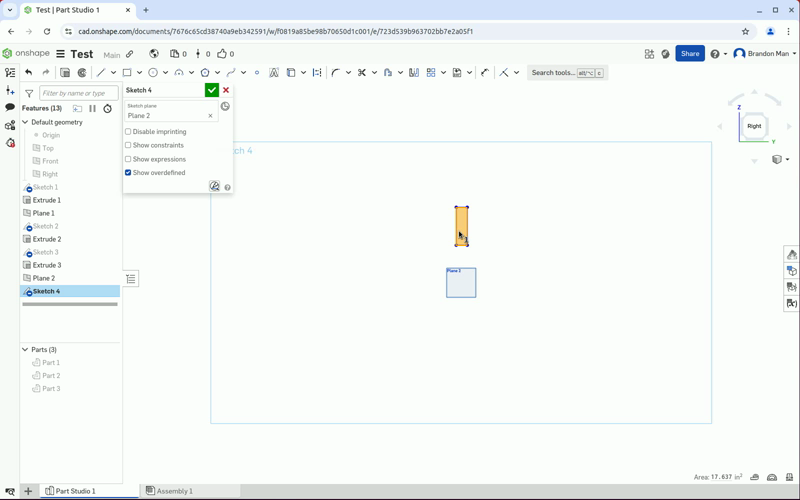
mouse_move(73, 352)
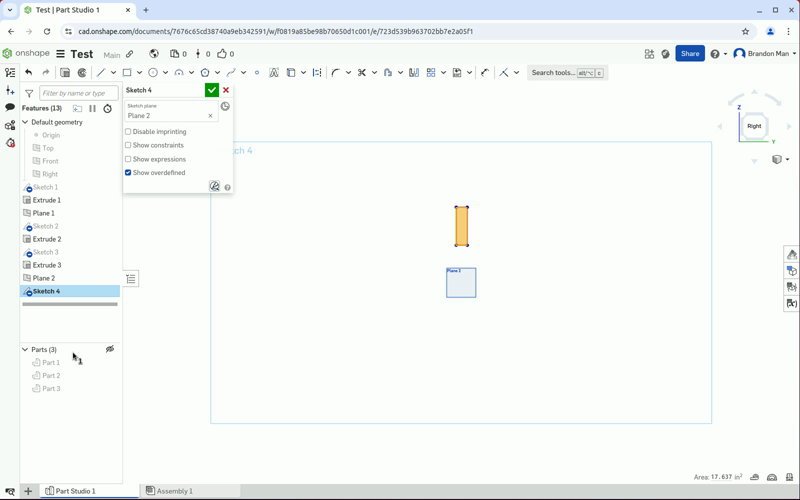
key(shift+y)
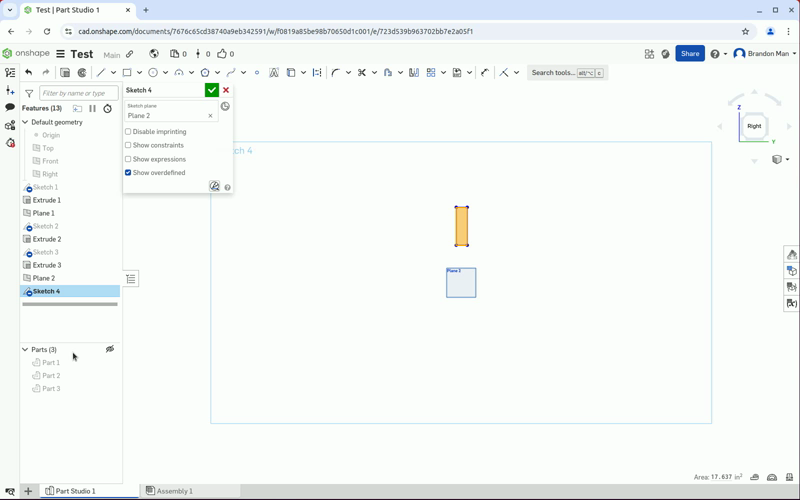
key(shift+e)
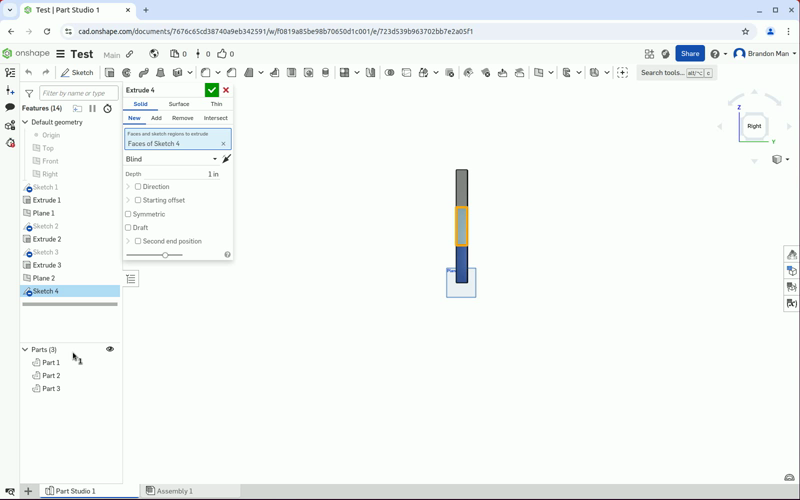
mouse_move(143, 106)
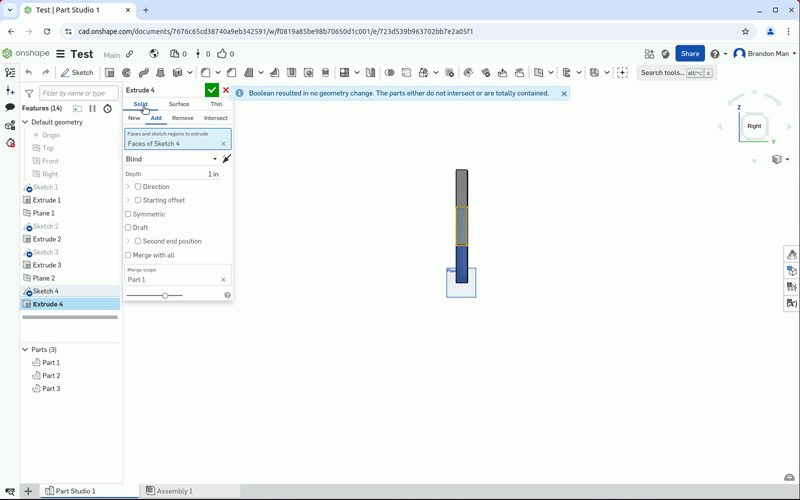
click(143, 106)
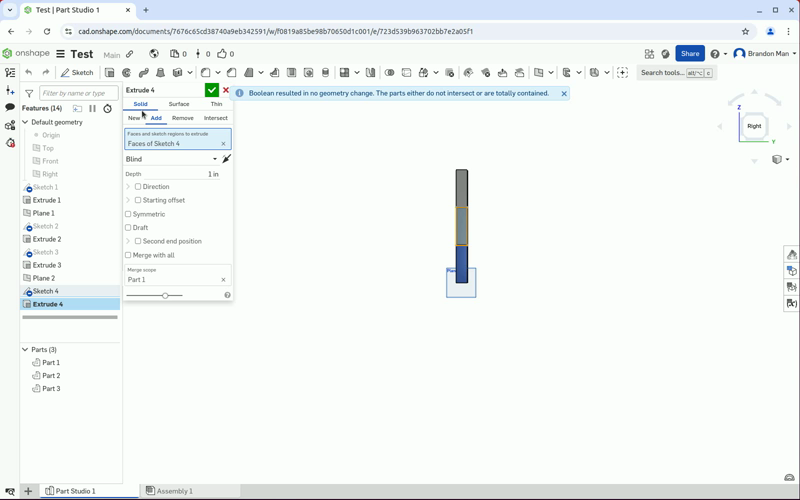
mouse_move(137, 120)
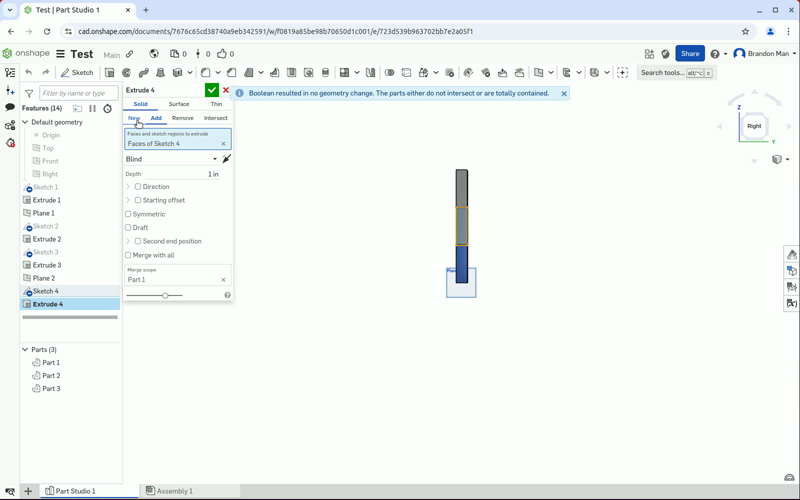
click(137, 120)
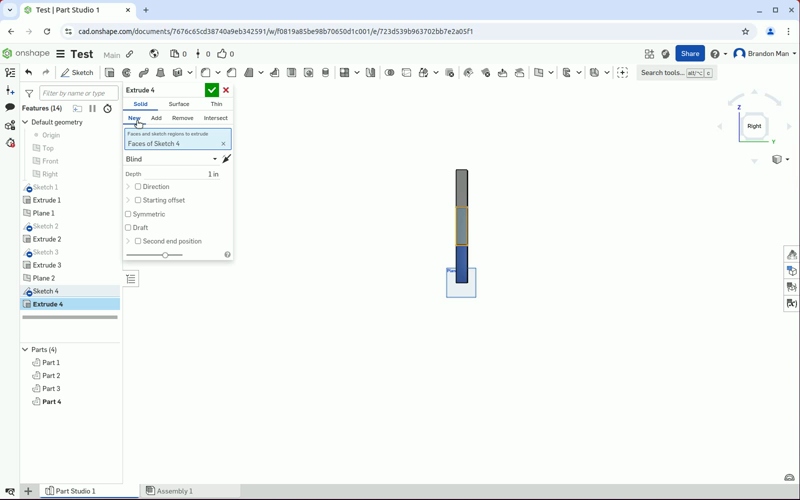
key(tab, 4)
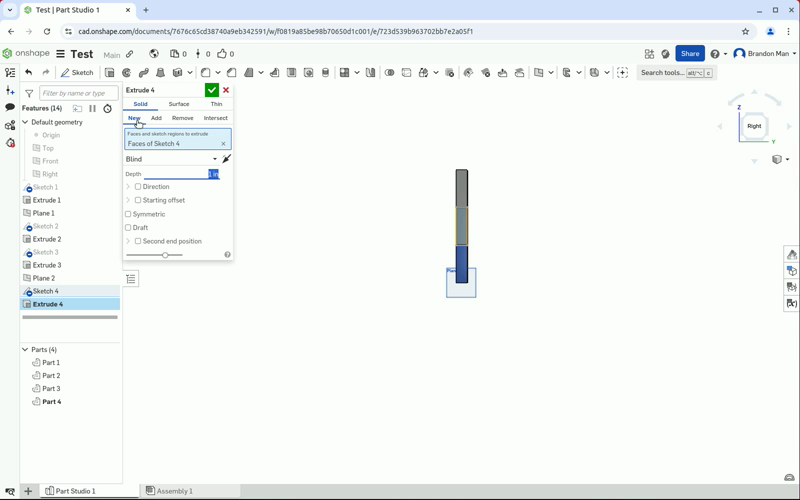
text(2.407)
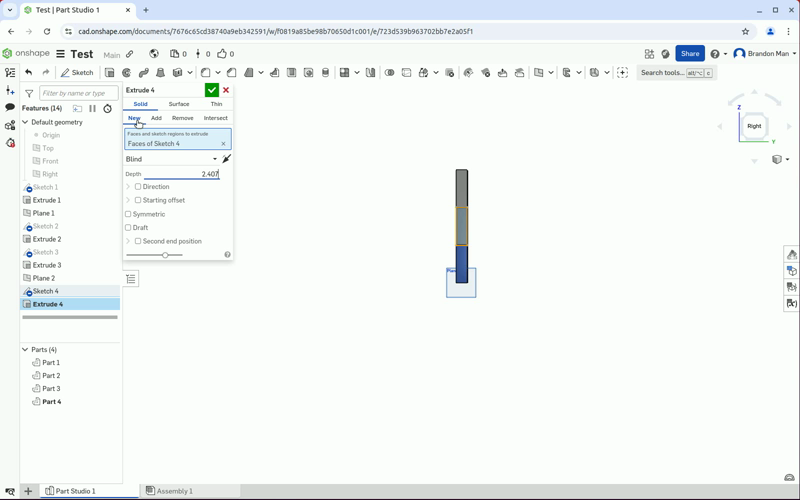
key(enter)
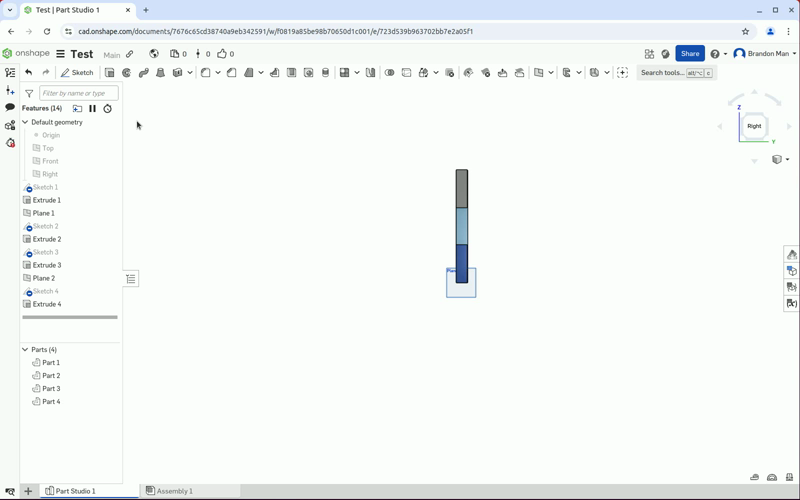
key(shift+h)
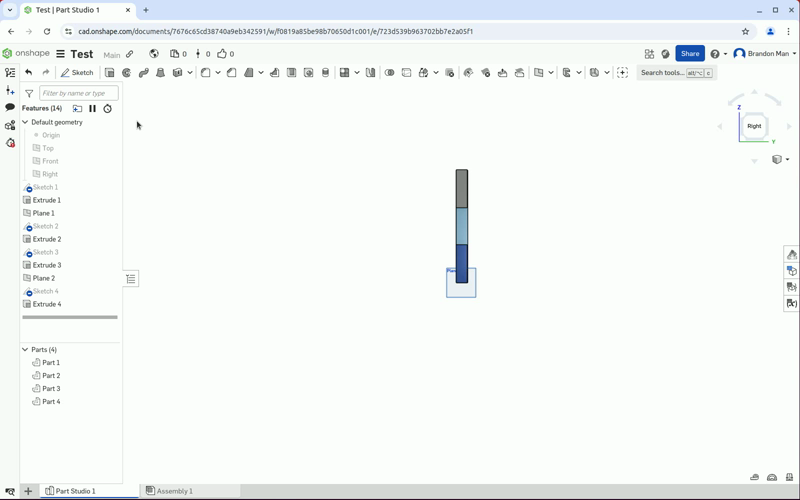
key(shift+h)
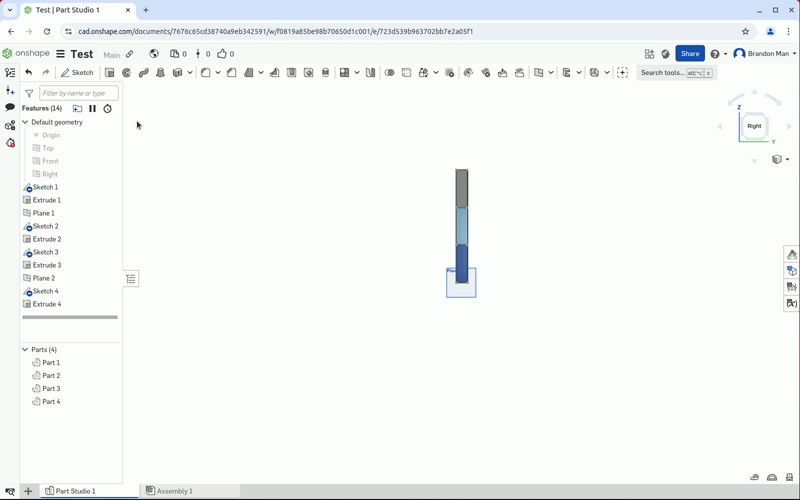
key(shift+7)
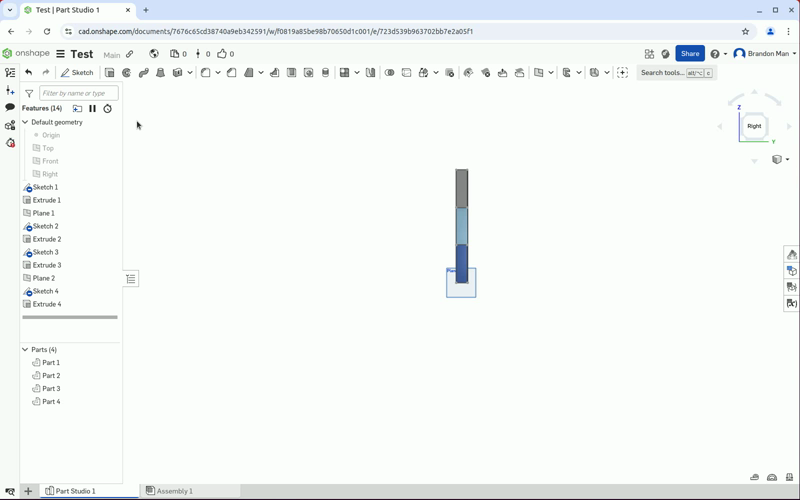
key(right, 2)
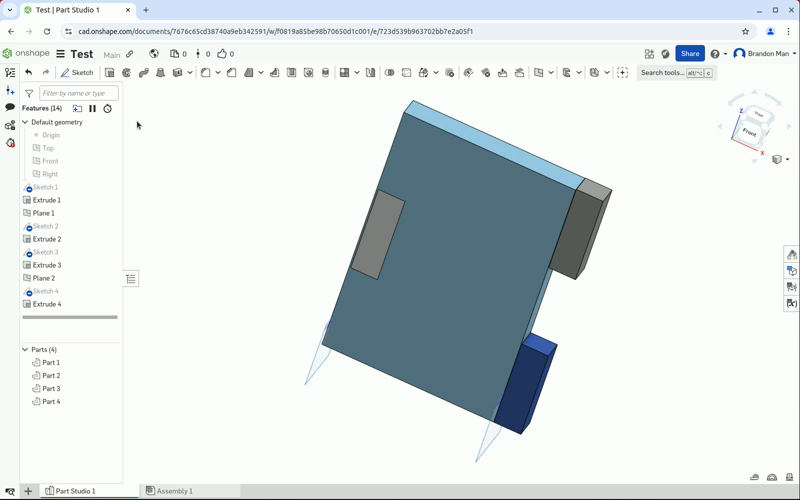
key(down, 2)
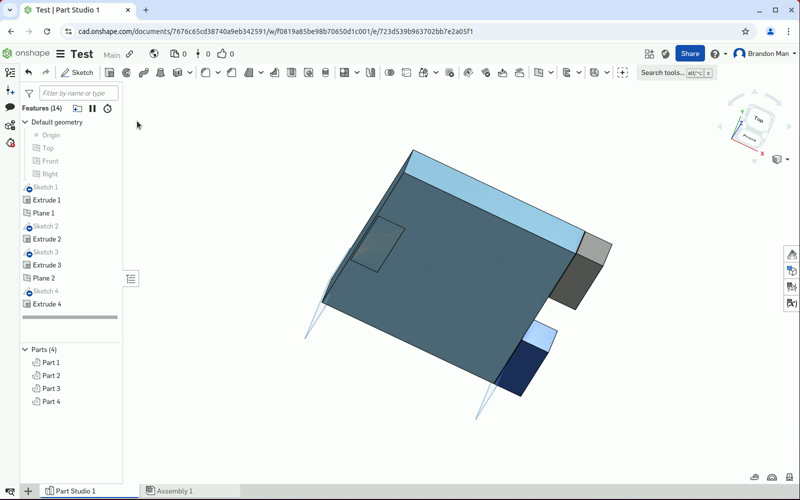
key(up, 2)
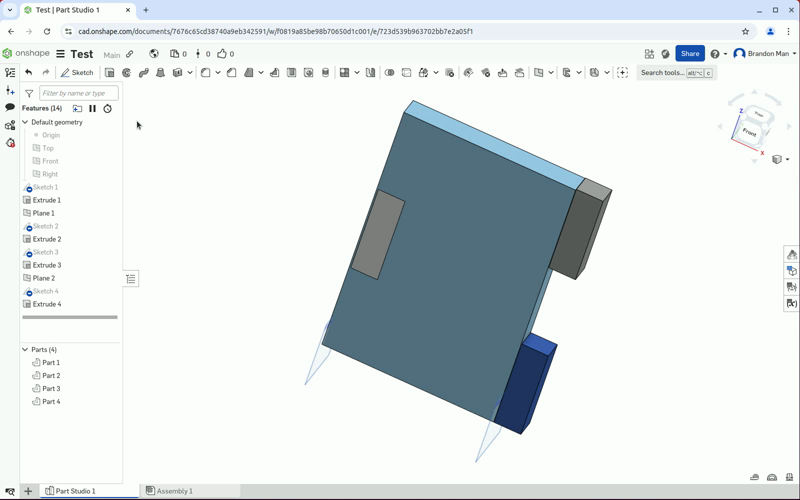
key(left, 2)
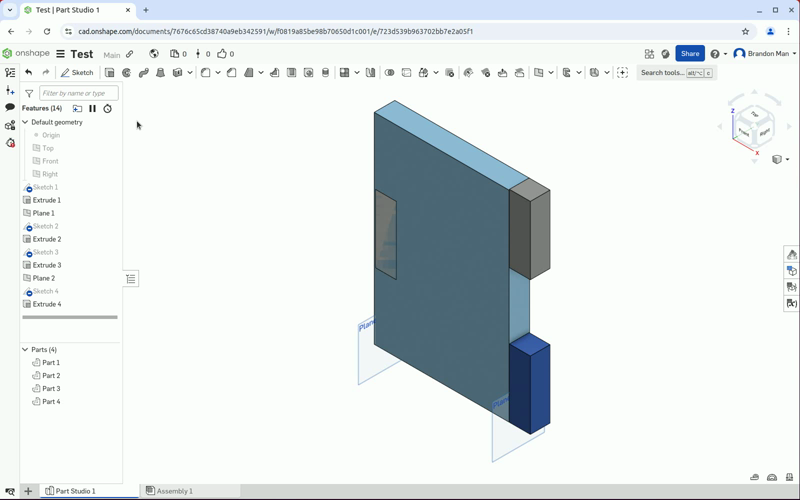
mouse_move(73, 189)
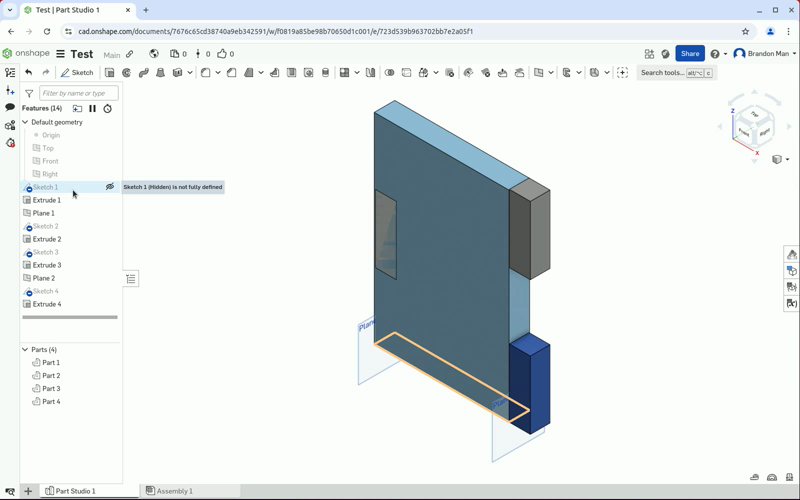
click(73, 189)